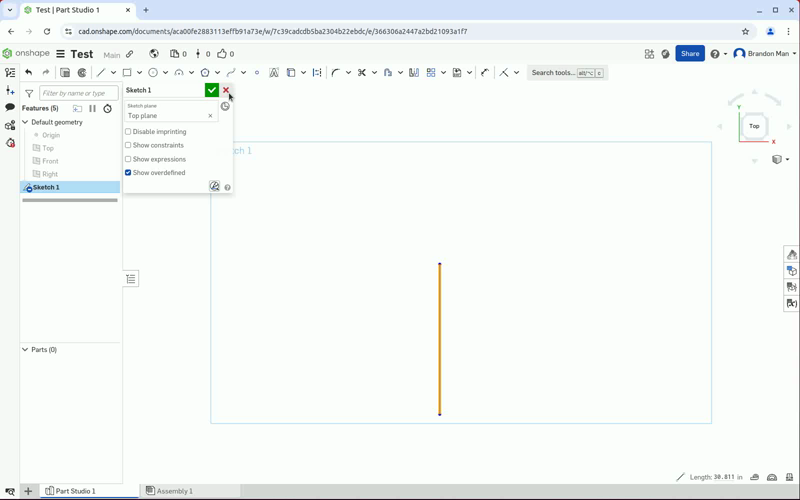
key(shift+h)
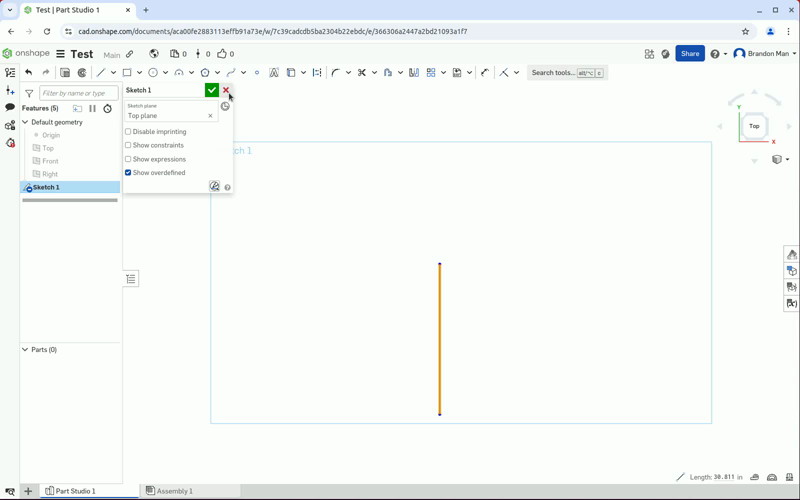
key(shift+s)
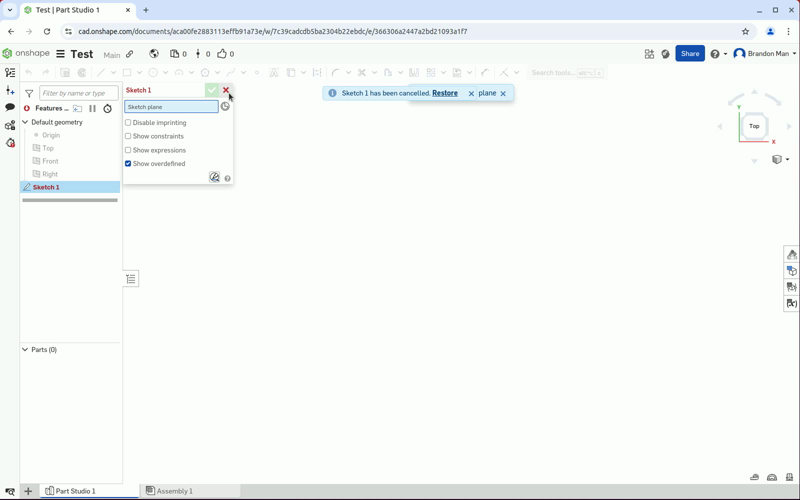
mouse_move(73, 150)
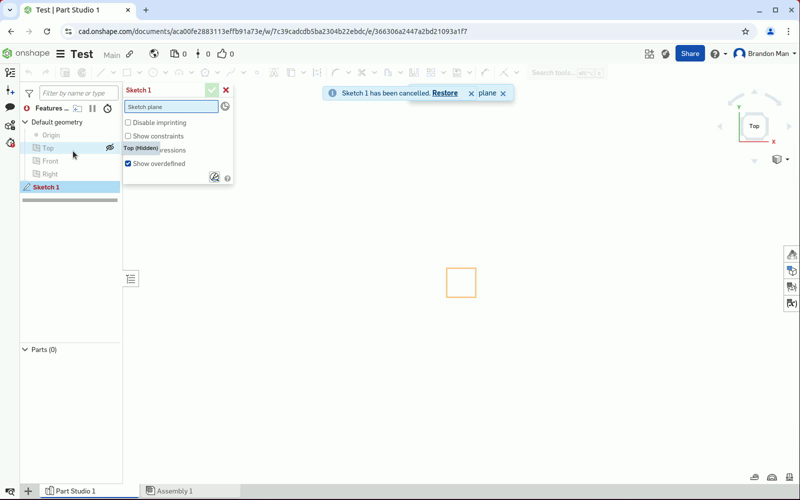
click(73, 150)
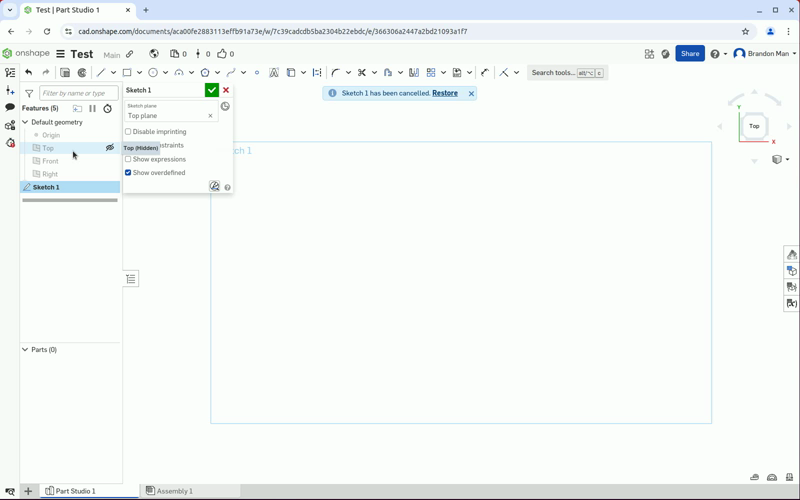
mouse_move(73, 352)
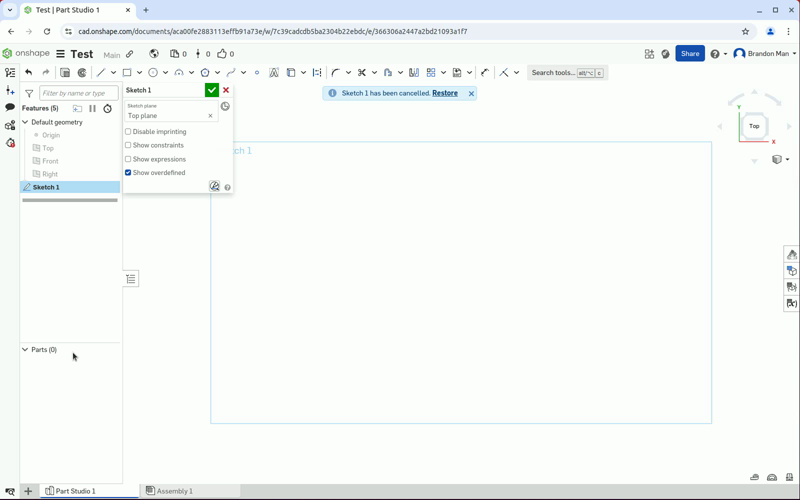
key(y)
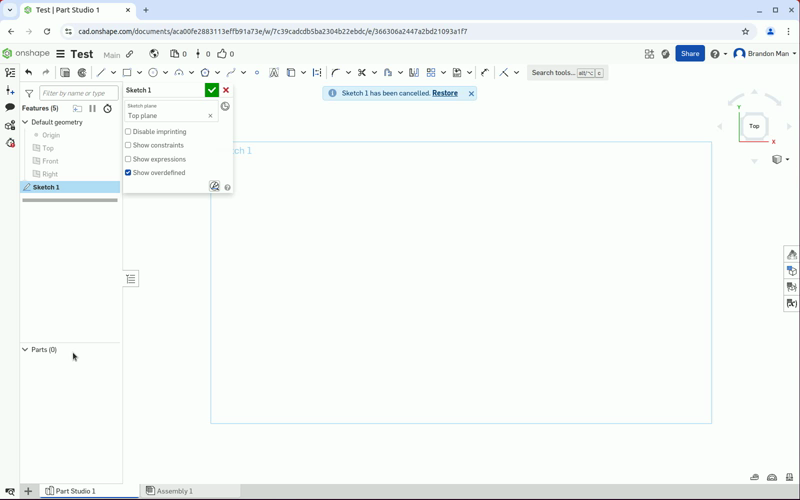
key(c)
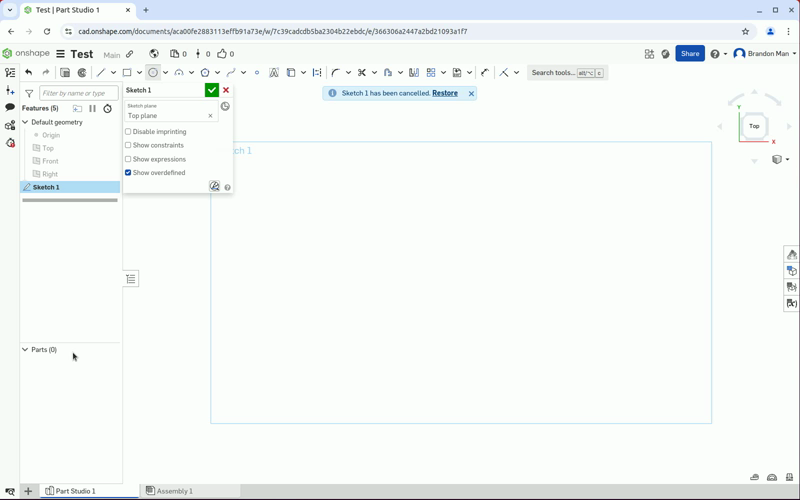
key_down(shift)
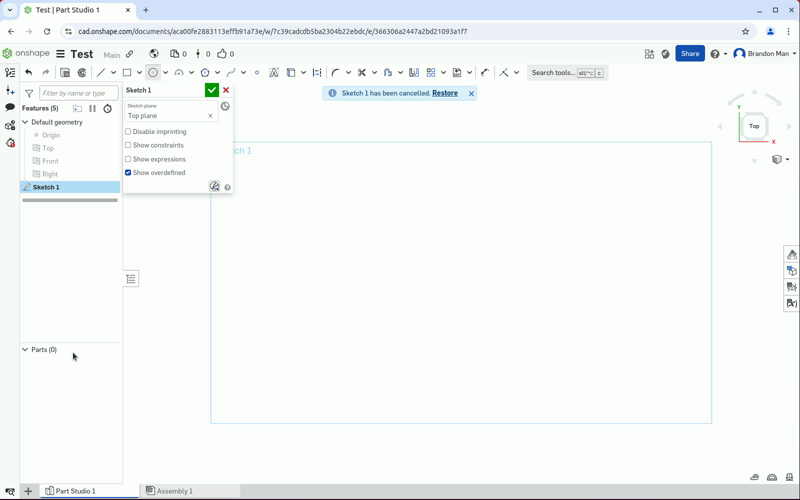
mouse_move(361, 282)
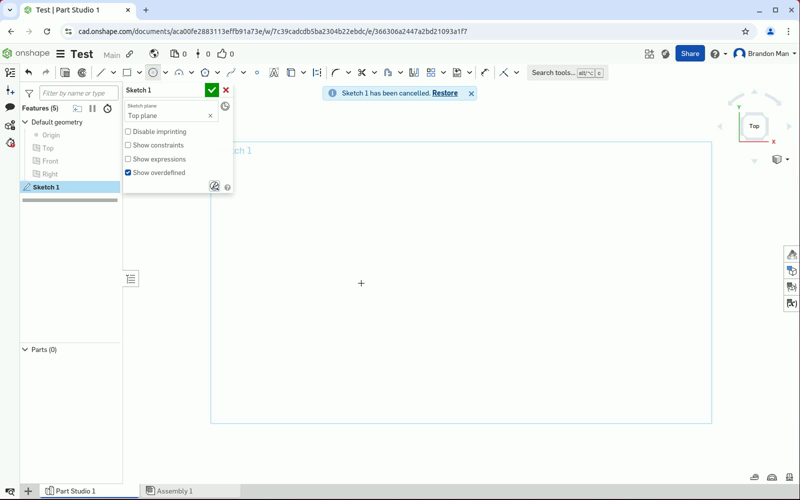
click(361, 282)
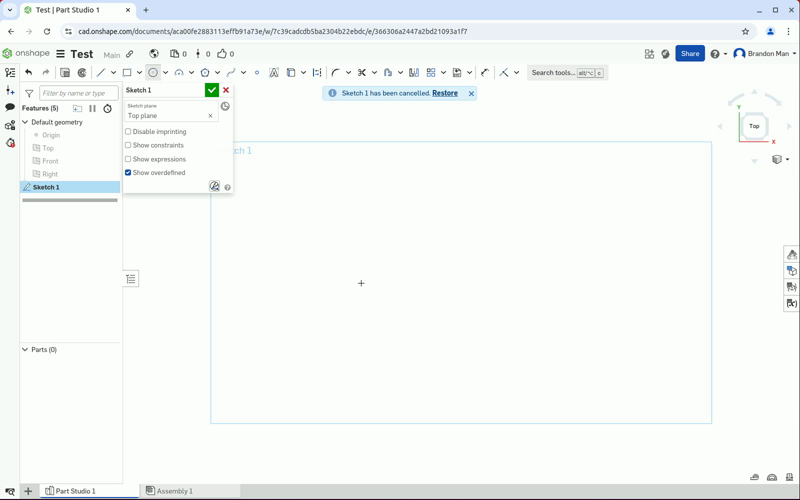
key_up(shift)
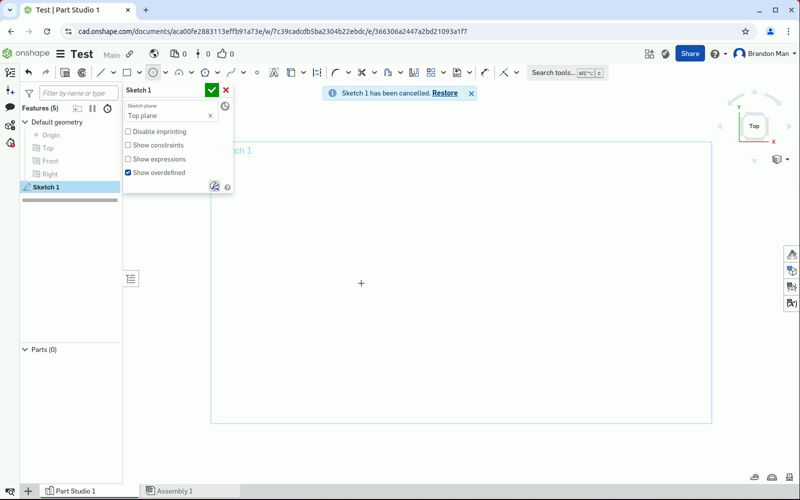
mouse_move(373, 282)
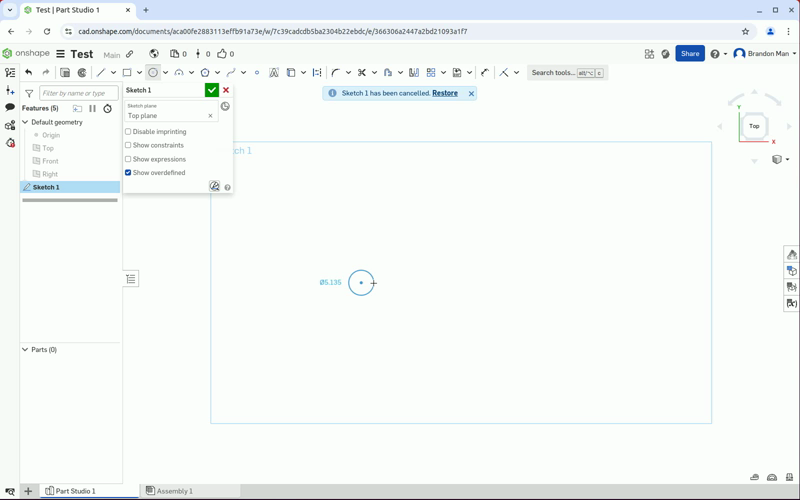
click(373, 282)
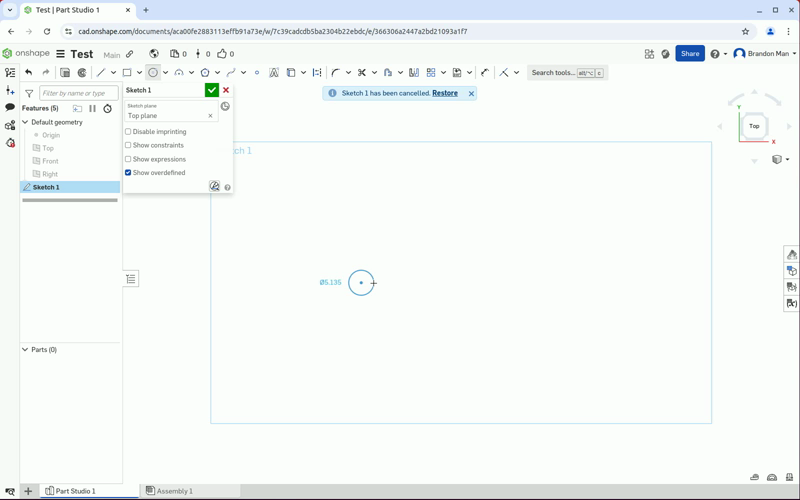
key(esc)
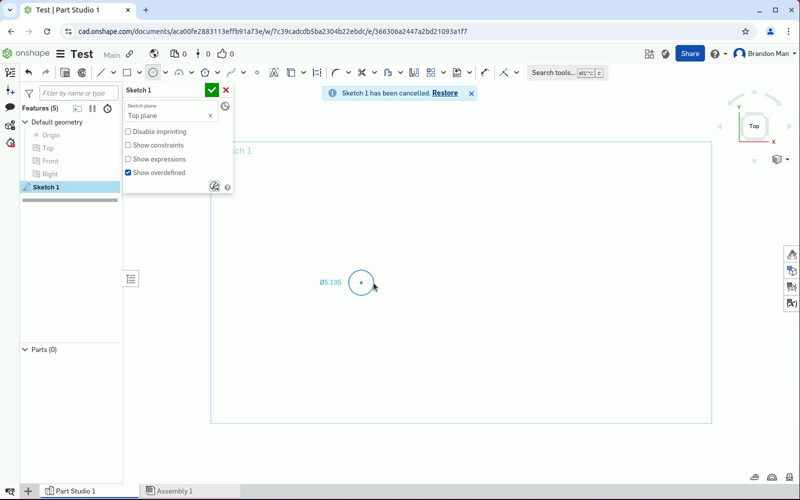
key(c)
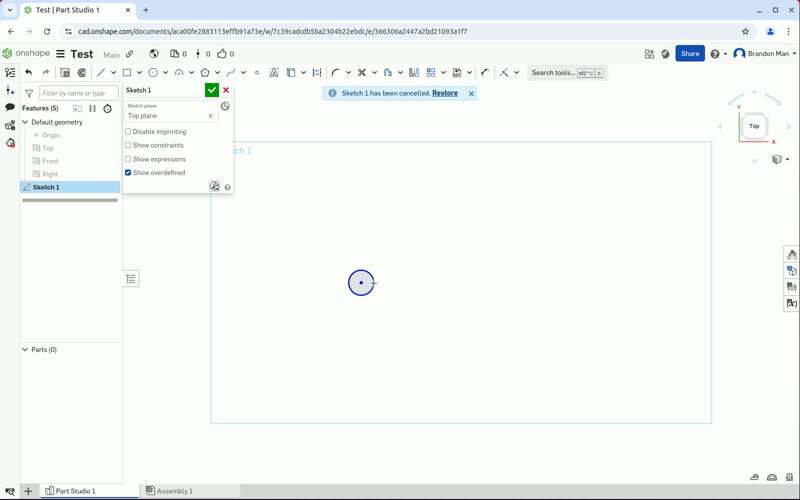
key_down(shift)
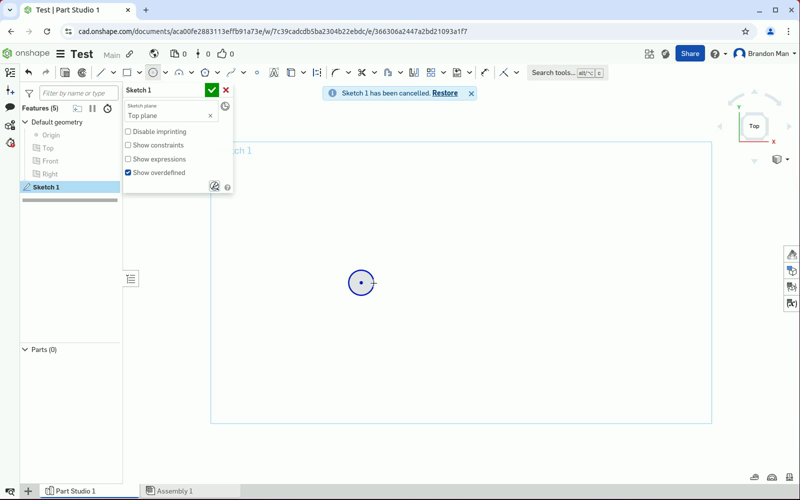
mouse_move(361, 282)
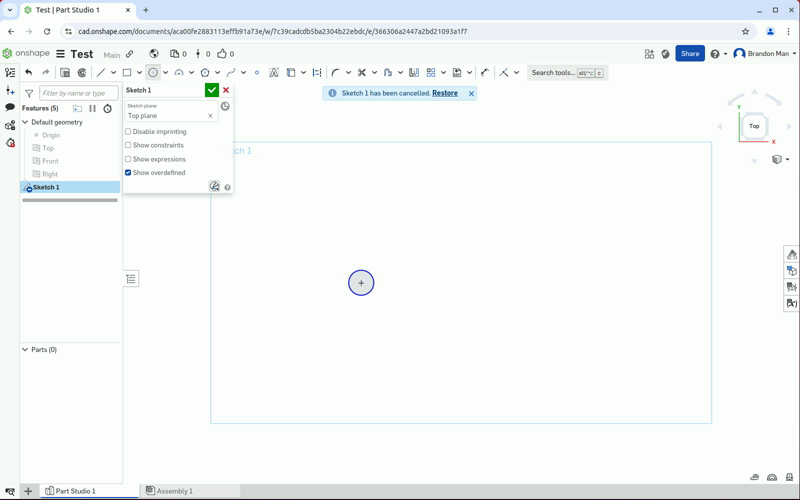
click(361, 282)
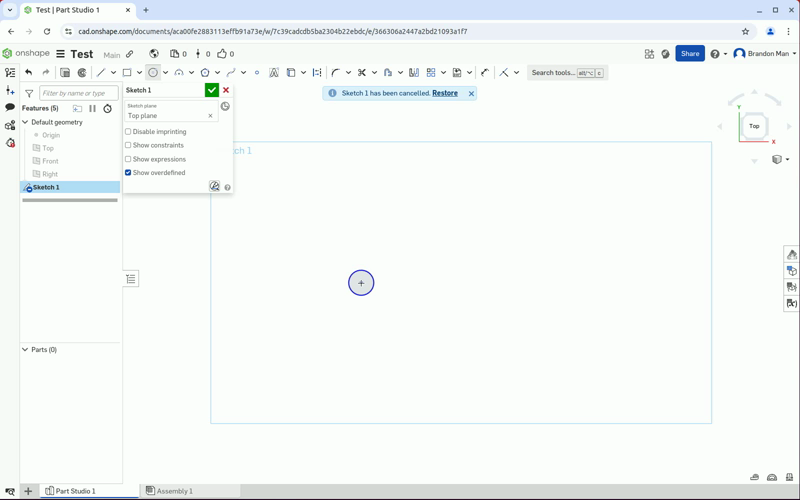
key_up(shift)
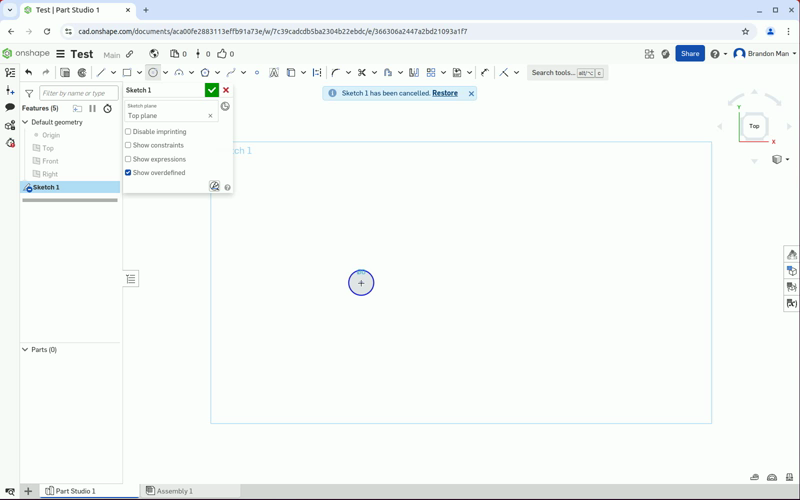
mouse_move(365, 282)
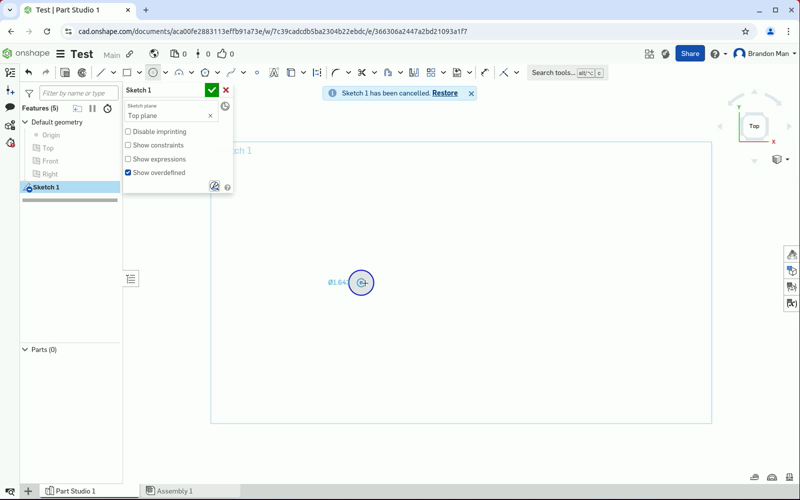
scroll(6)
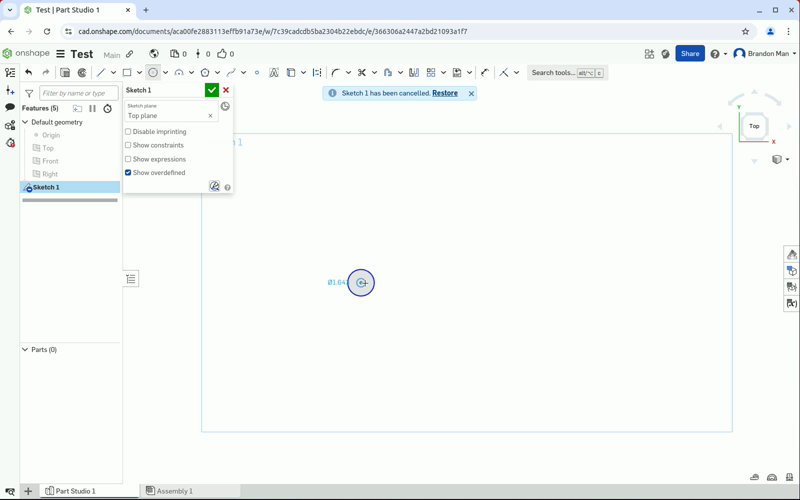
scroll(6)
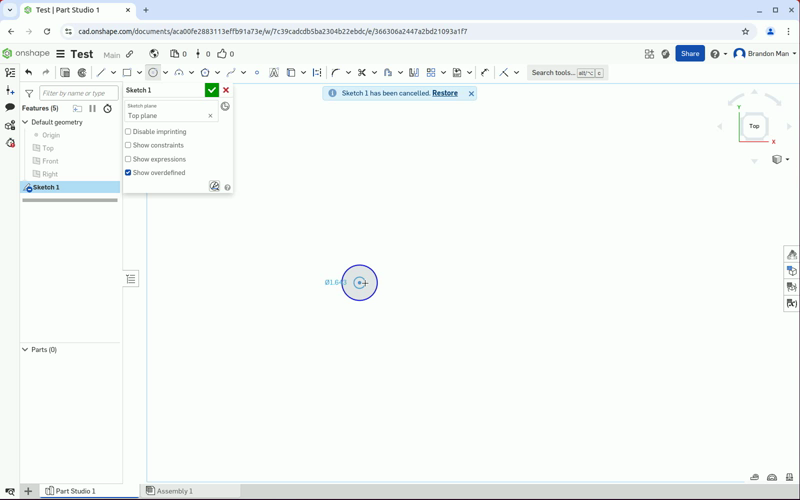
scroll(6)
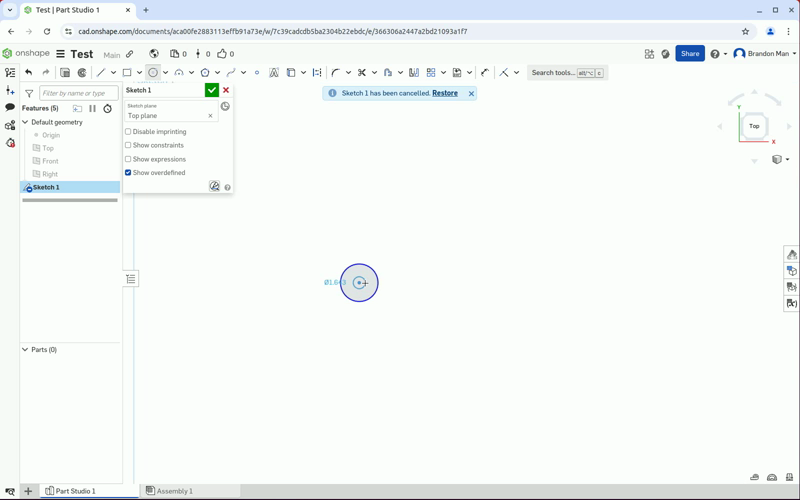
scroll(6)
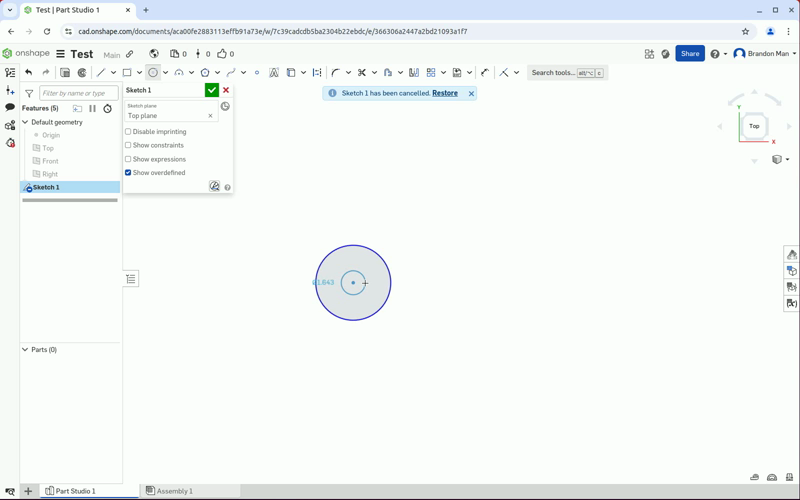
scroll(6)
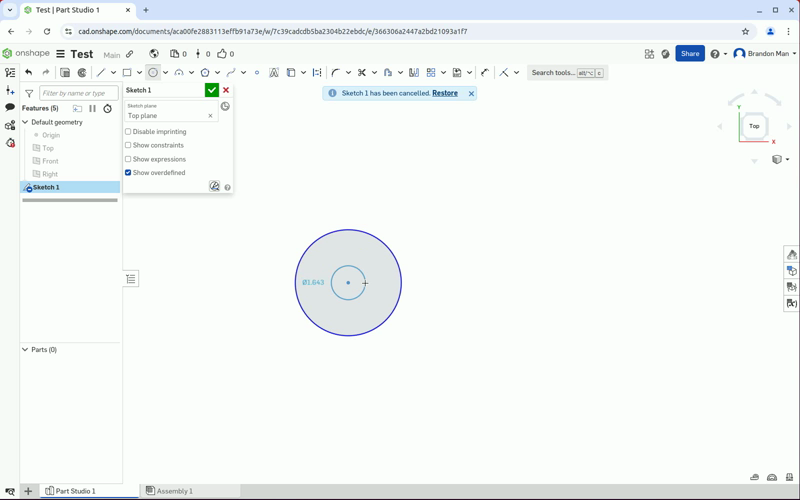
scroll(6)
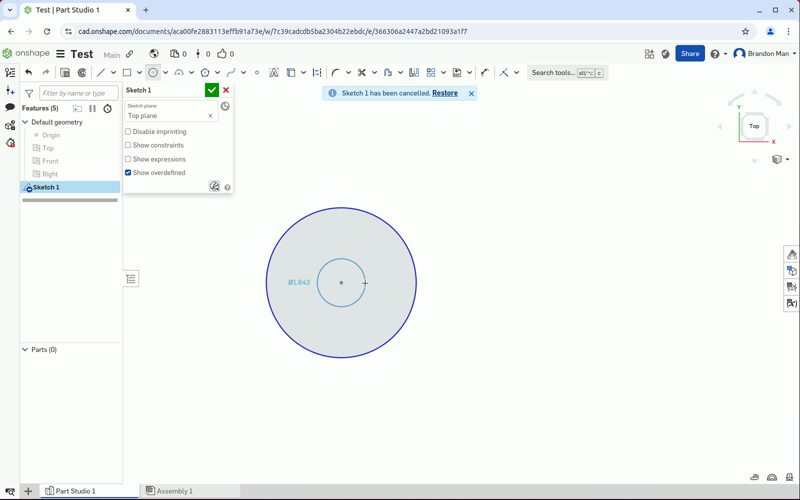
scroll(6)
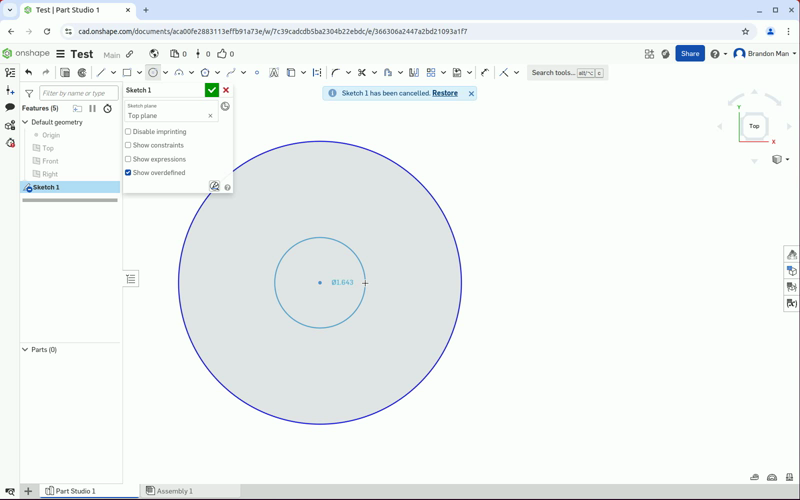
click(365, 282)
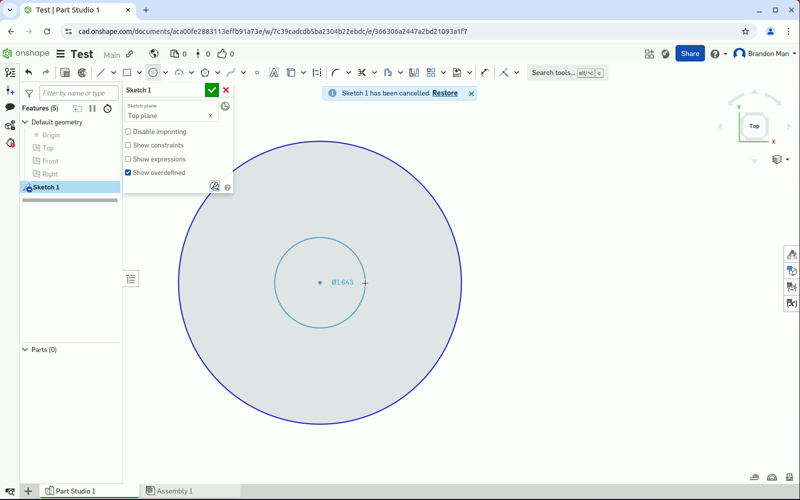
scroll(-6)
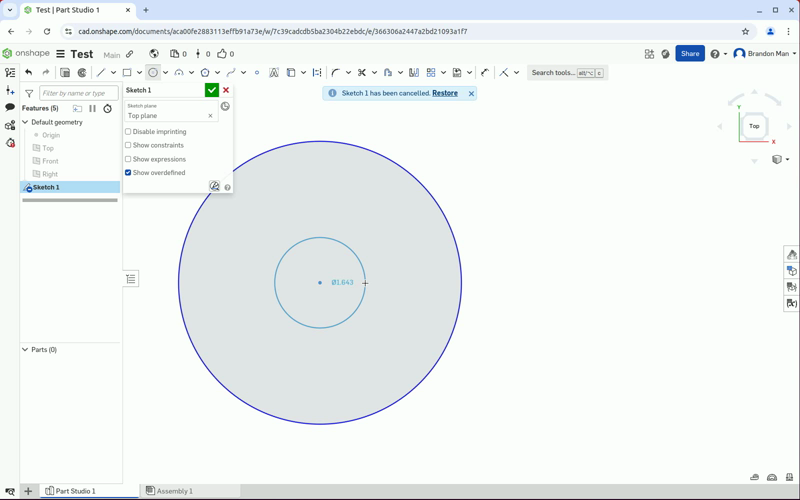
scroll(-6)
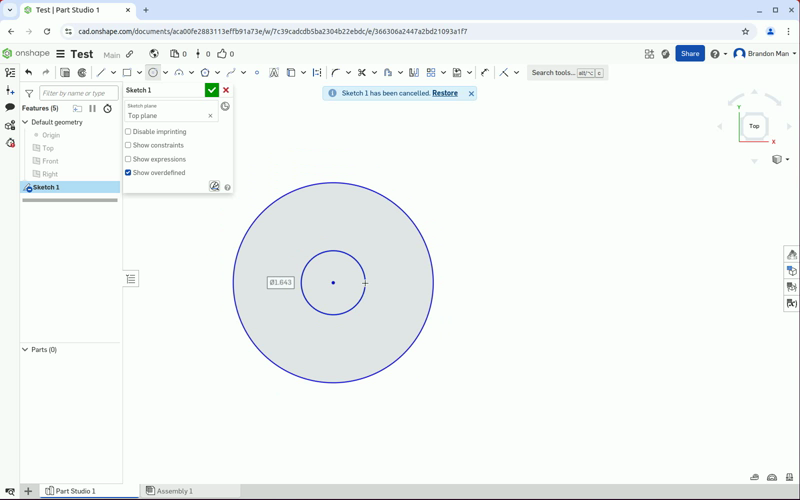
scroll(-6)
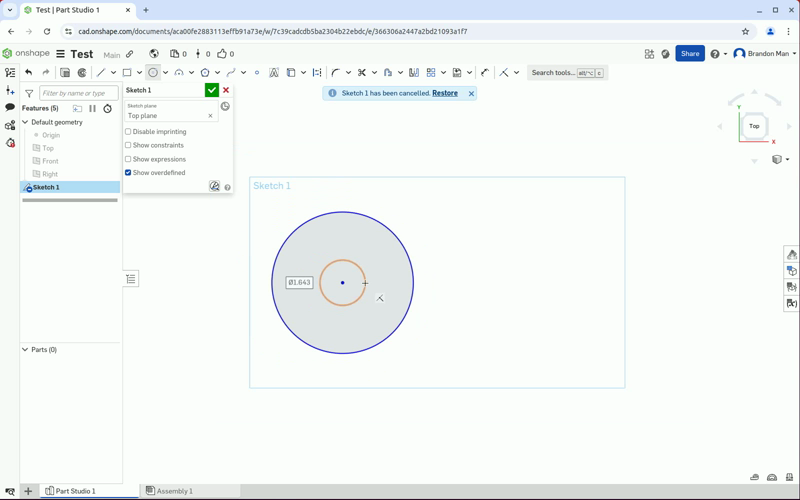
scroll(-6)
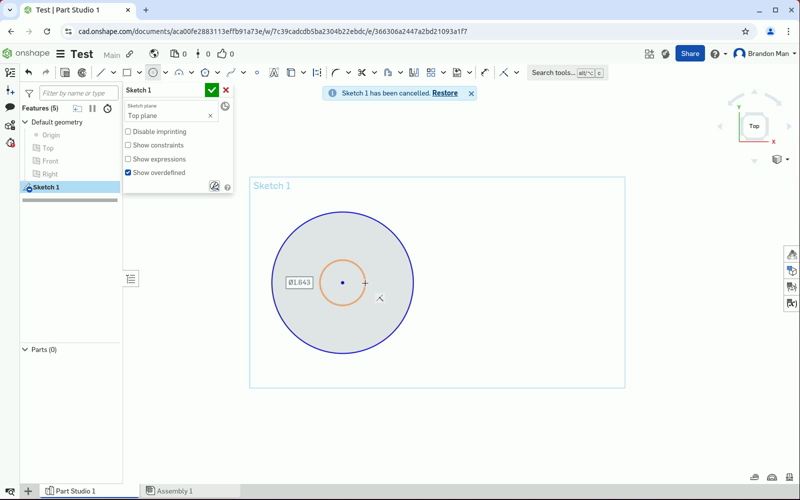
scroll(-6)
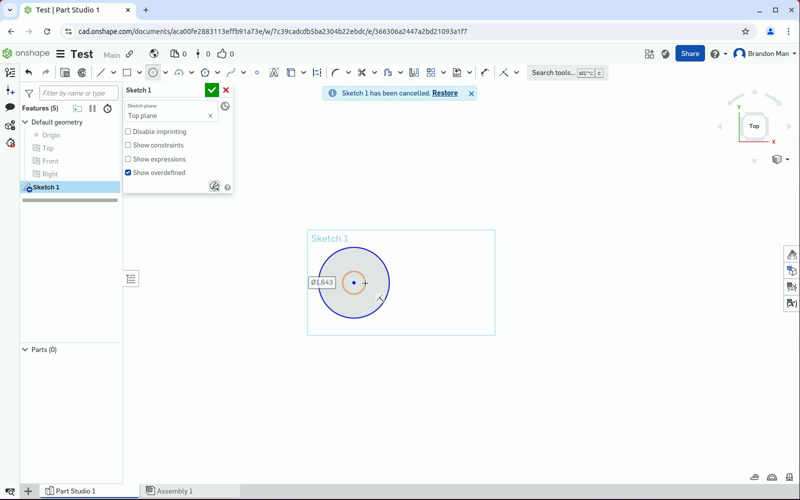
scroll(-6)
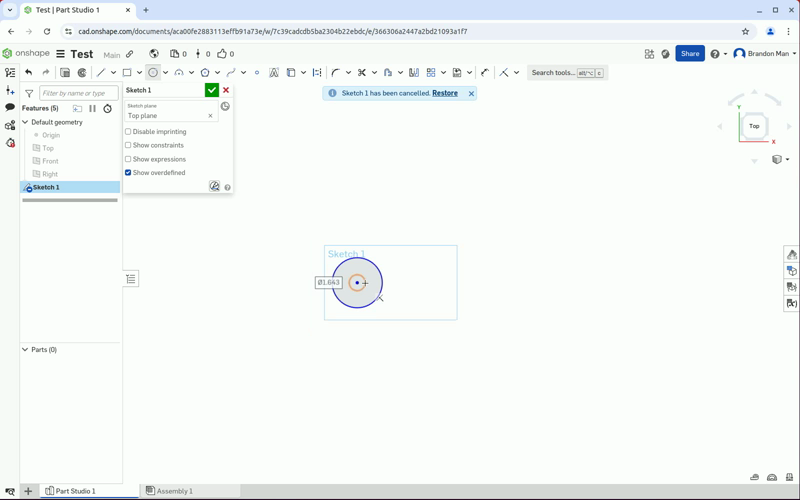
scroll(-6)
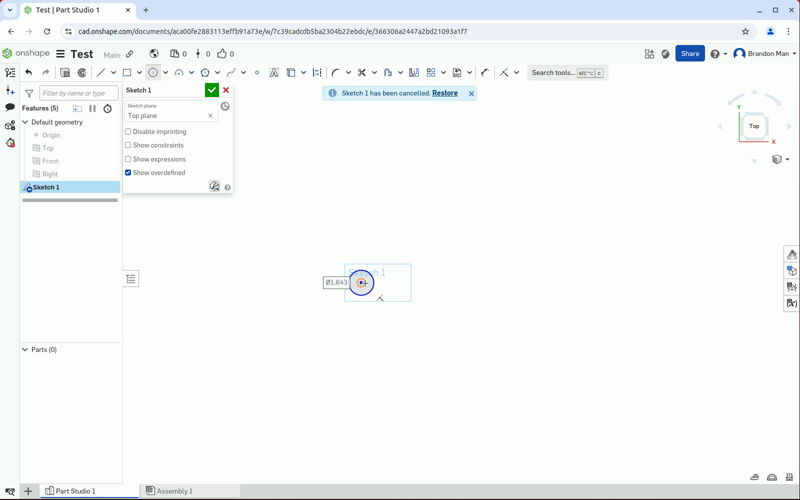
key(esc)
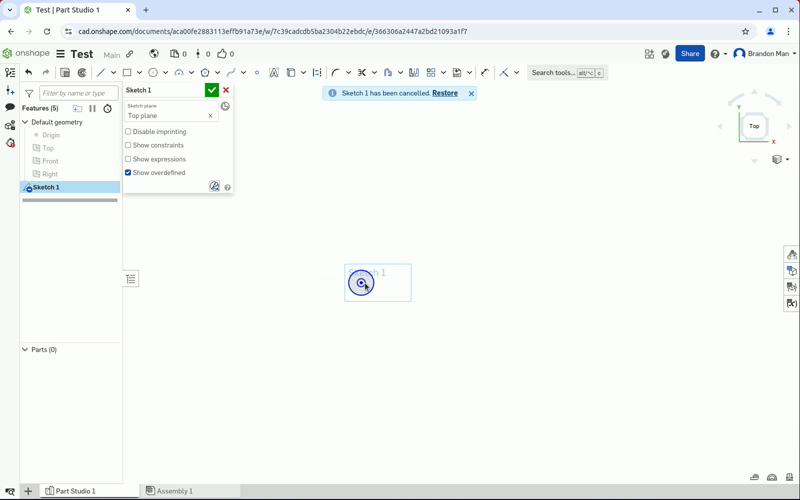
mouse_move(351, 275)
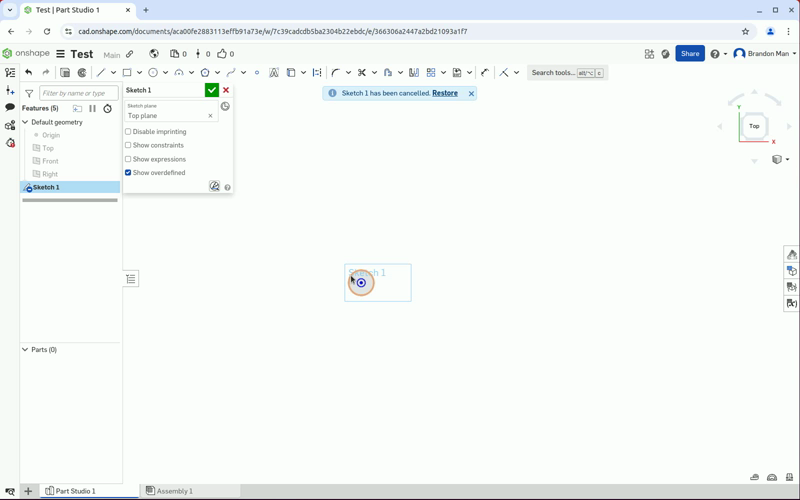
scroll(6)
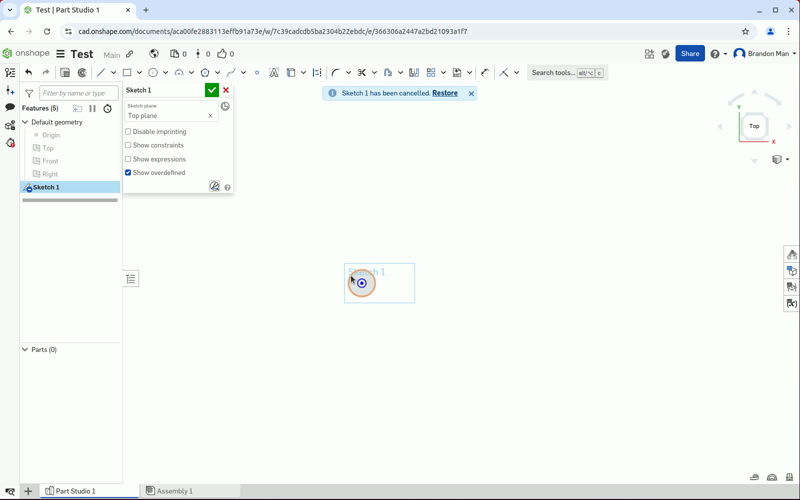
scroll(6)
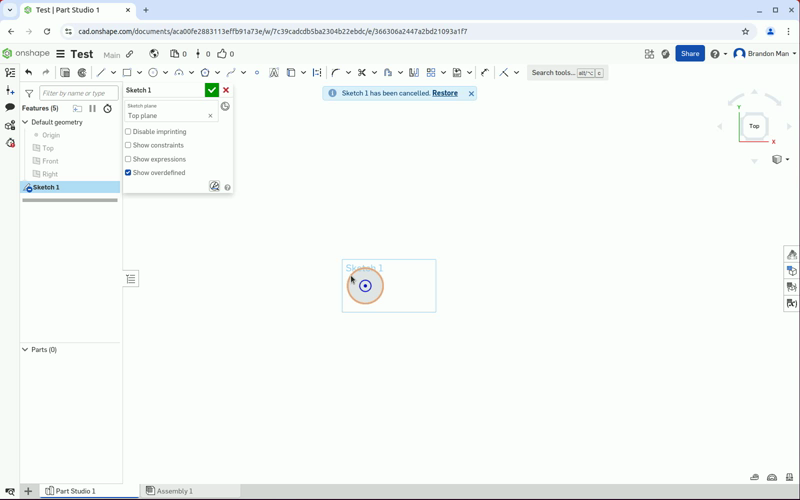
scroll(6)
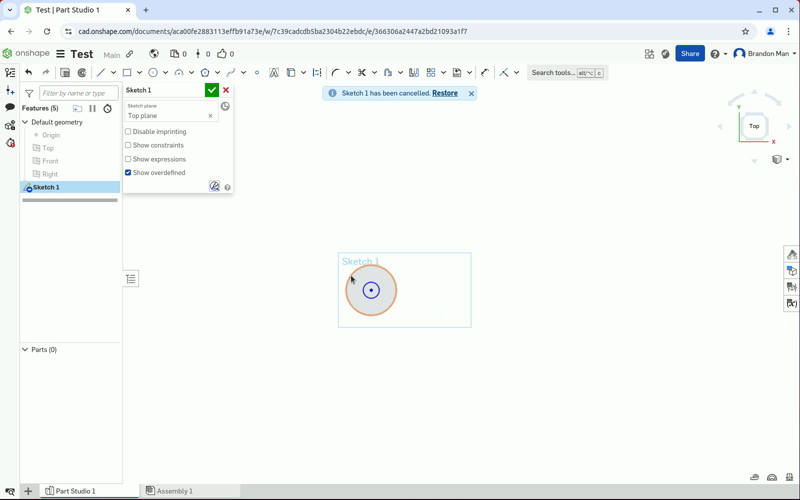
scroll(6)
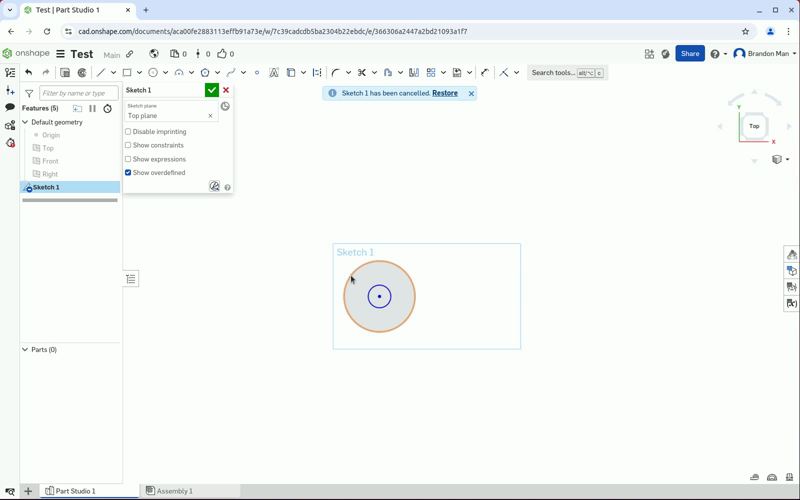
scroll(6)
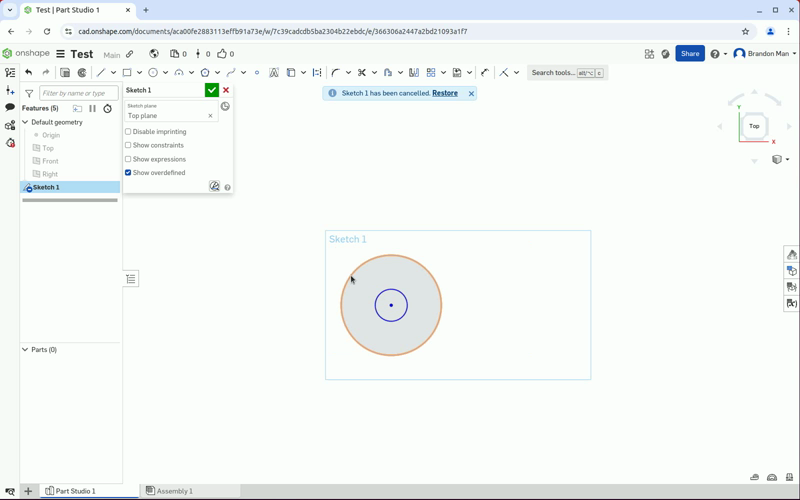
scroll(6)
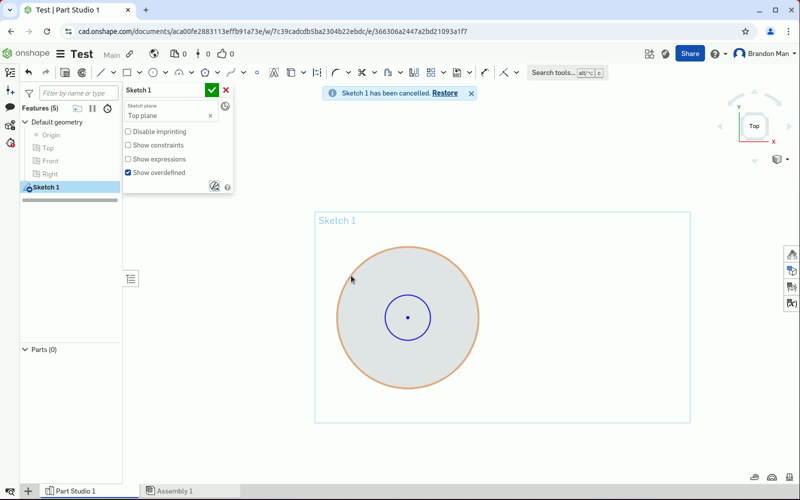
scroll(6)
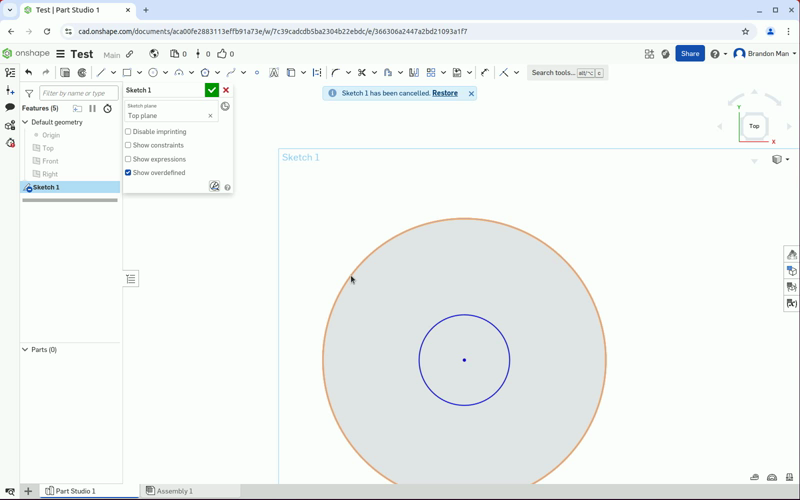
click(351, 275)
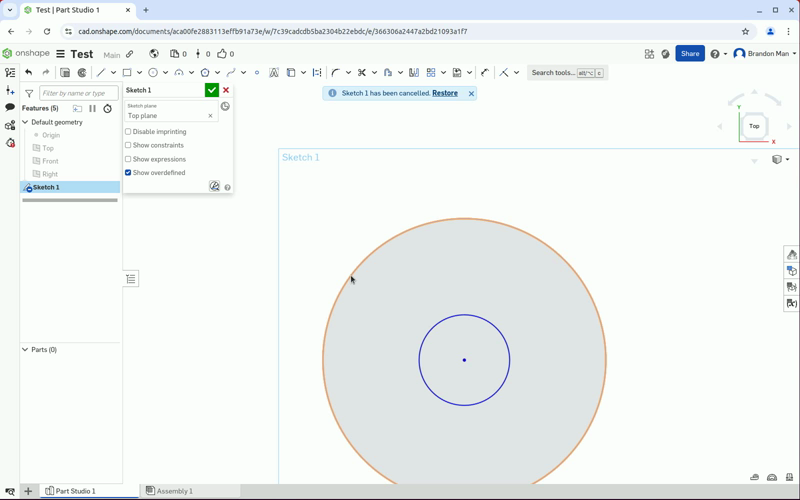
scroll(-6)
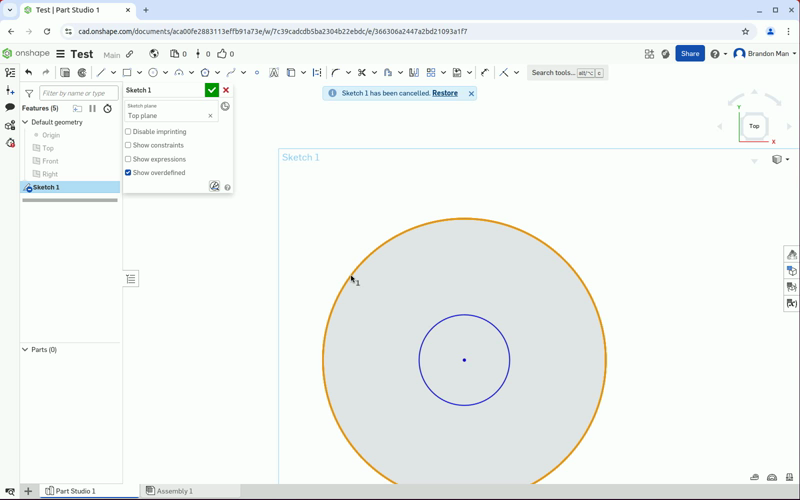
scroll(-6)
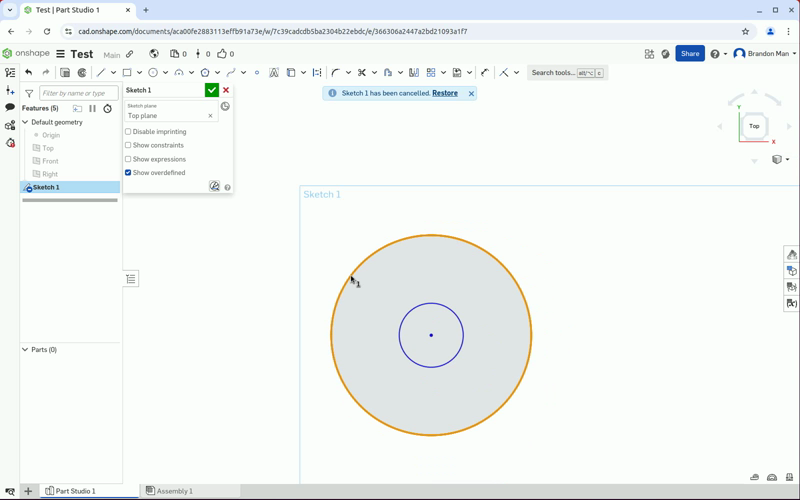
scroll(-6)
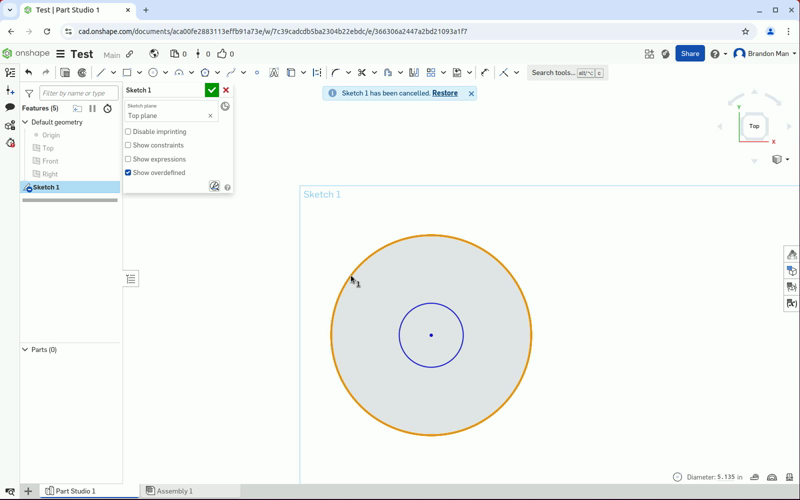
scroll(-6)
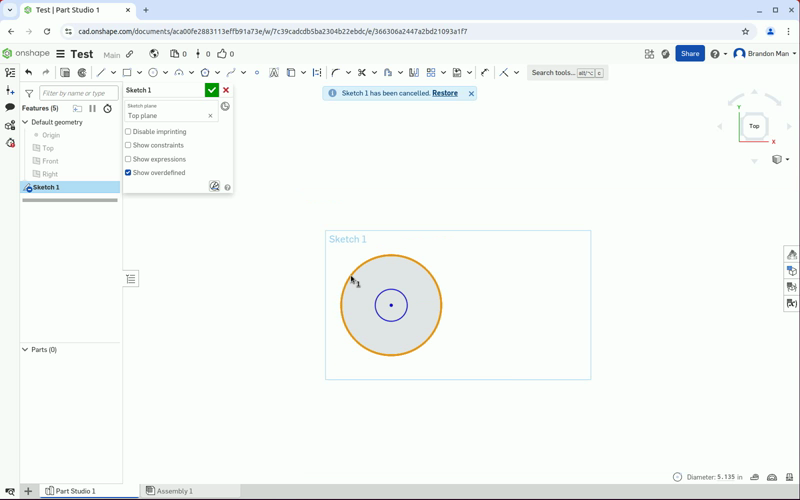
scroll(-6)
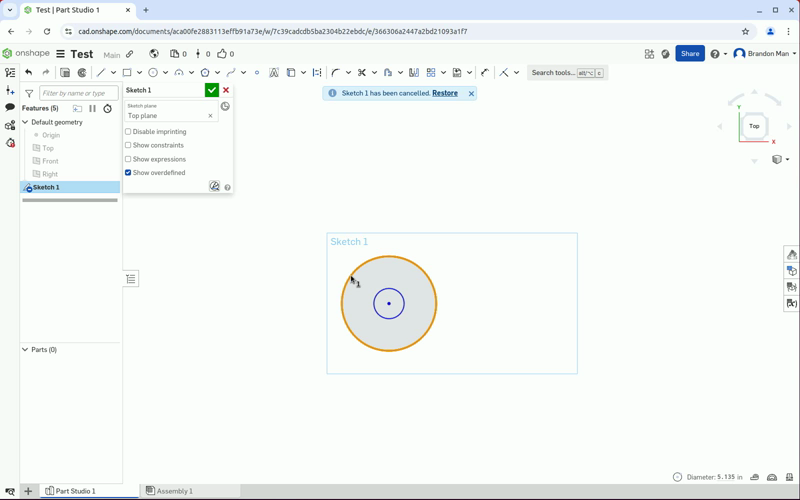
scroll(-6)
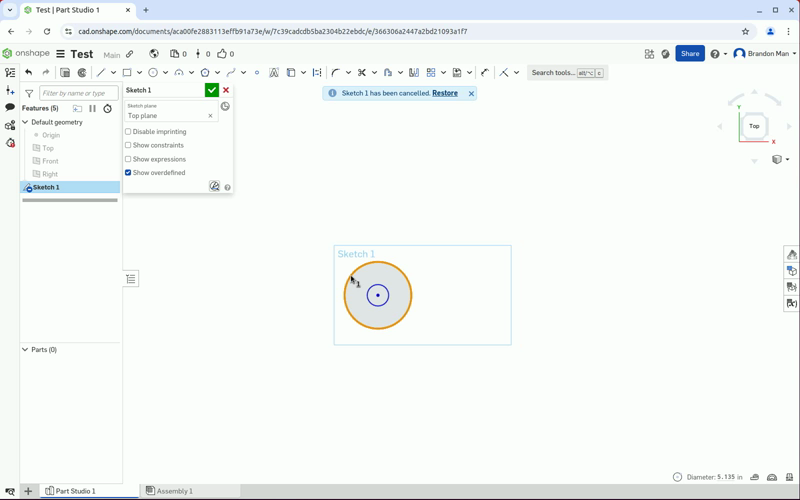
scroll(-6)
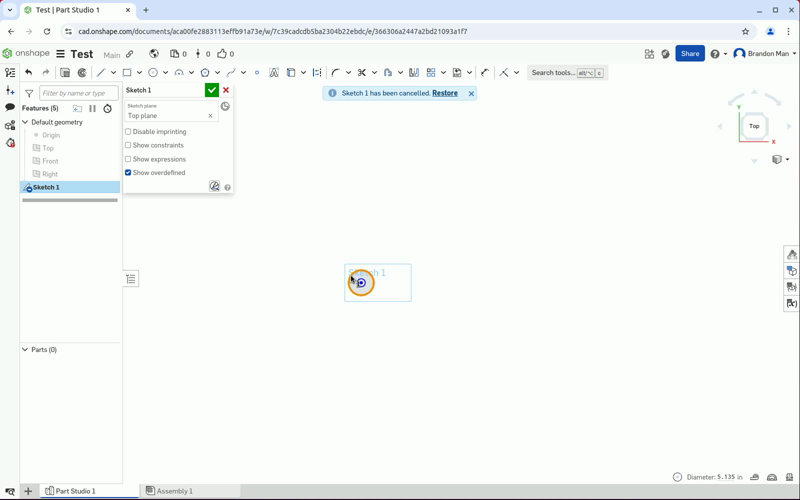
mouse_move(73, 352)
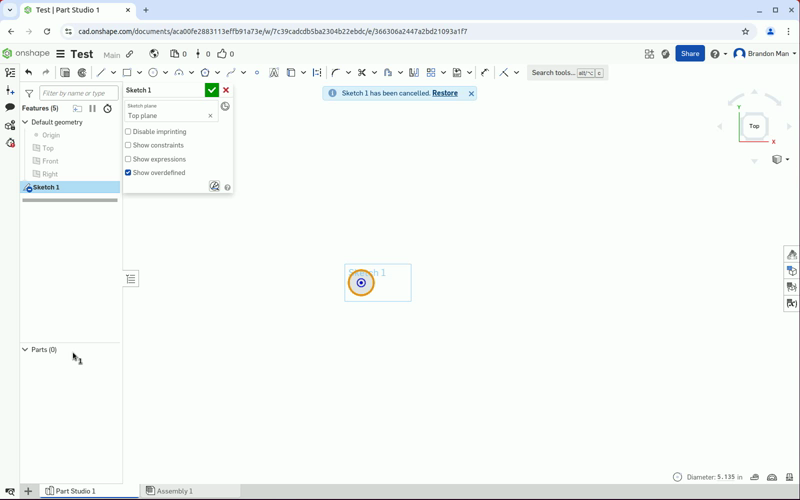
key(shift+y)
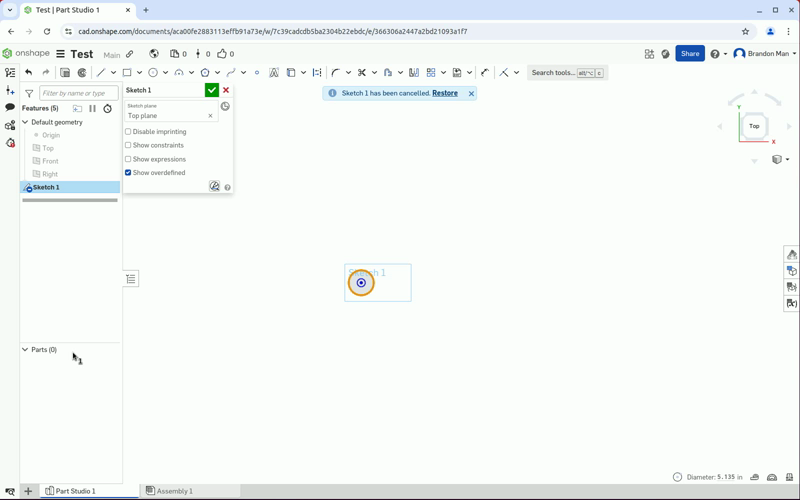
key(shift+e)
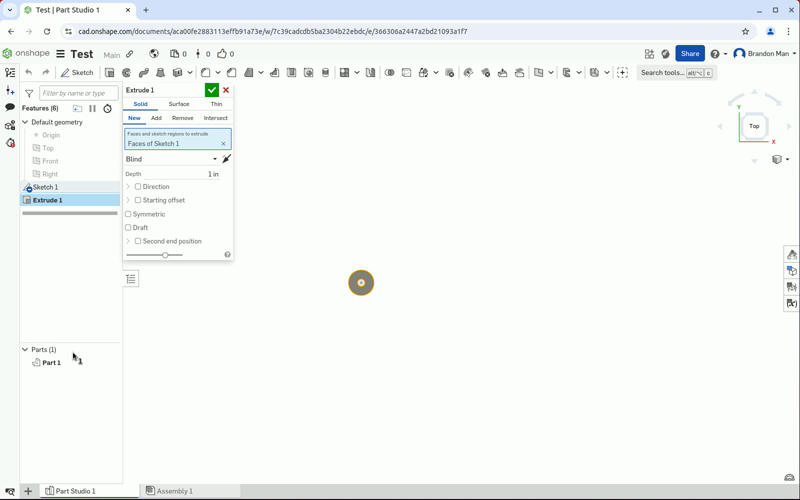
mouse_move(143, 106)
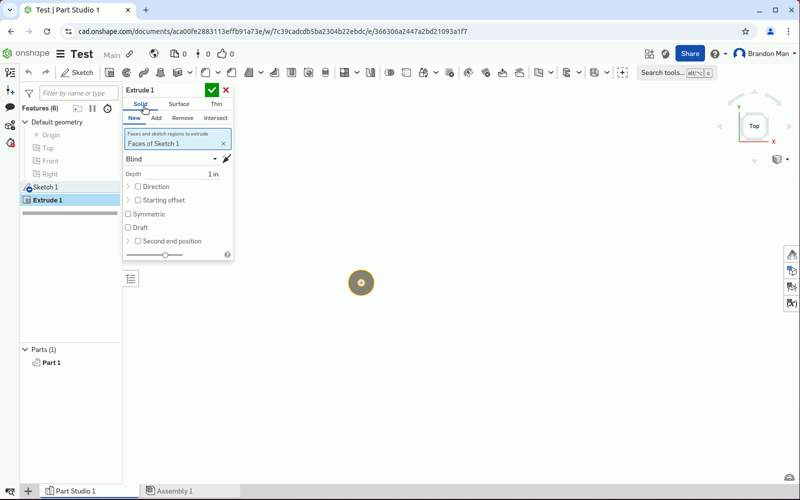
click(143, 106)
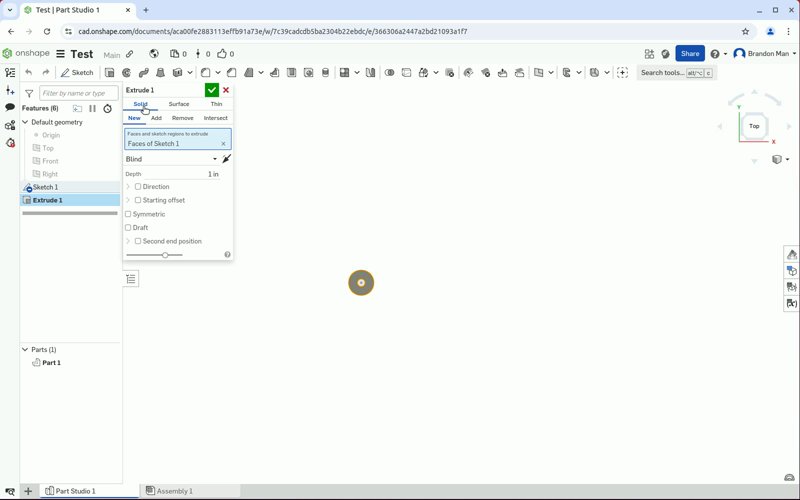
mouse_move(137, 120)
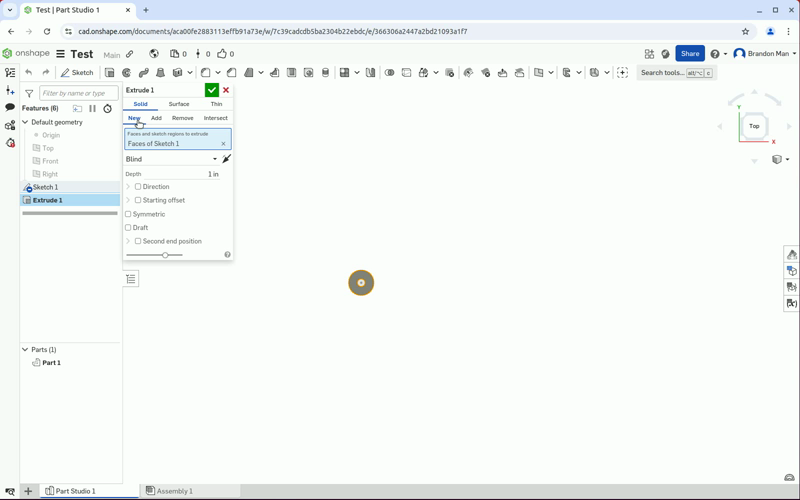
click(137, 120)
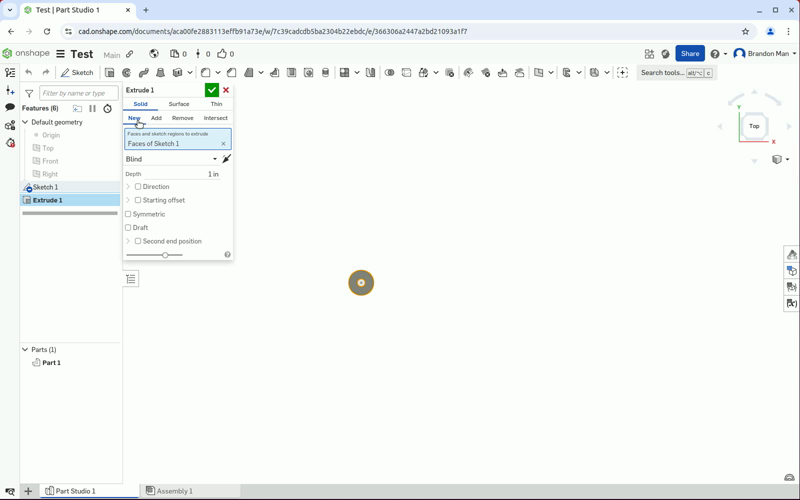
key(tab, 4)
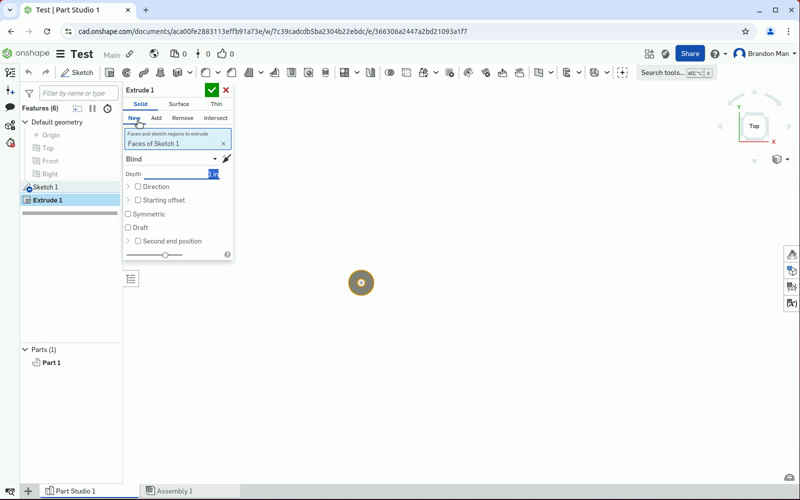
text(1.685)
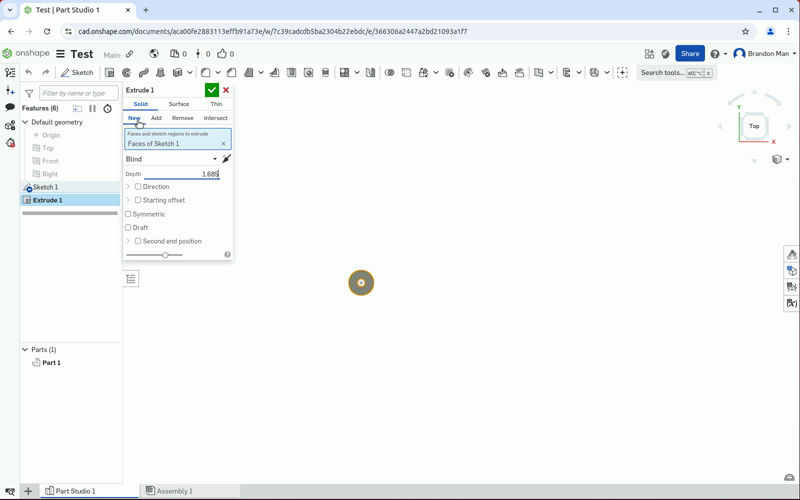
key(enter)
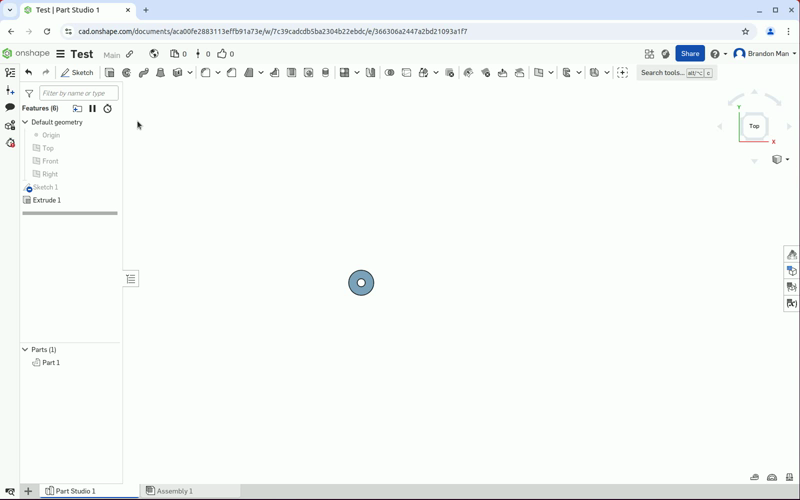
key(shift+h)
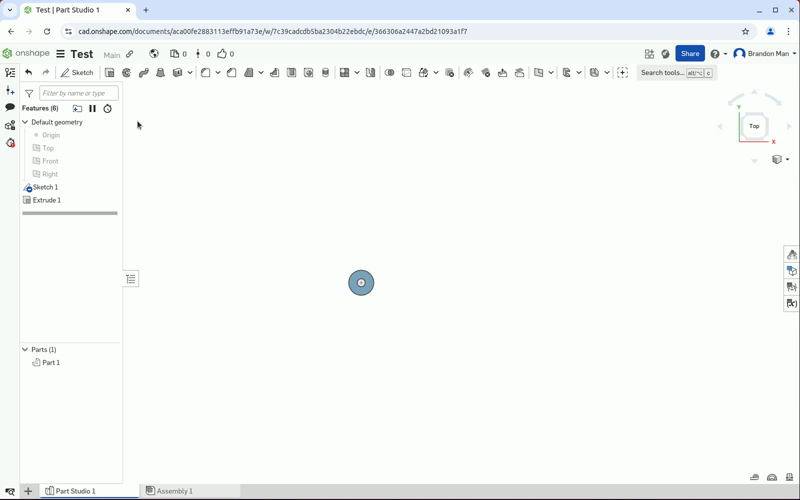
key(shift+h)
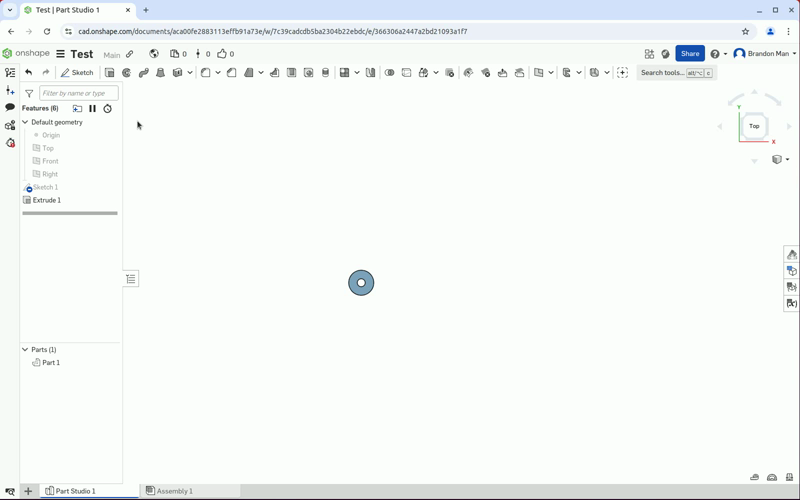
mouse_move(73, 189)
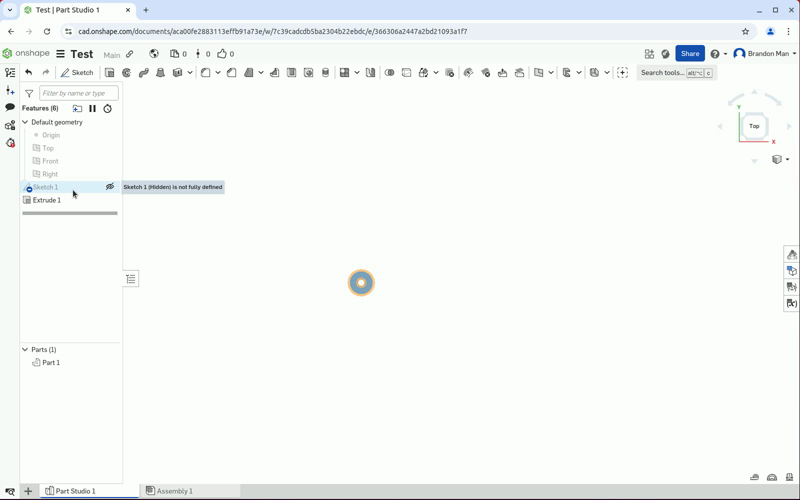
click(73, 189)
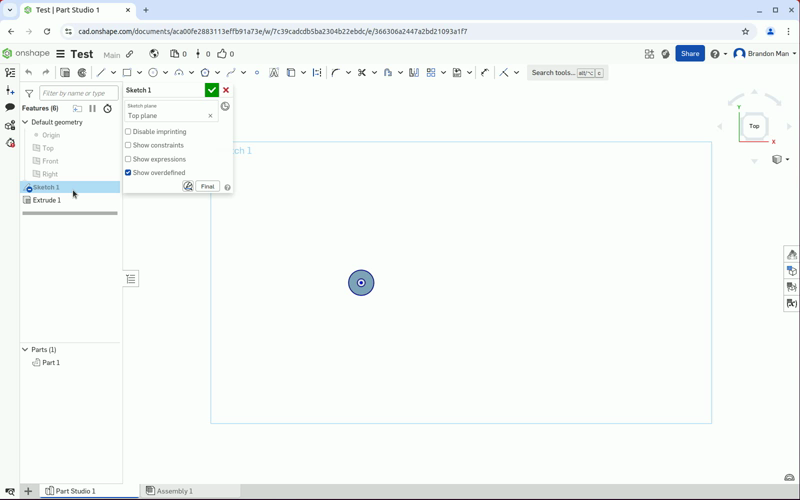
mouse_move(229, 92)
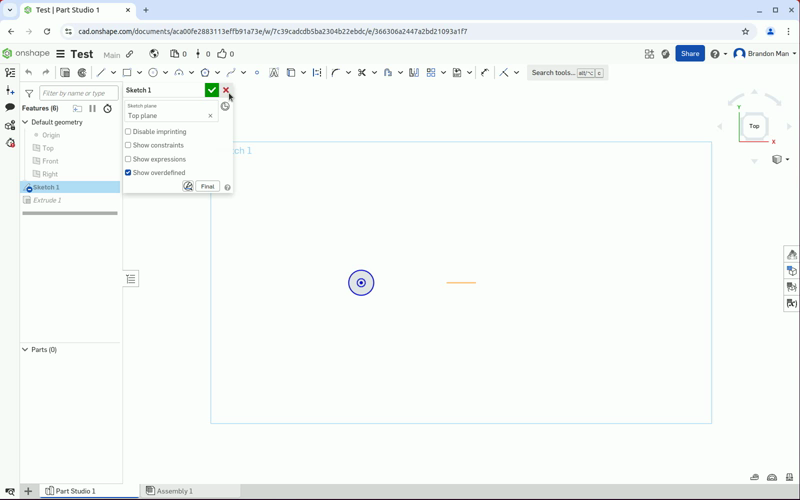
click(229, 92)
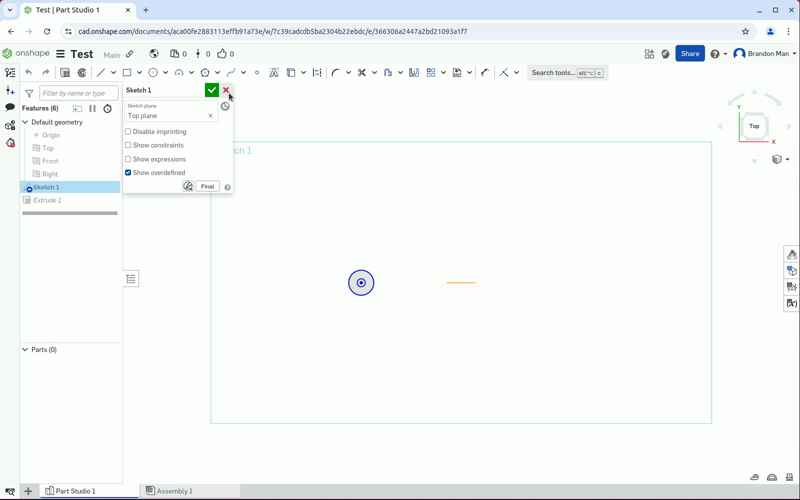
key(shift+s)
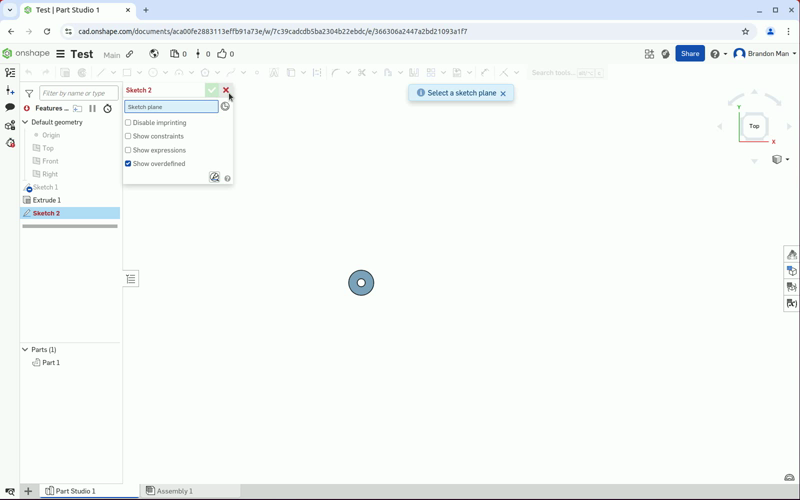
mouse_move(73, 150)
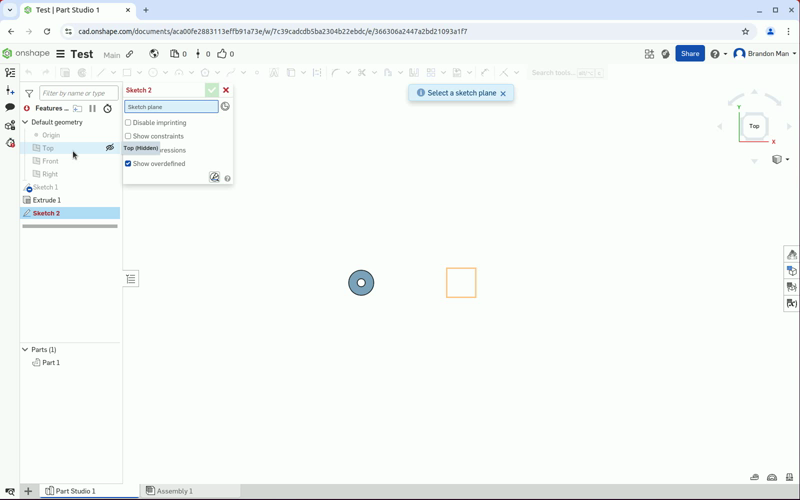
click(73, 150)
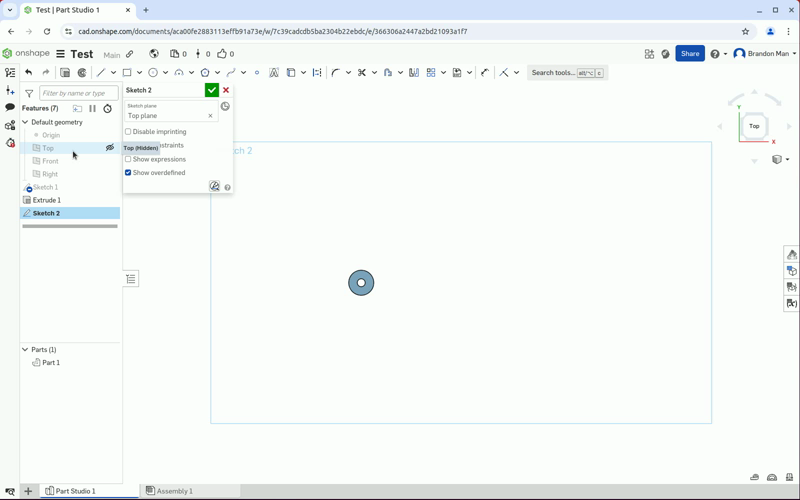
mouse_move(73, 352)
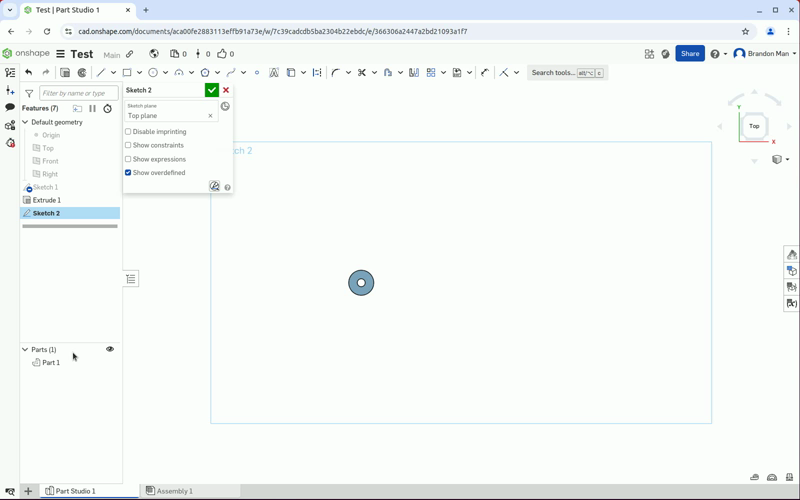
key(y)
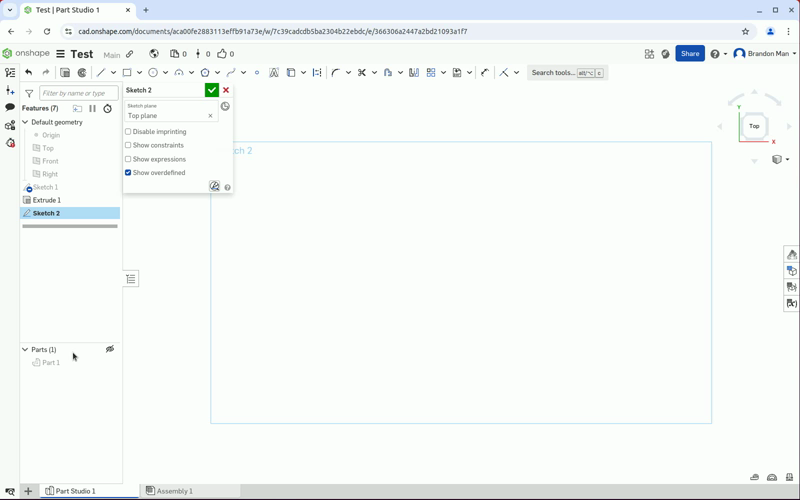
key(c)
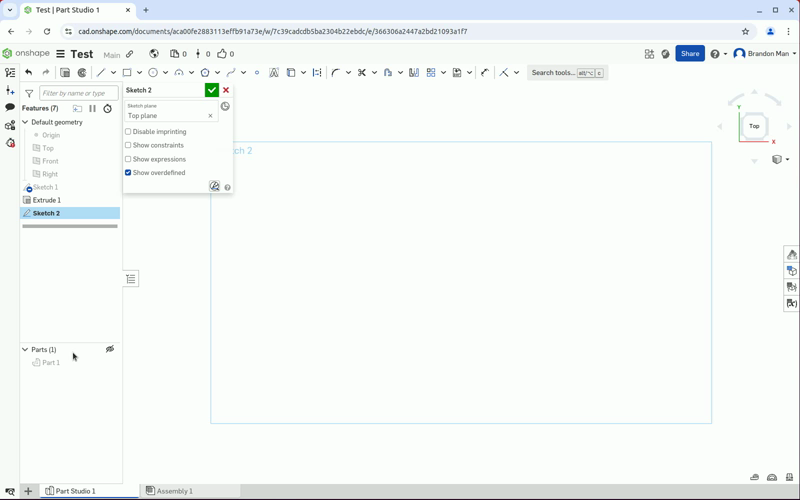
key_down(shift)
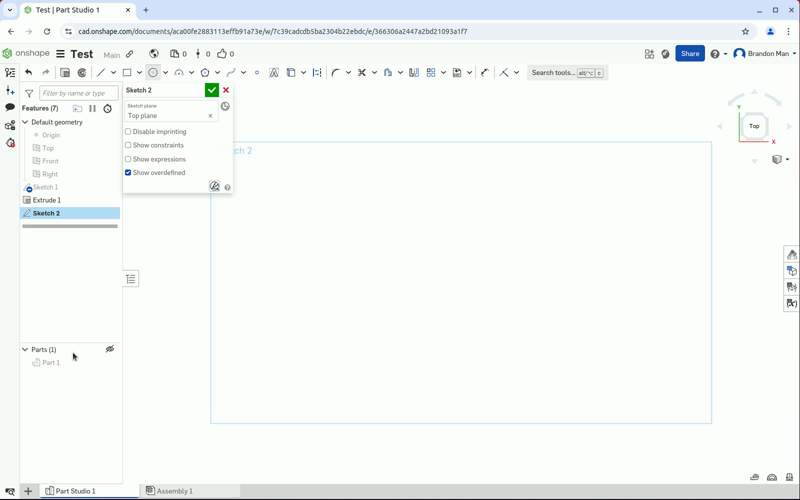
mouse_move(524, 282)
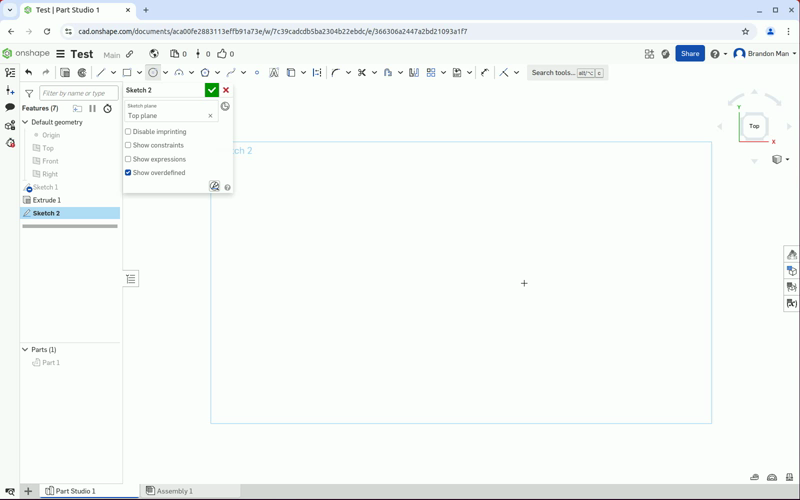
click(524, 282)
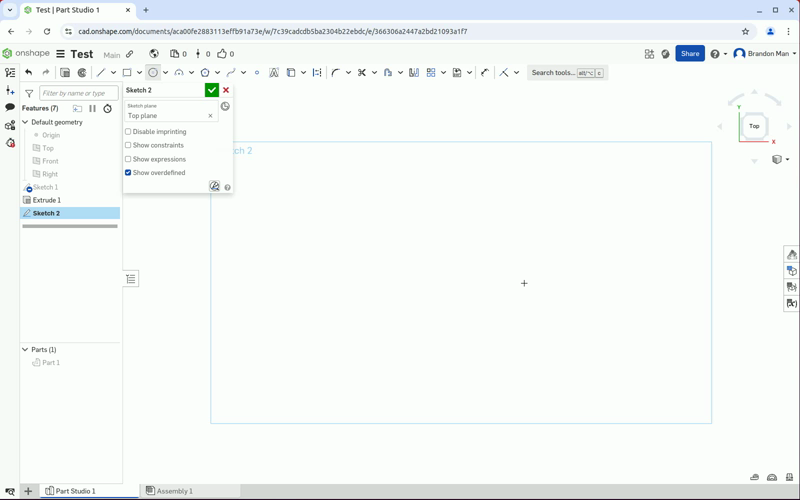
key_up(shift)
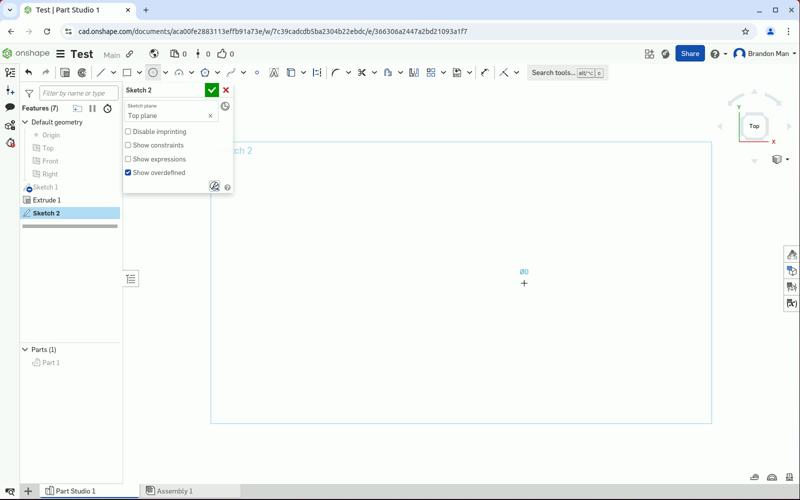
mouse_move(537, 282)
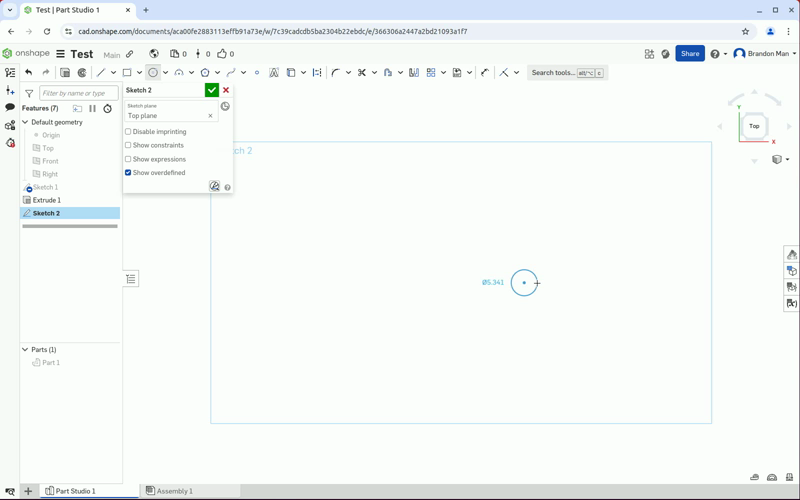
click(537, 282)
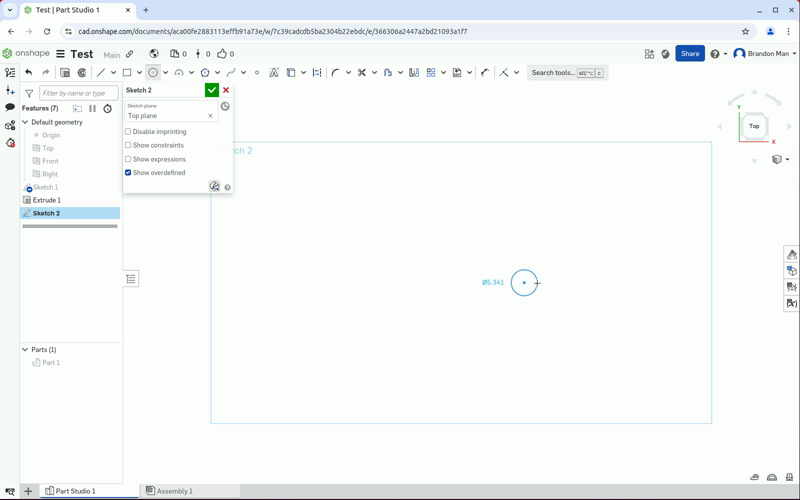
key(esc)
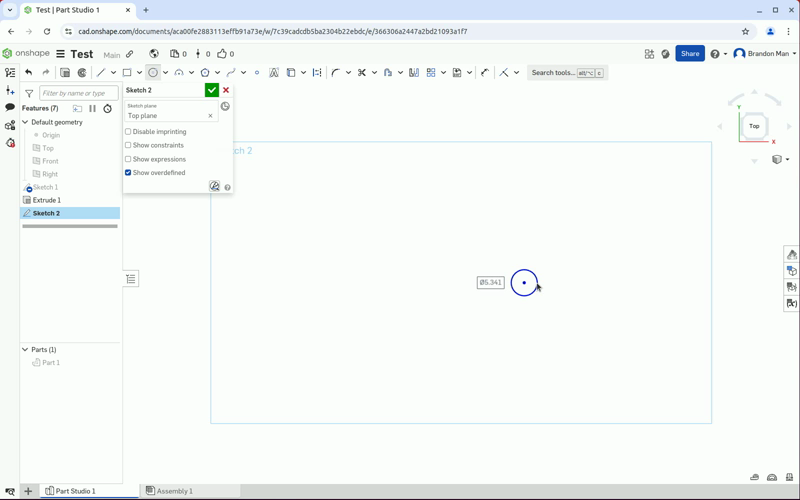
key(c)
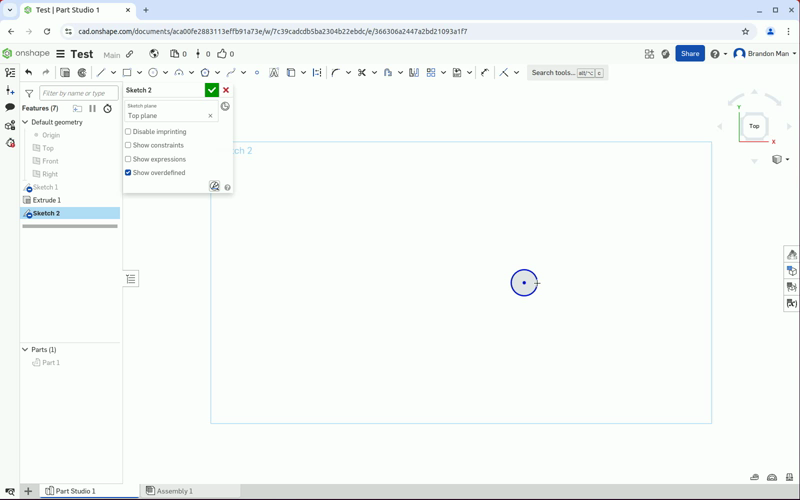
key_down(shift)
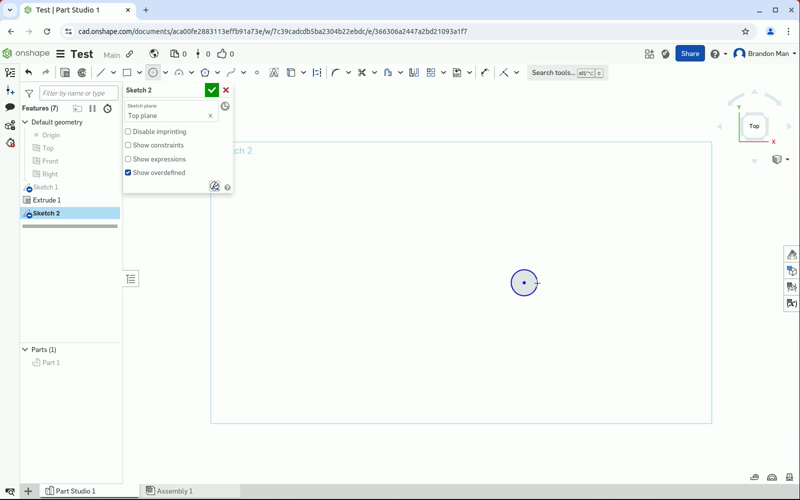
mouse_move(524, 282)
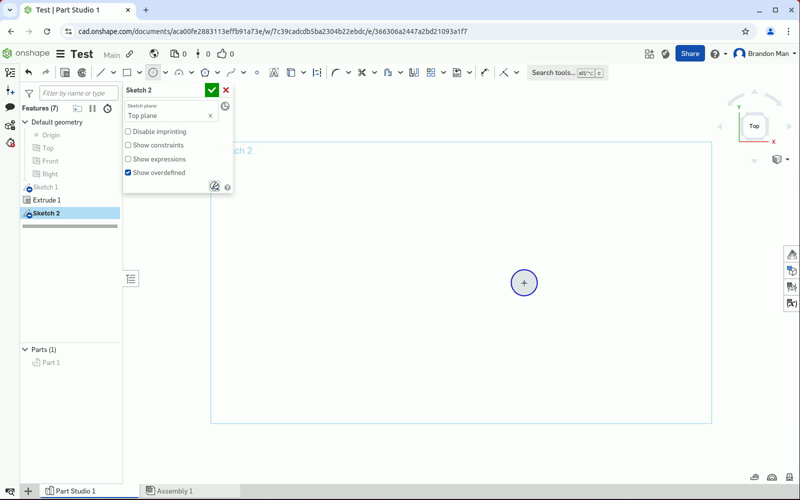
click(524, 282)
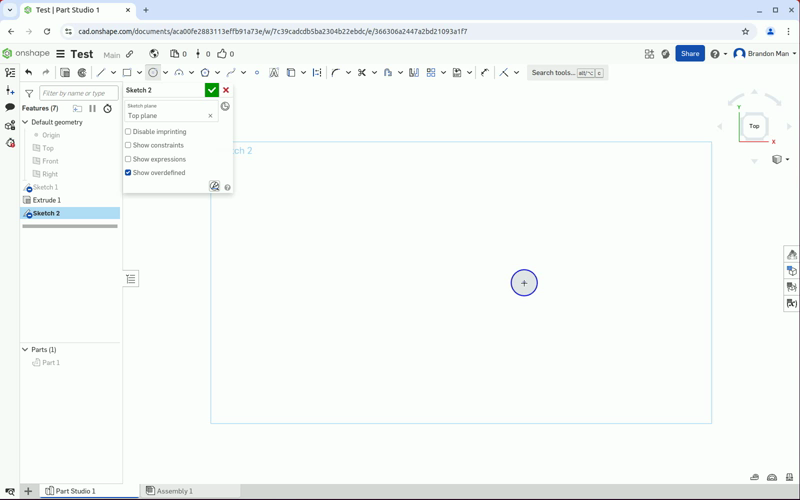
key_up(shift)
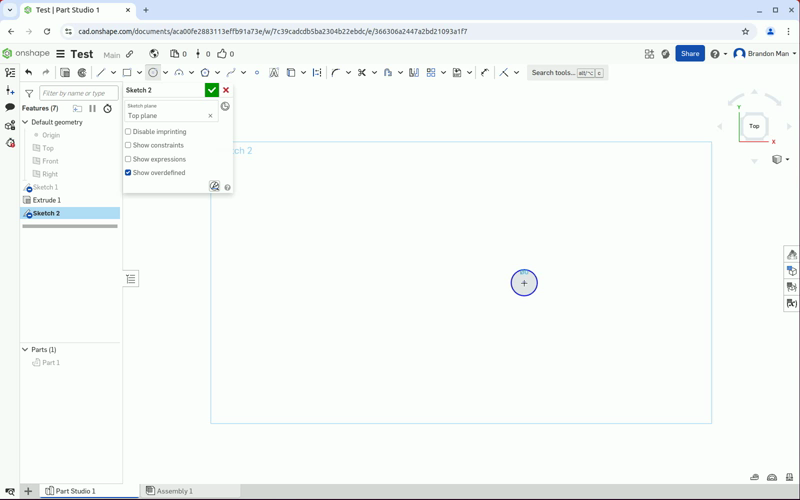
mouse_move(528, 282)
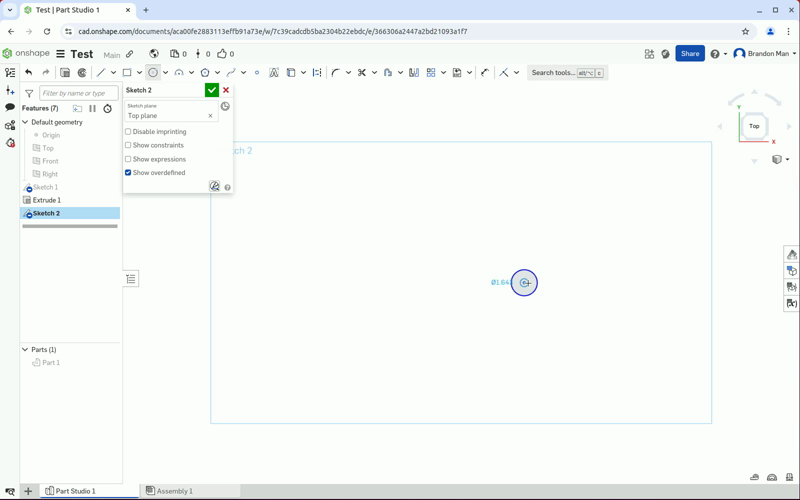
scroll(6)
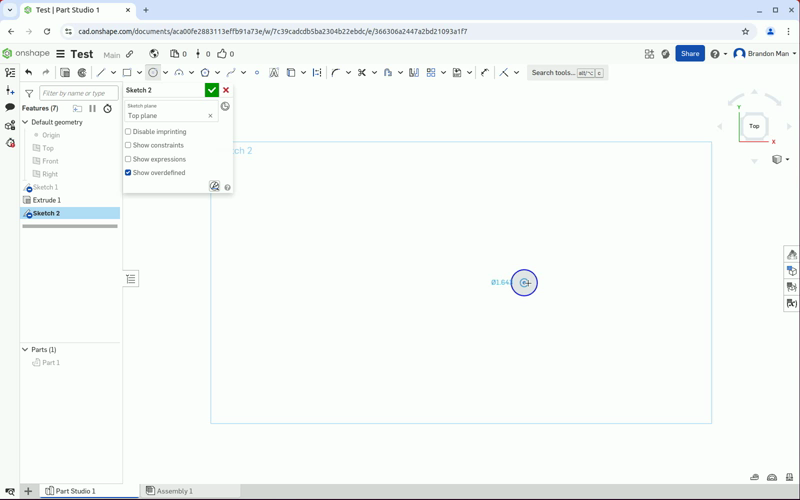
scroll(6)
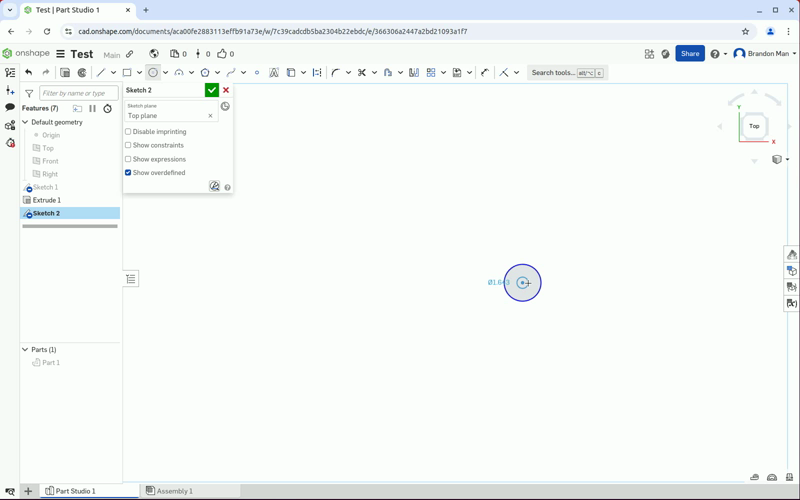
scroll(6)
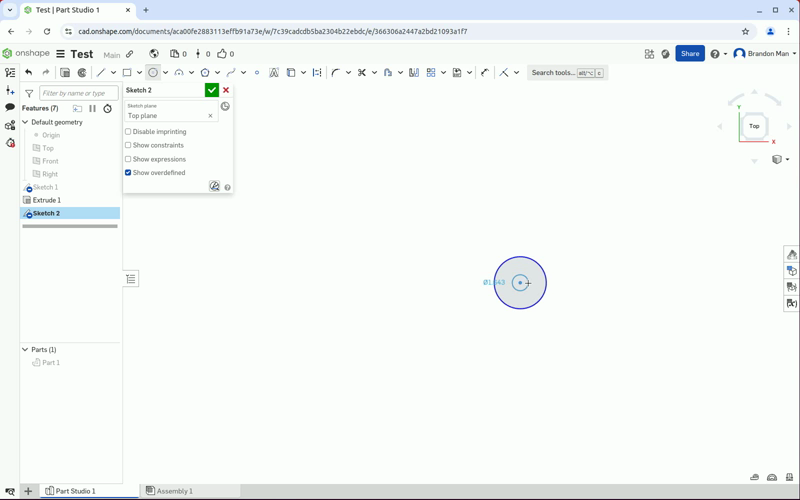
scroll(6)
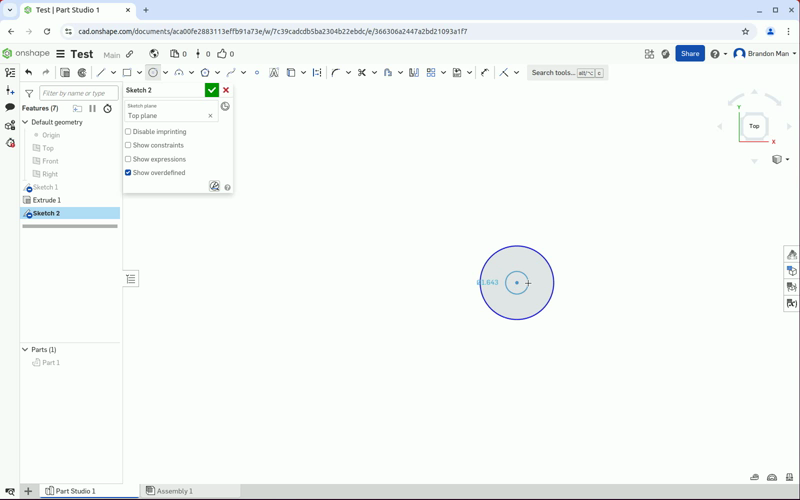
scroll(6)
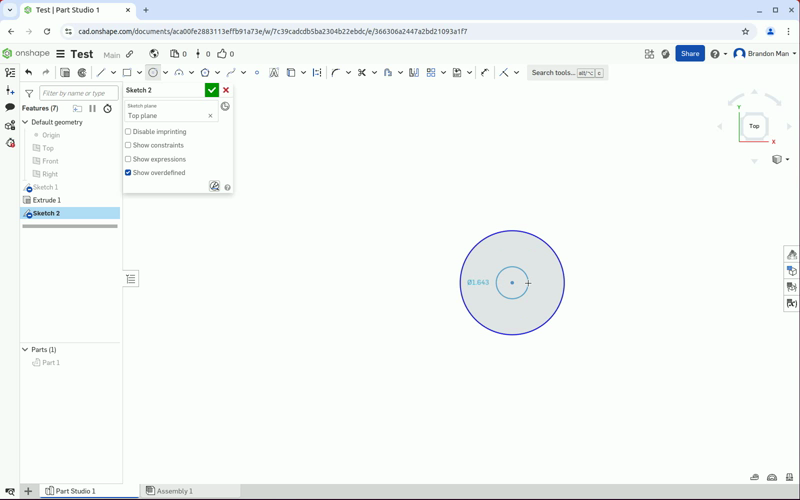
scroll(6)
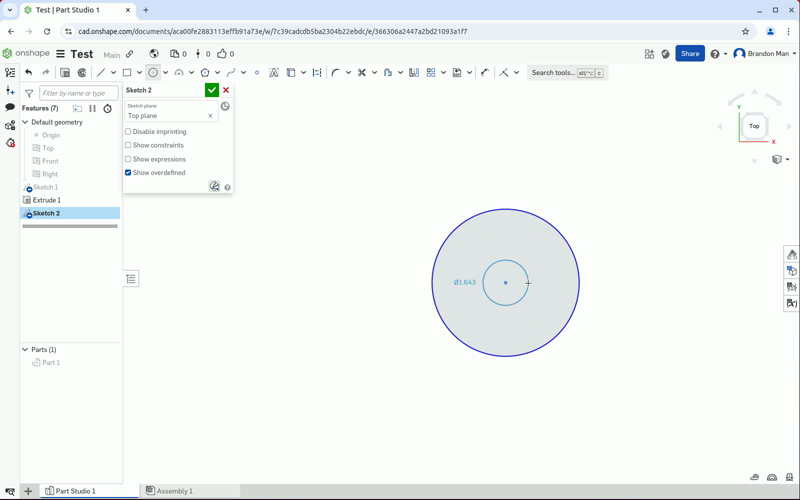
scroll(6)
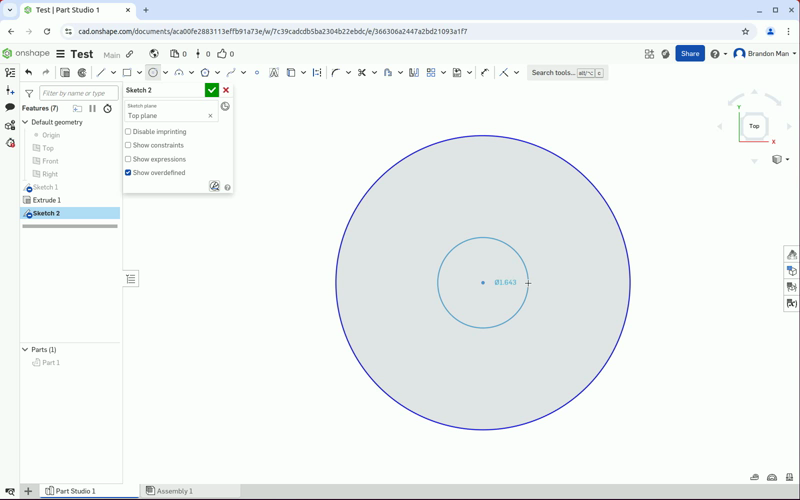
click(528, 282)
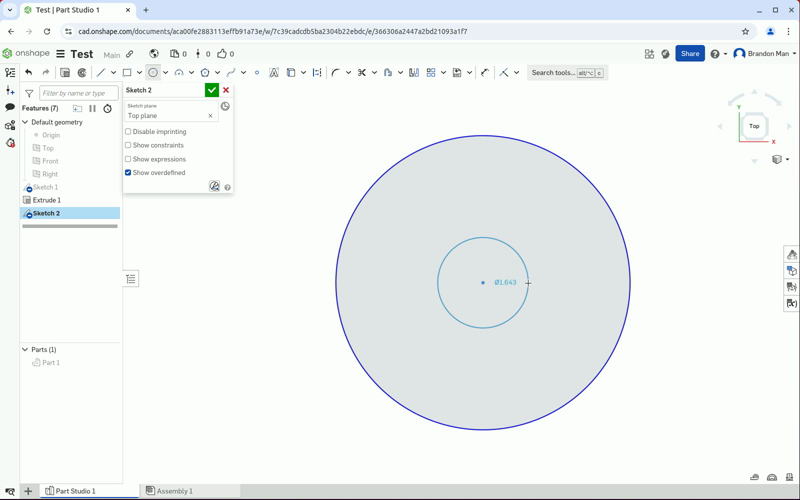
scroll(-6)
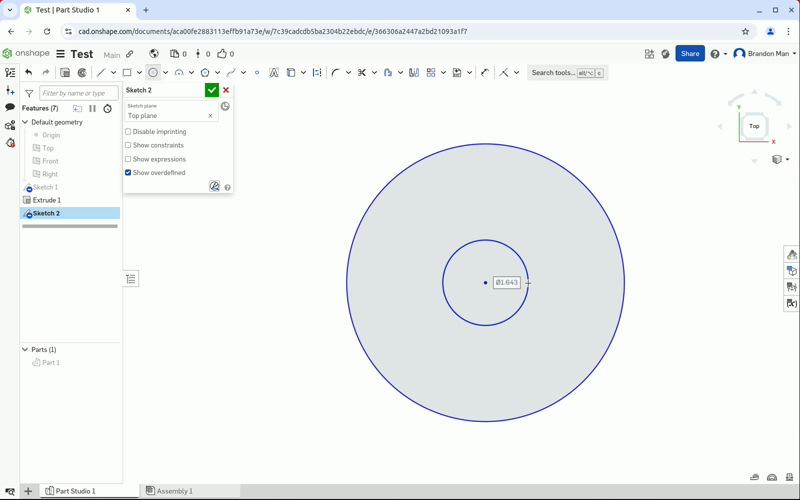
scroll(-6)
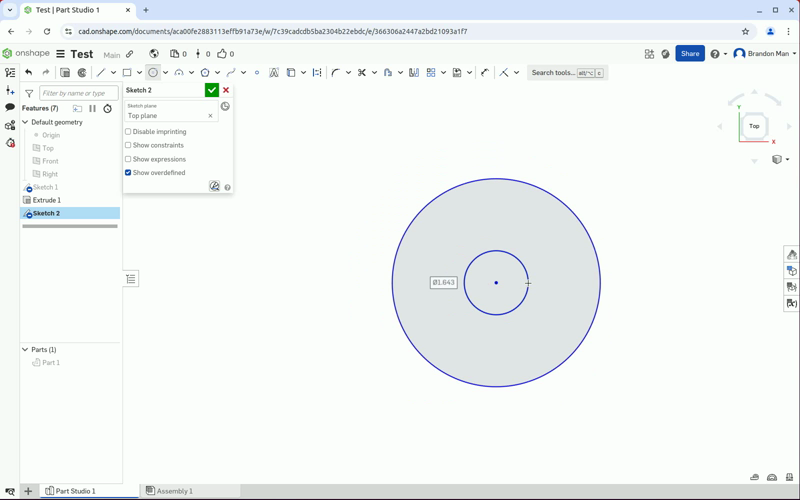
scroll(-6)
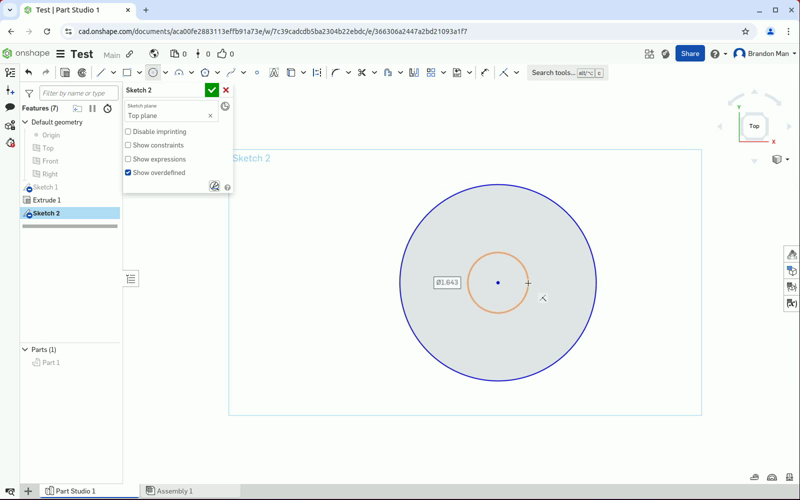
scroll(-6)
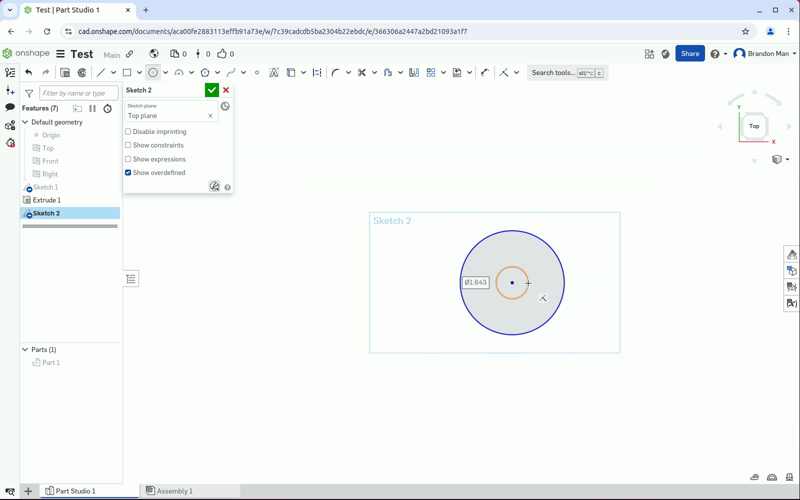
scroll(-6)
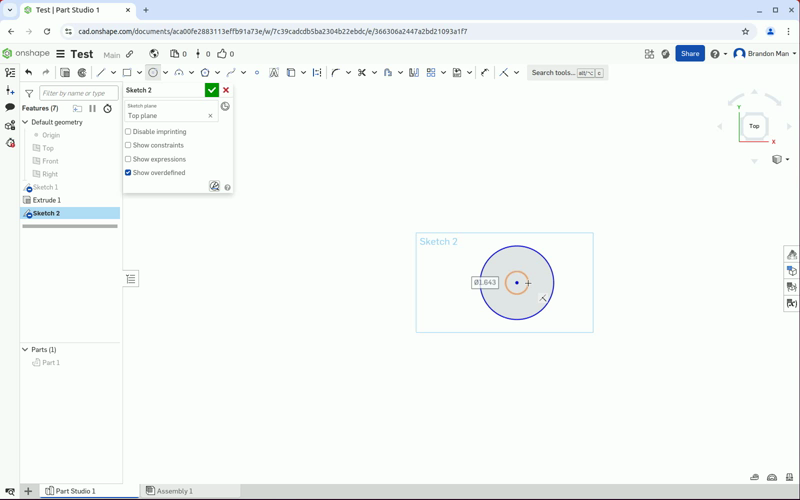
scroll(-6)
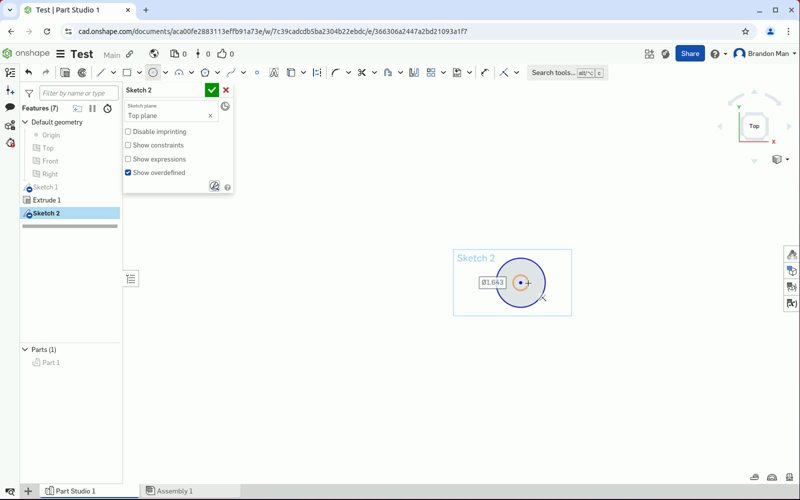
scroll(-6)
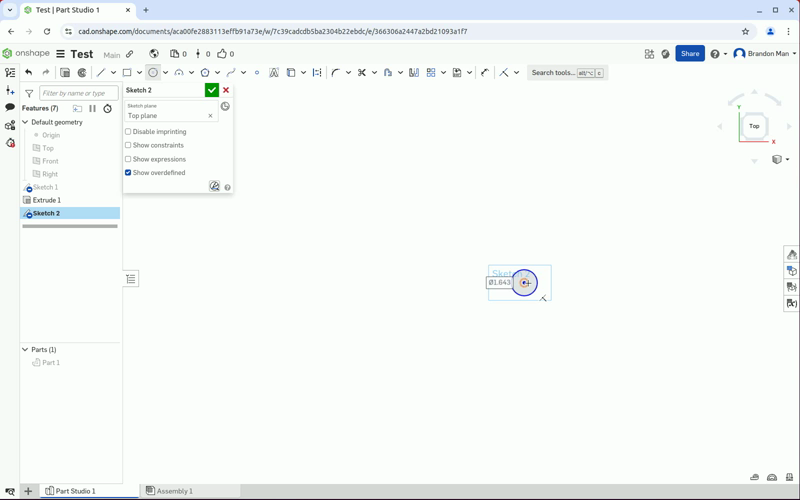
key(esc)
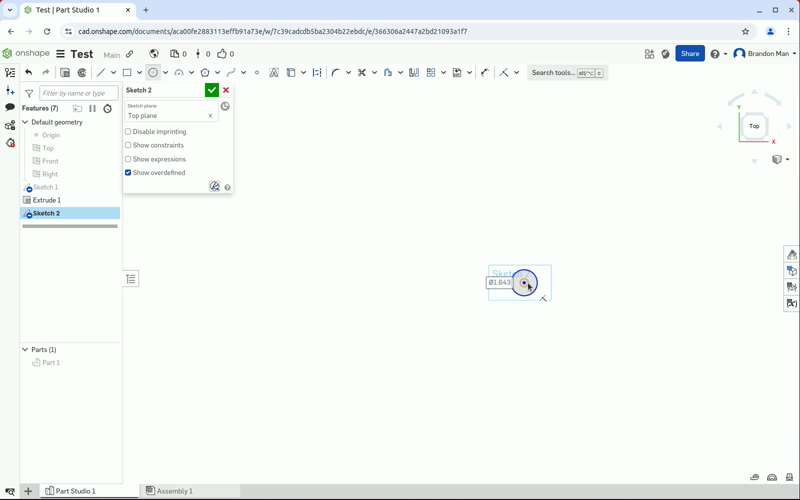
mouse_move(521, 271)
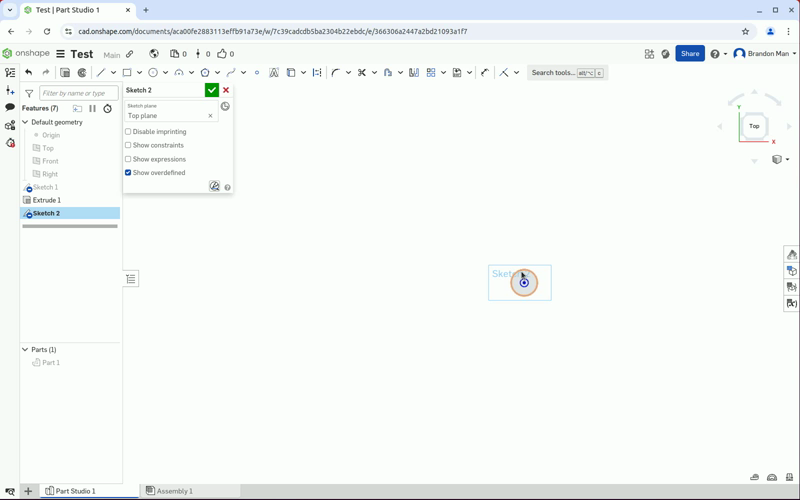
scroll(6)
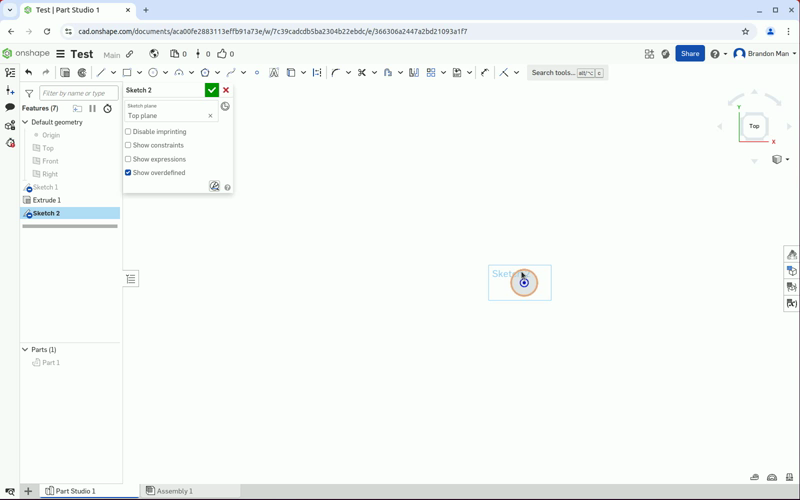
scroll(6)
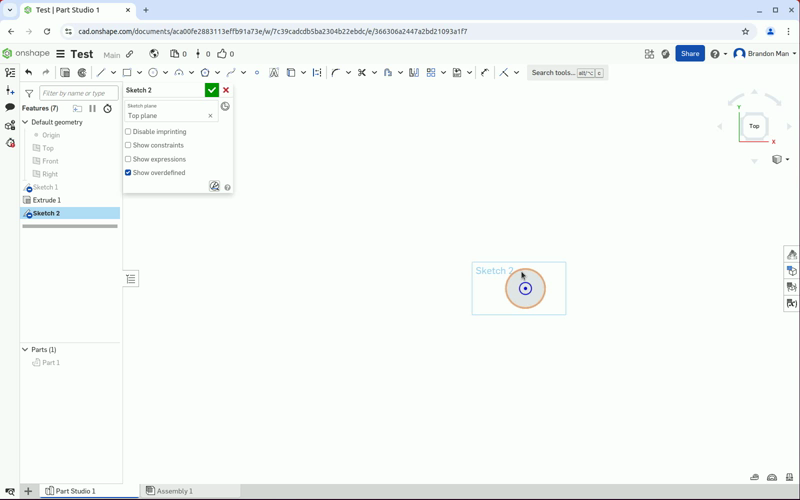
scroll(6)
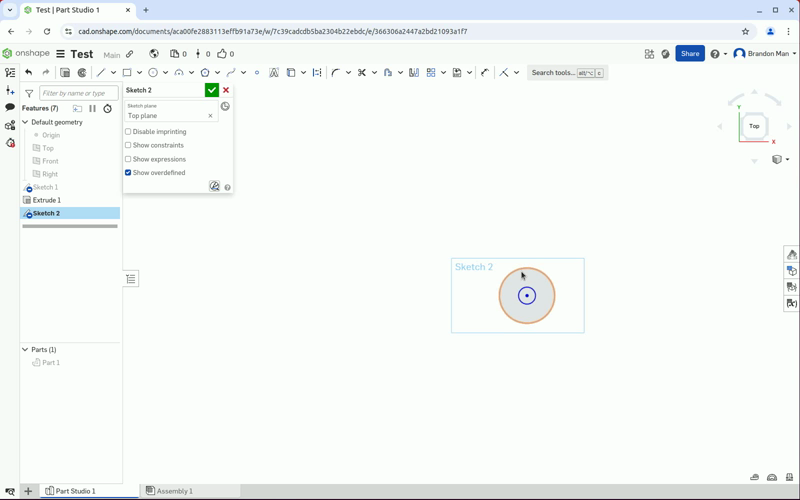
scroll(6)
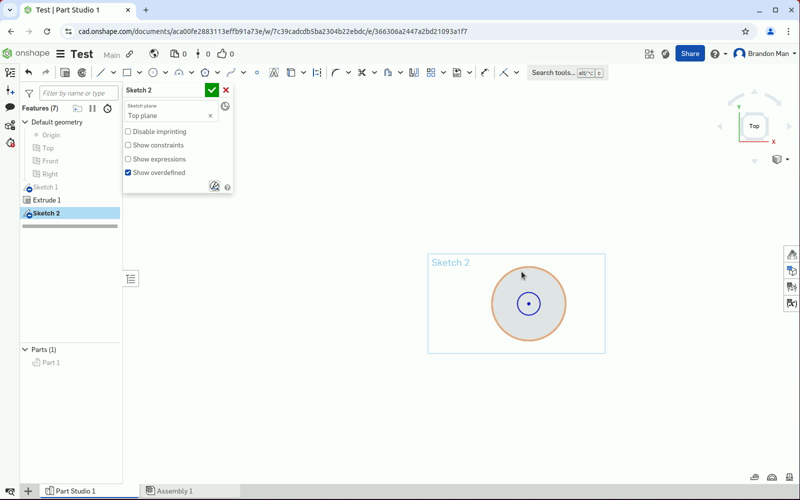
scroll(6)
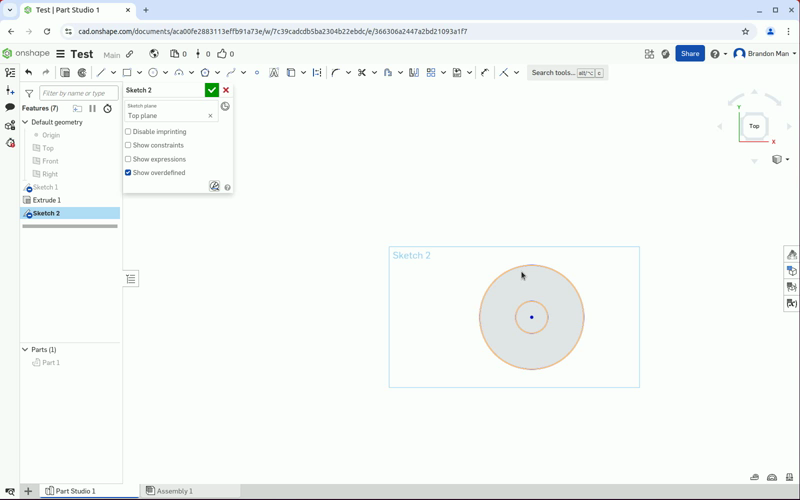
scroll(6)
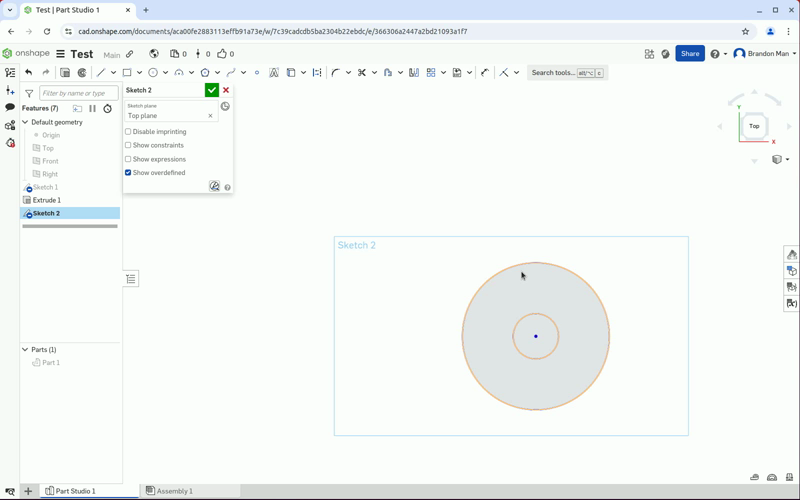
scroll(6)
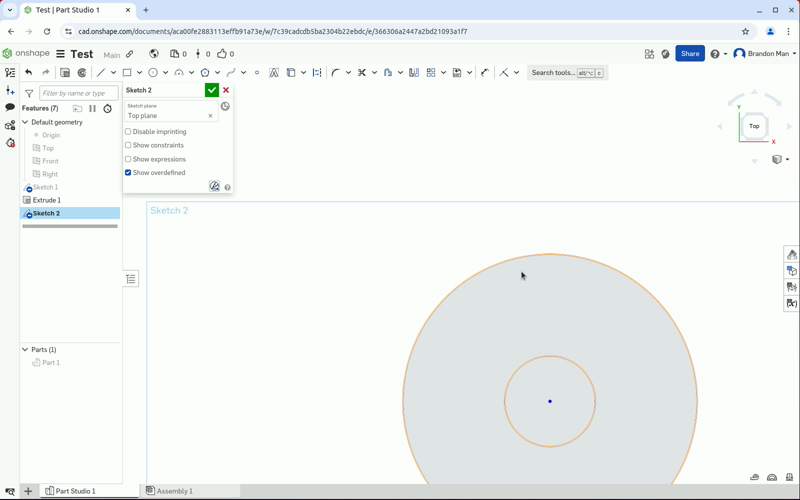
click(521, 271)
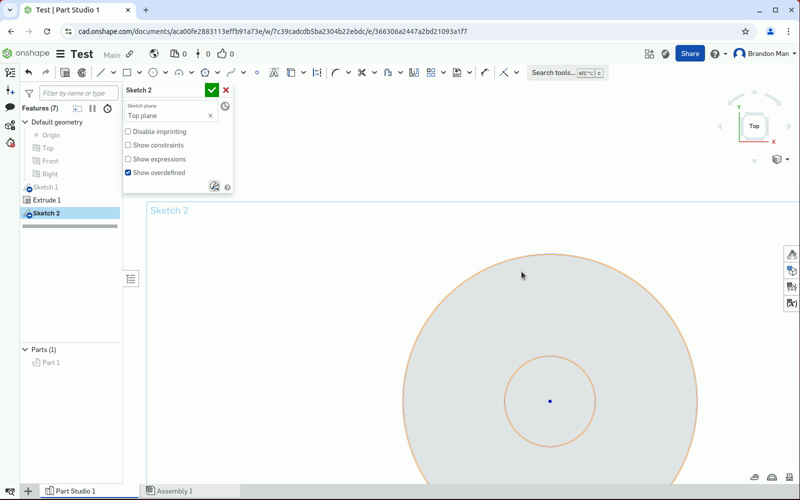
scroll(-6)
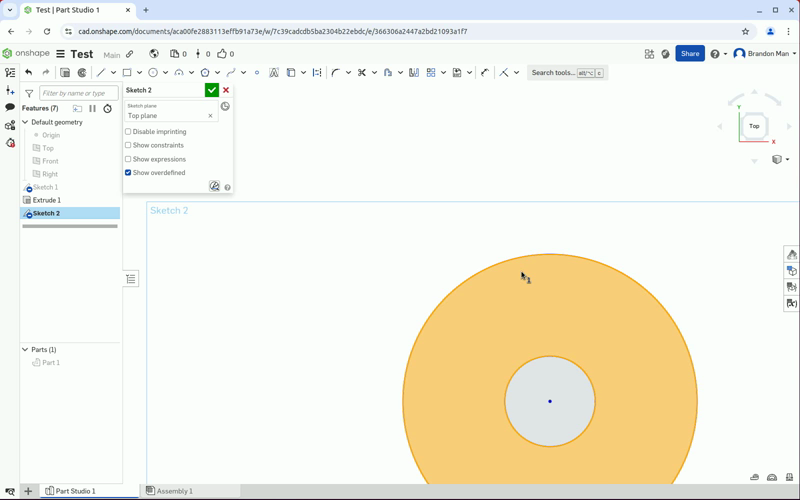
scroll(-6)
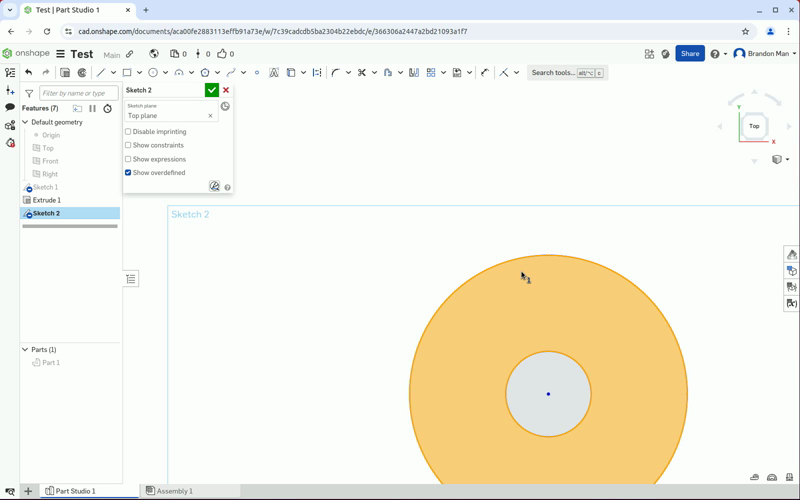
scroll(-6)
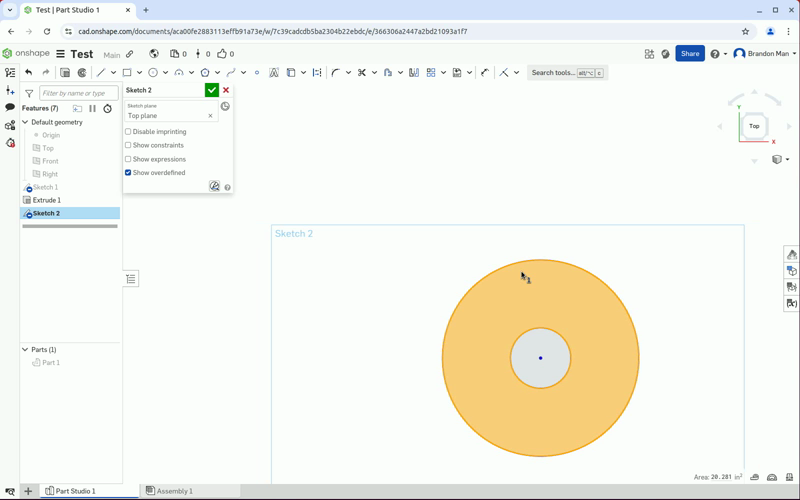
scroll(-6)
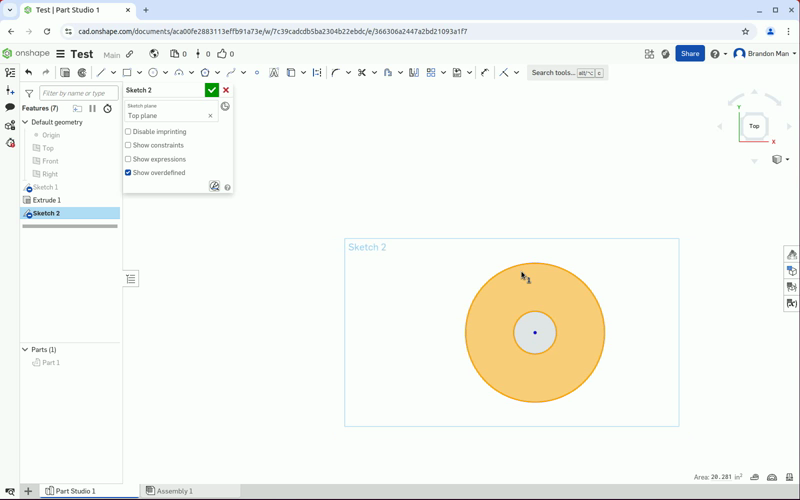
scroll(-6)
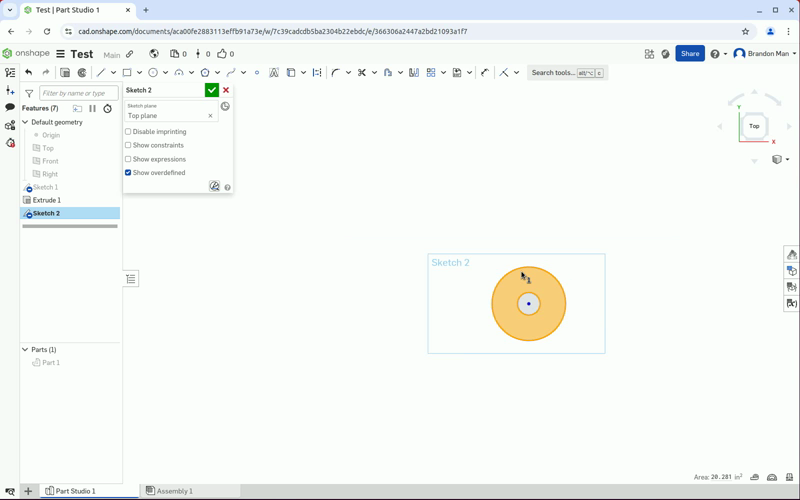
scroll(-6)
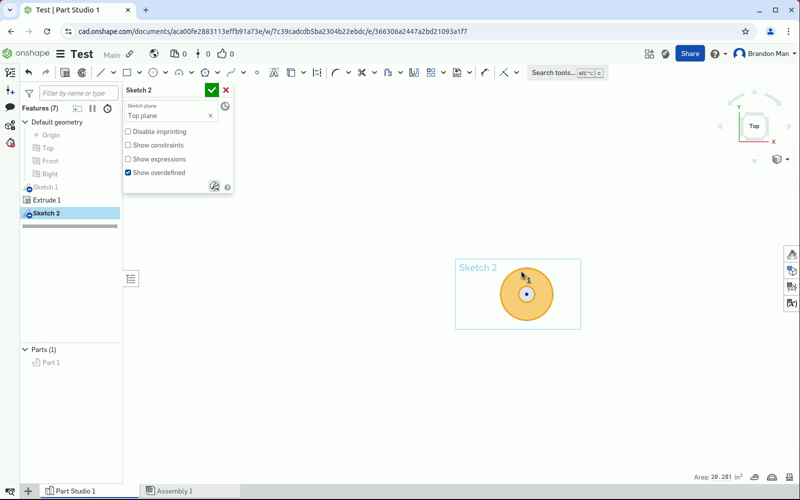
scroll(-6)
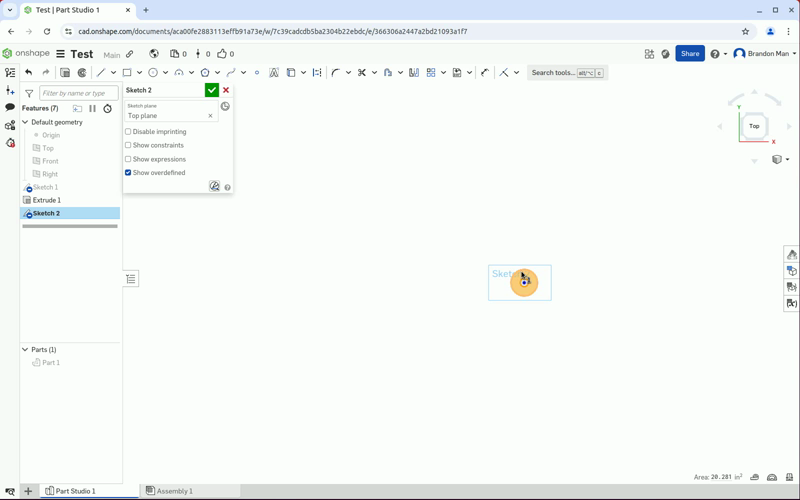
mouse_move(73, 352)
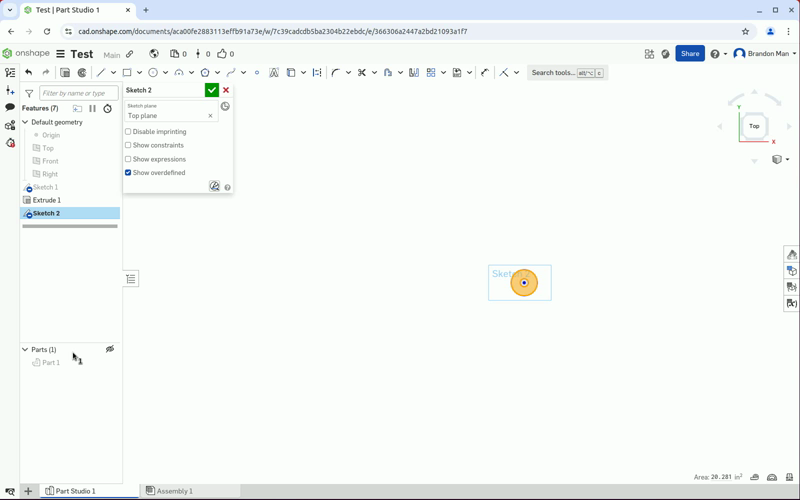
key(shift+y)
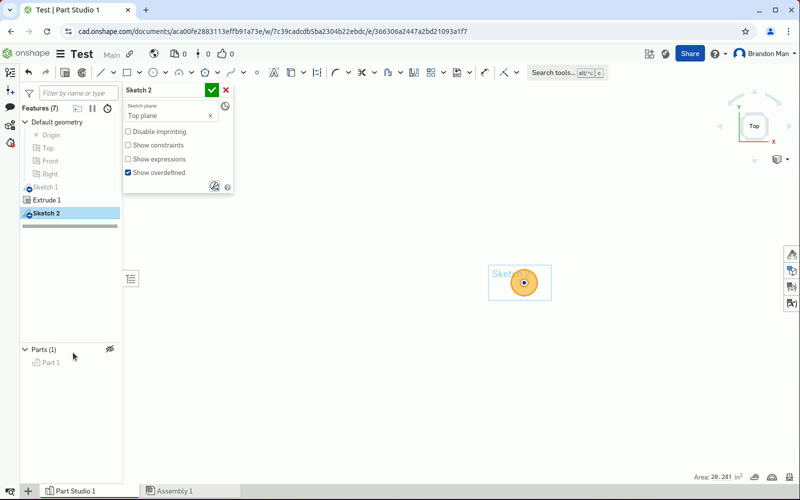
key(shift+e)
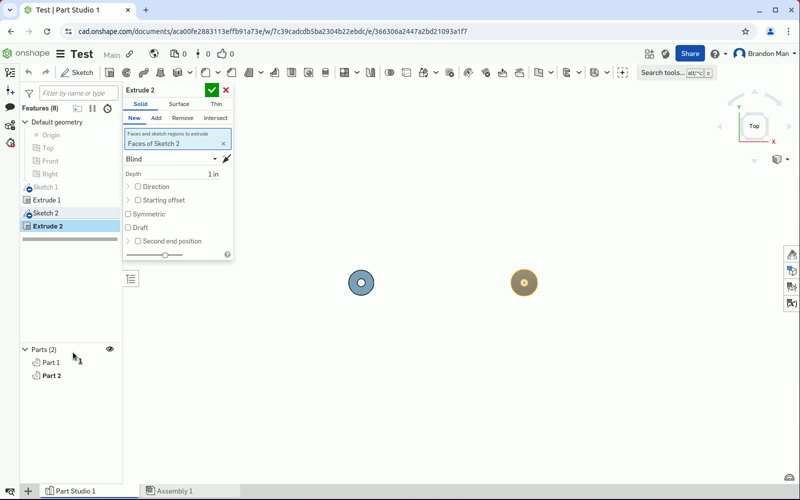
mouse_move(143, 106)
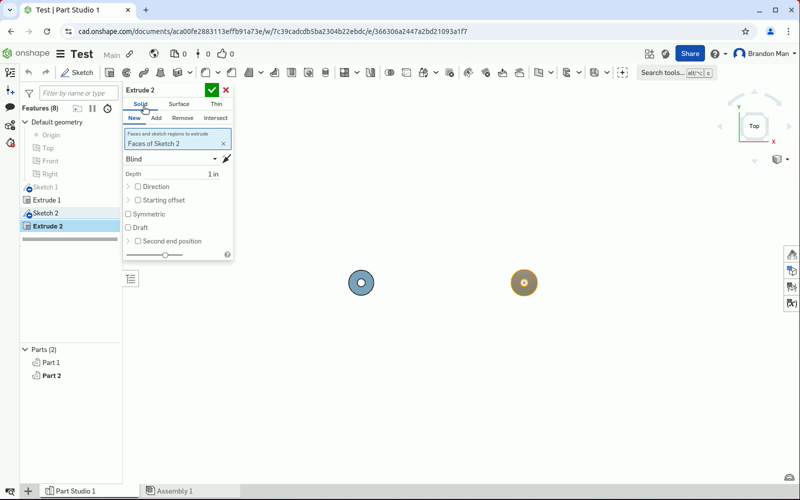
click(143, 106)
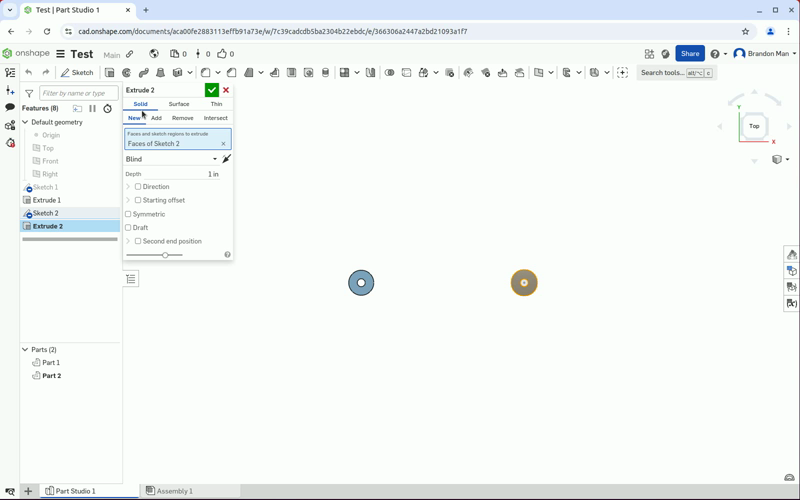
mouse_move(137, 120)
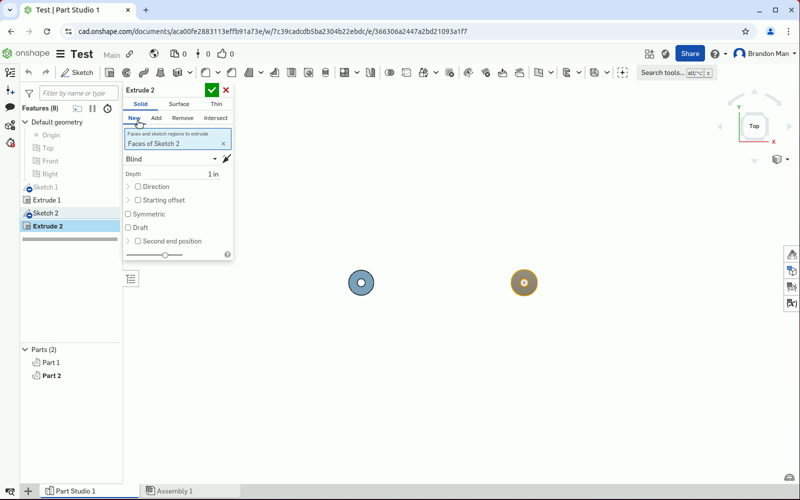
click(137, 120)
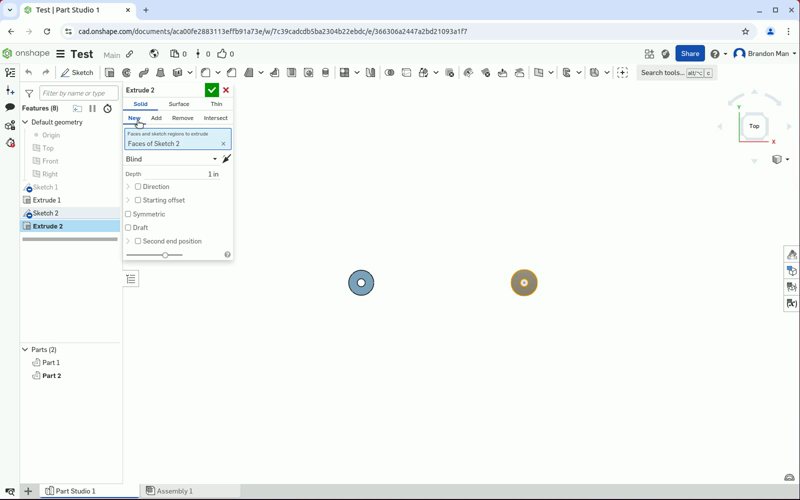
key(tab, 4)
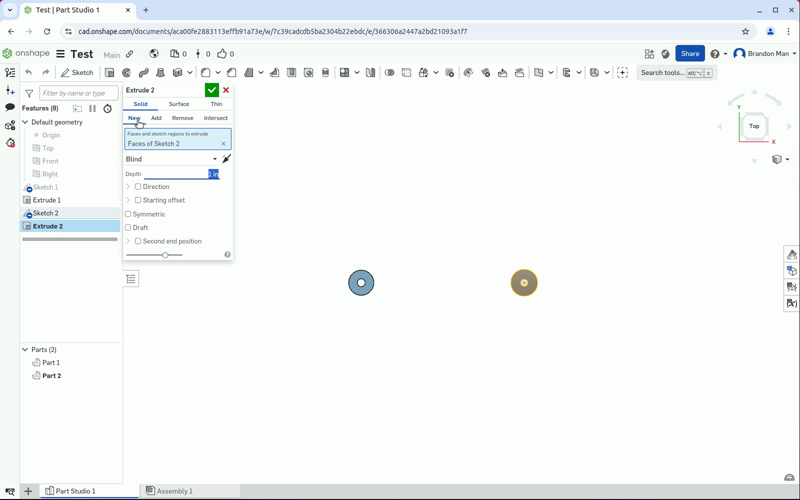
text(1.685)
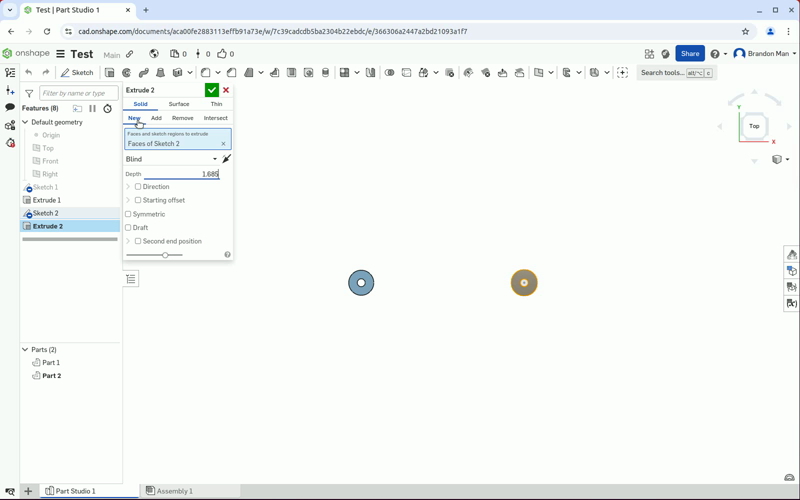
key(enter)
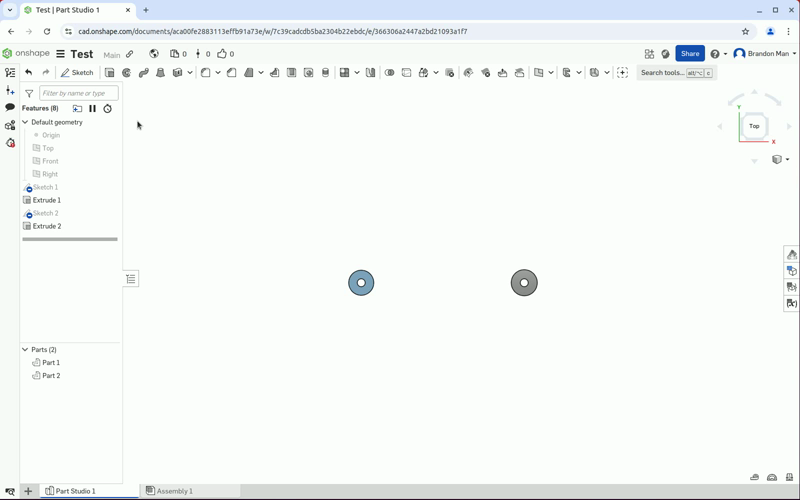
key(shift+h)
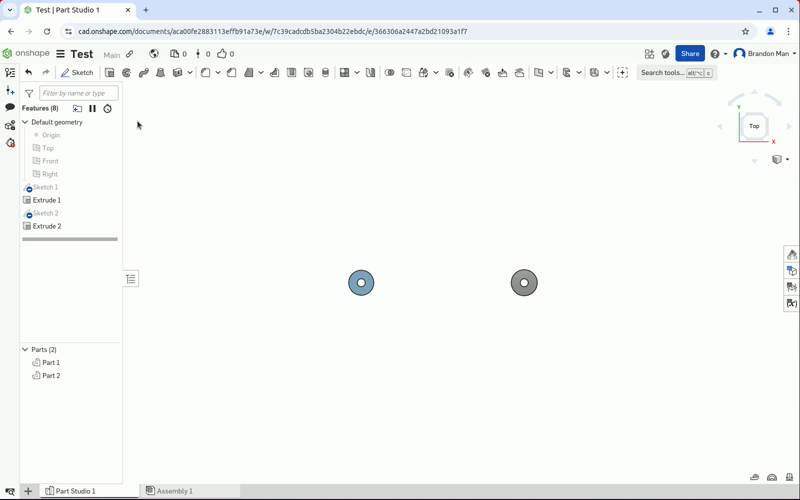
key(shift+h)
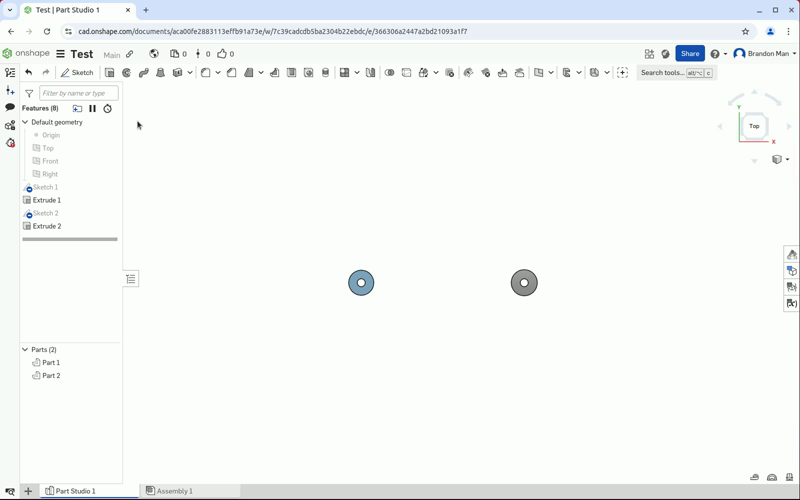
mouse_move(73, 189)
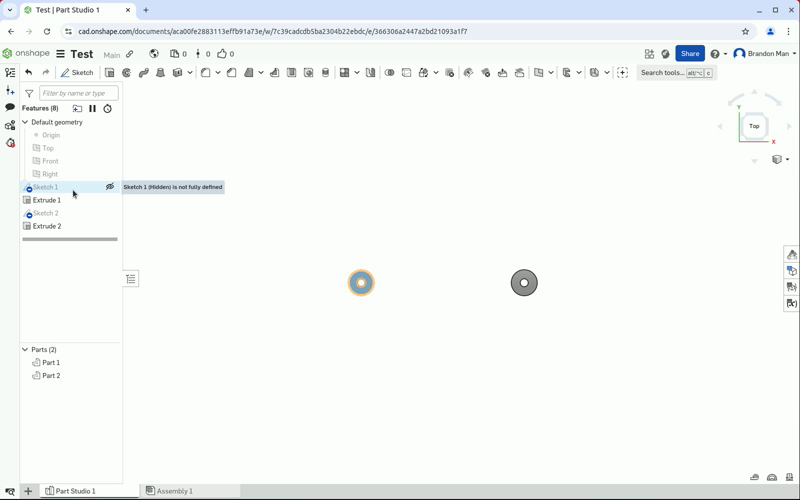
click(73, 189)
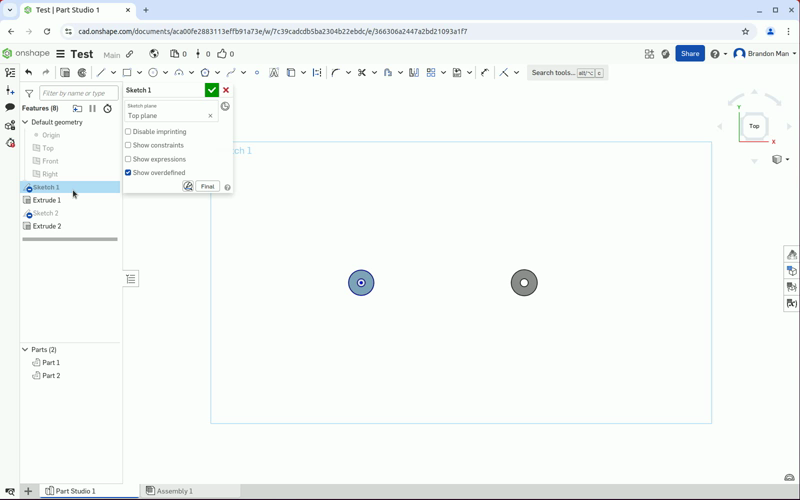
mouse_move(229, 92)
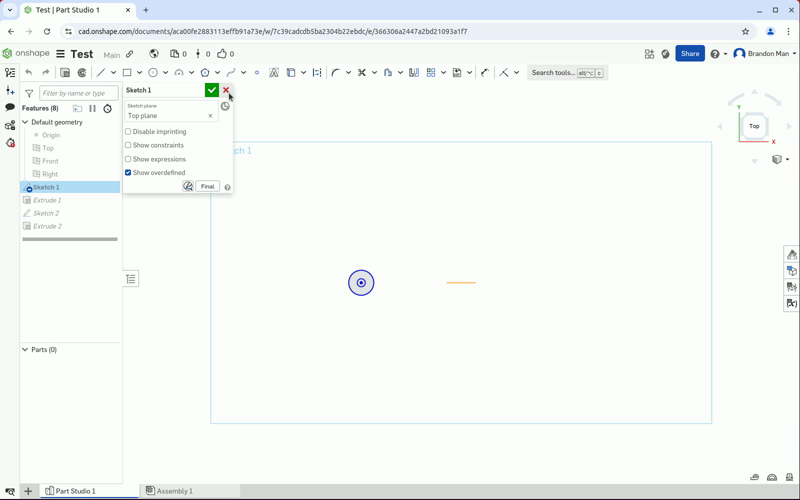
click(229, 92)
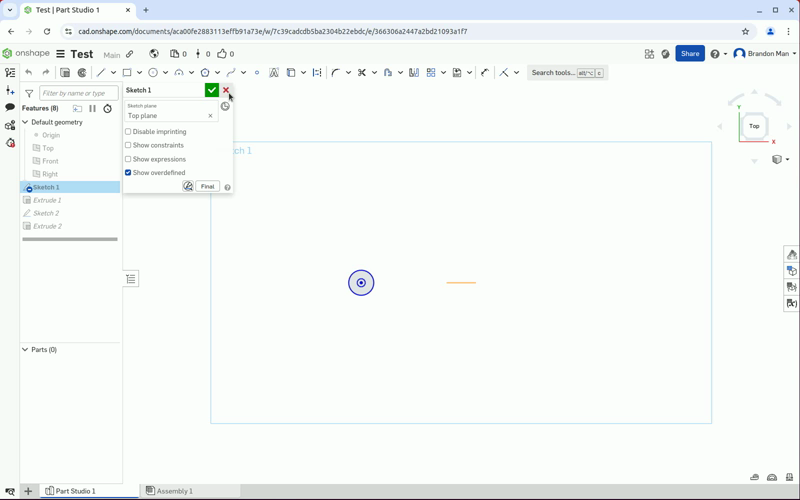
key(shift+s)
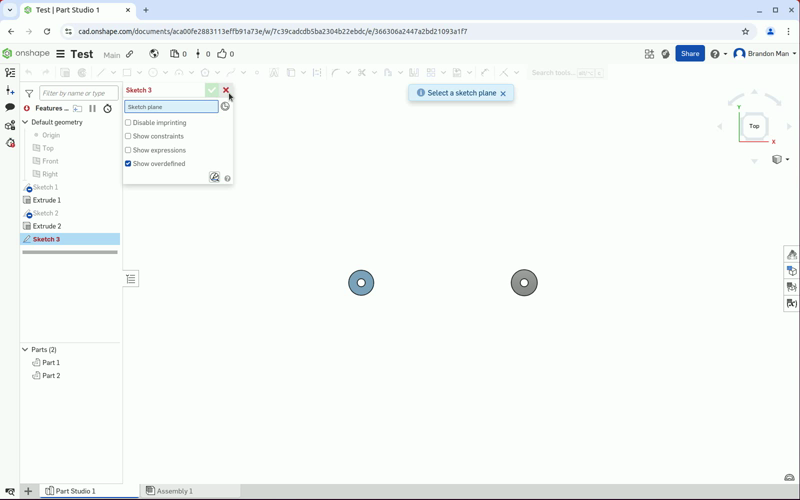
mouse_move(73, 150)
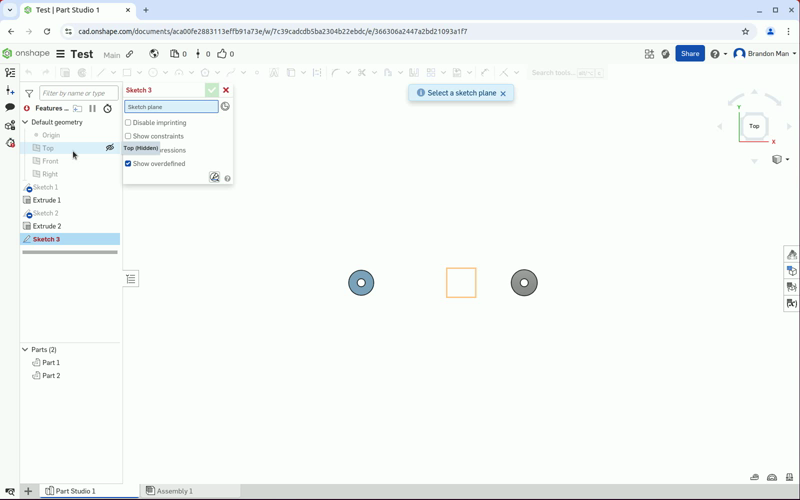
click(73, 150)
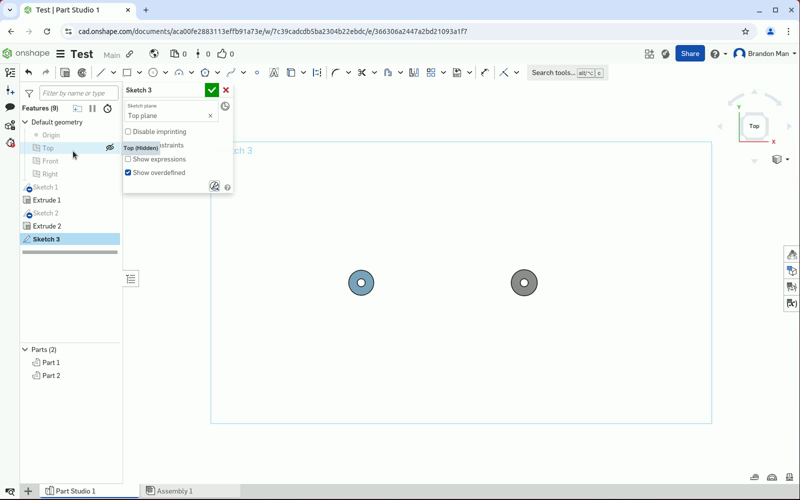
mouse_move(73, 352)
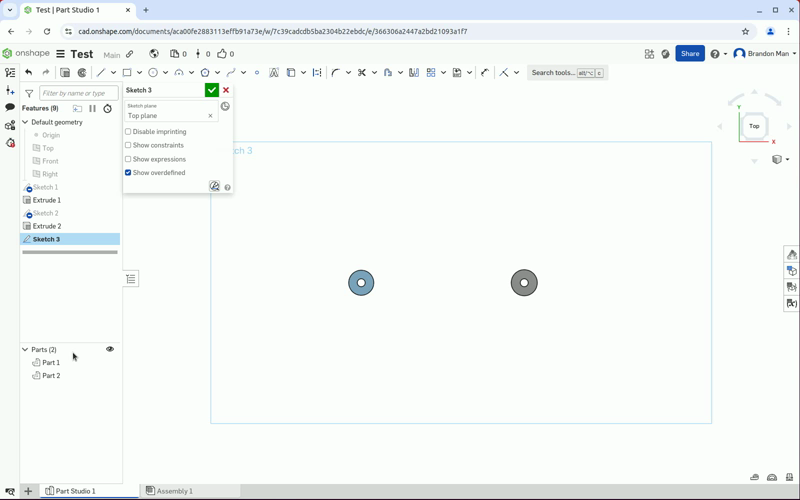
key(y)
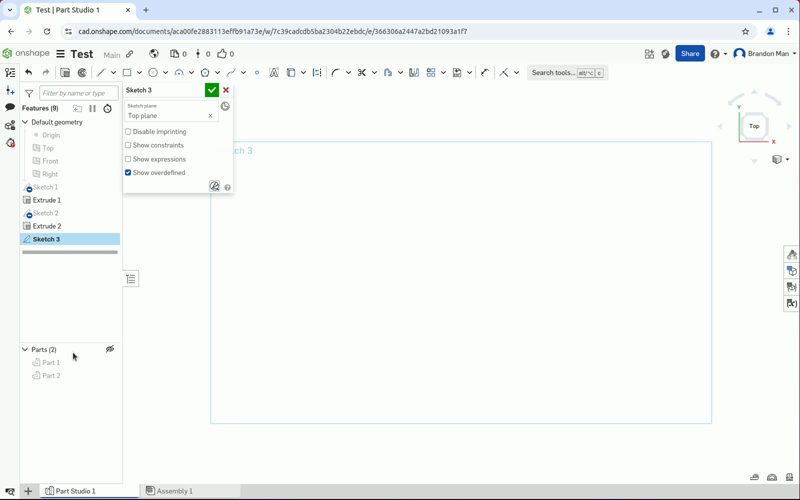
key(l)
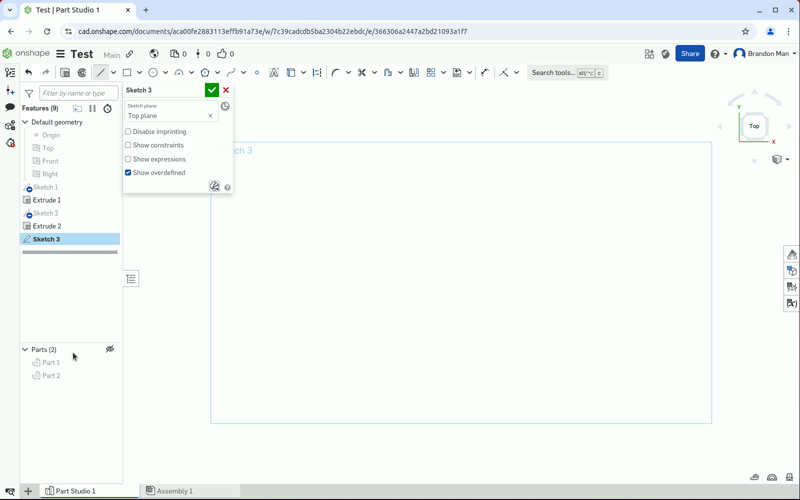
key_down(shift)
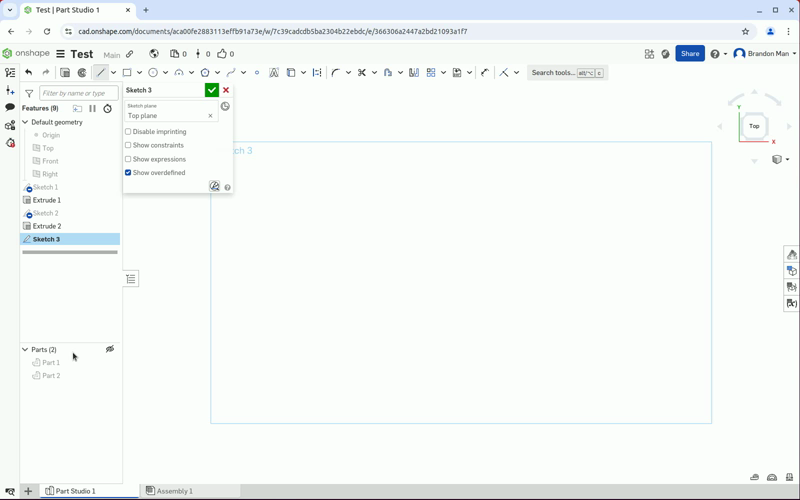
mouse_move(359, 294)
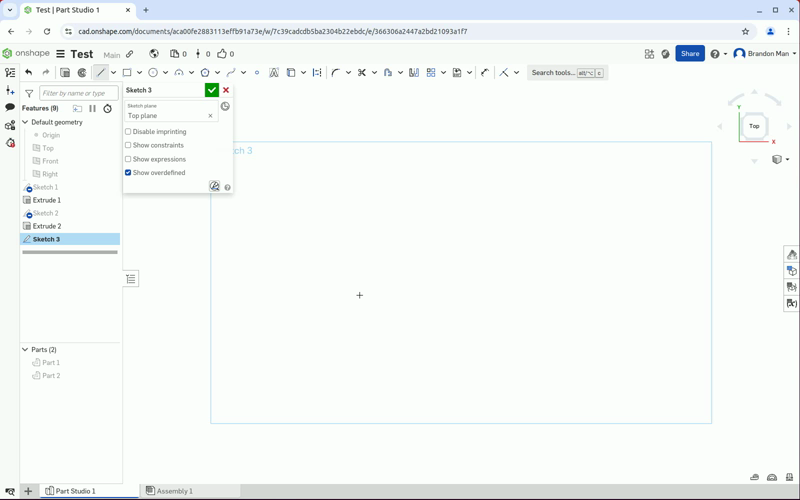
click(359, 294)
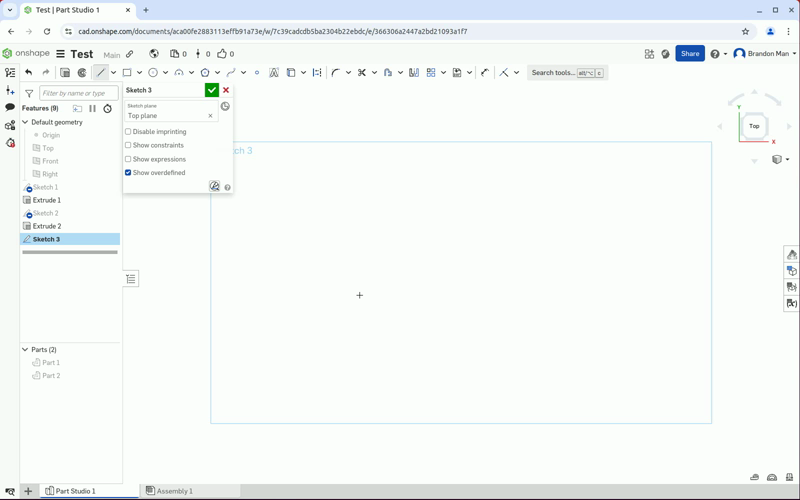
key_up(shift)
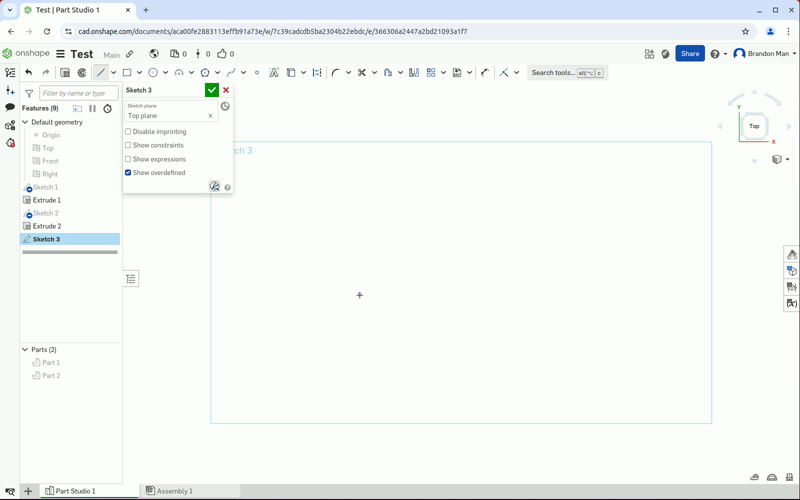
key_down(shift)
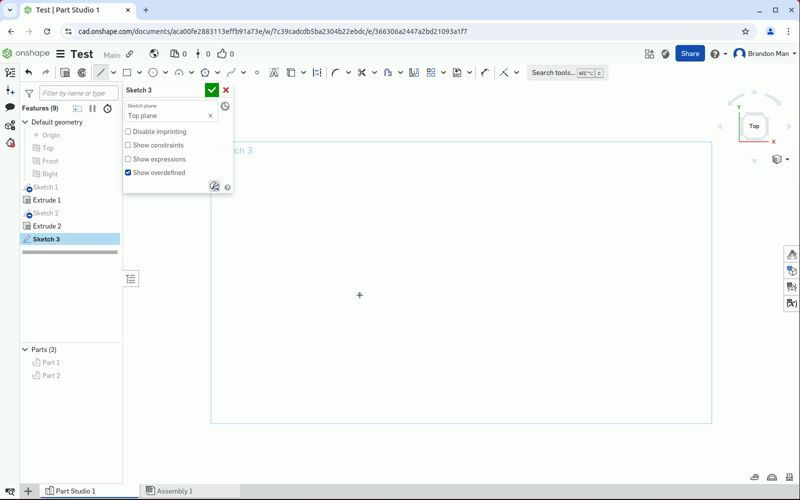
mouse_move(522, 294)
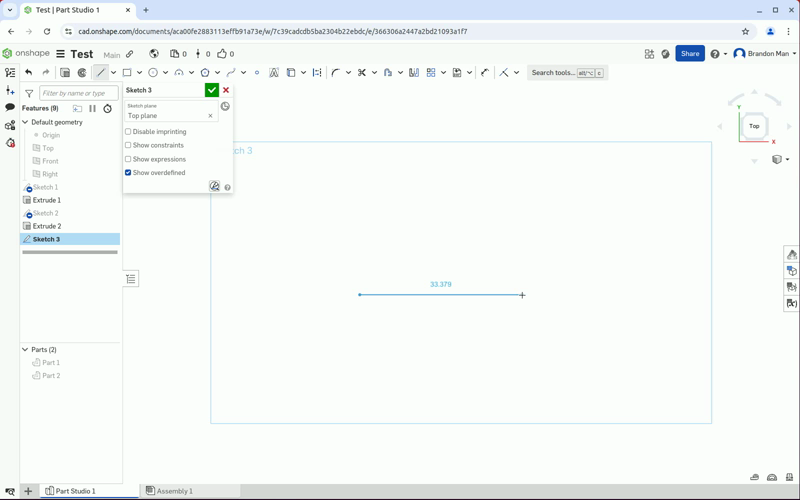
click(522, 294)
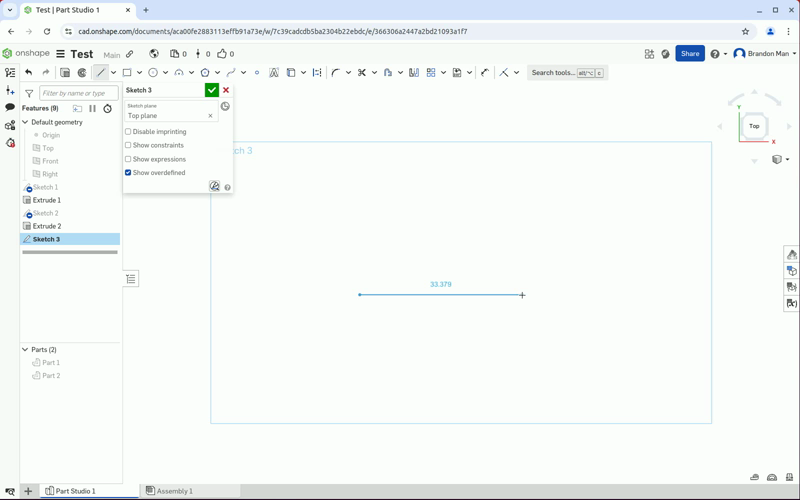
key_up(shift)
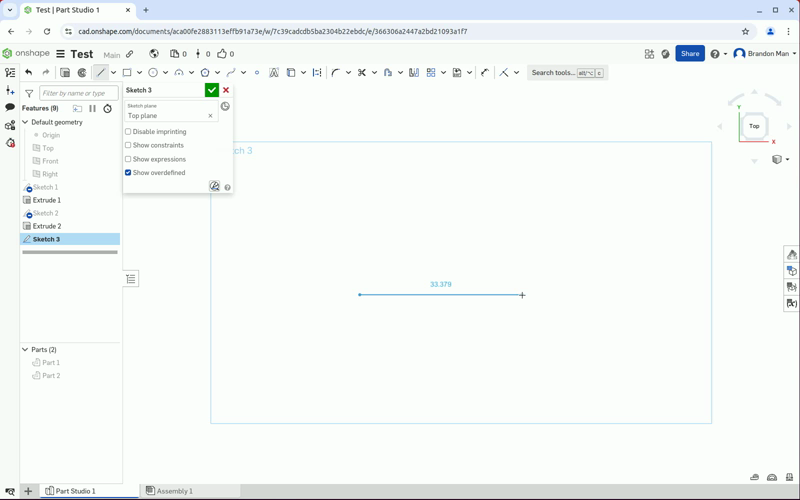
key(esc)
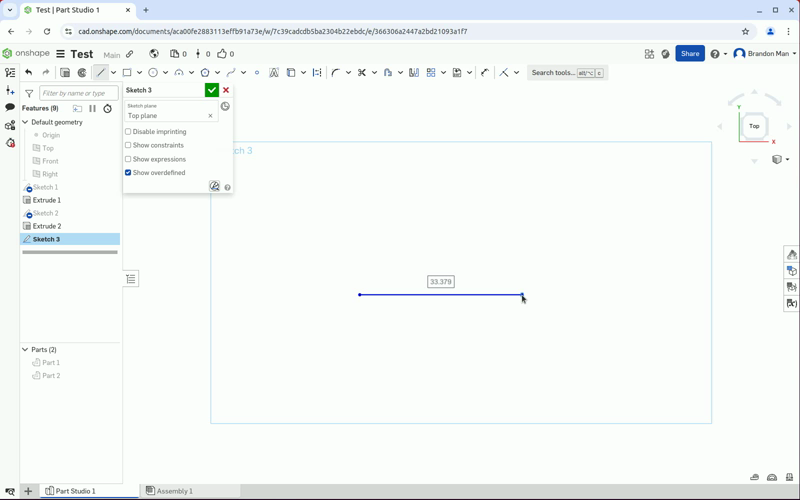
key(a)
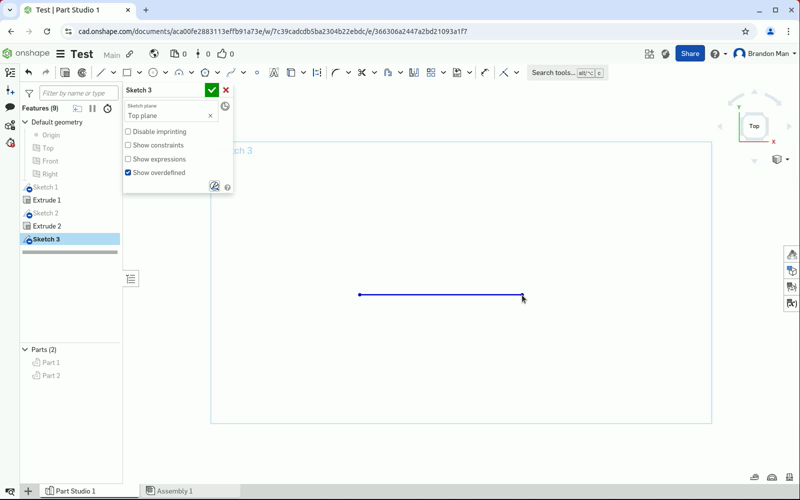
mouse_move(522, 294)
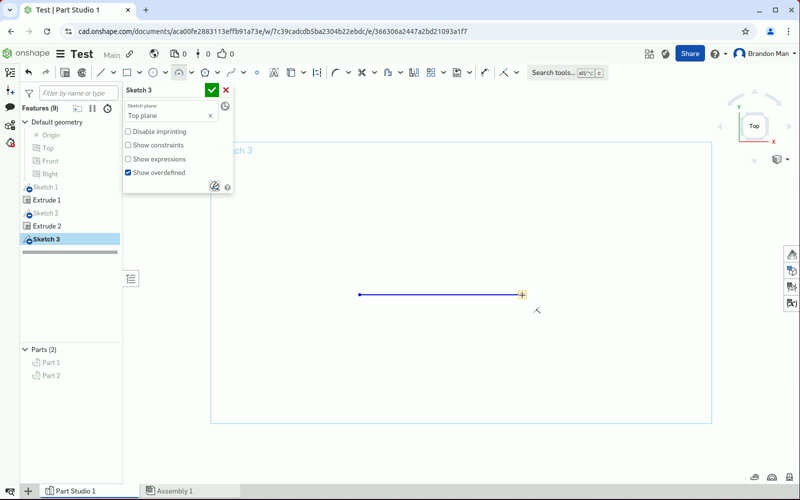
click(522, 294)
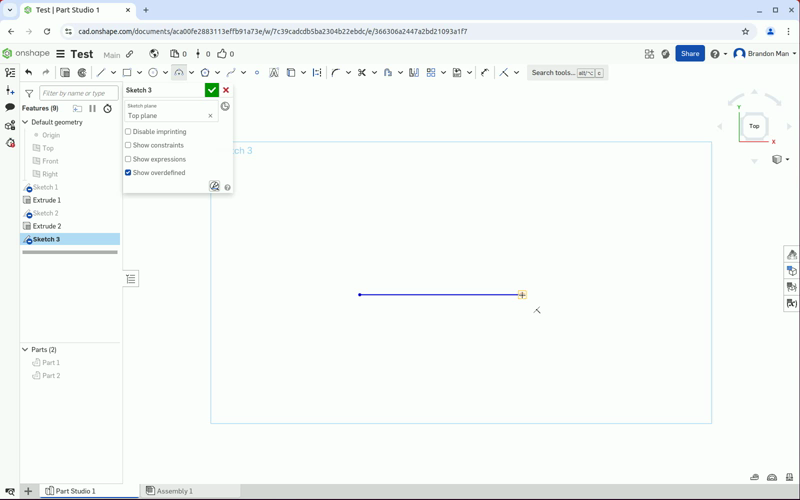
key_down(shift)
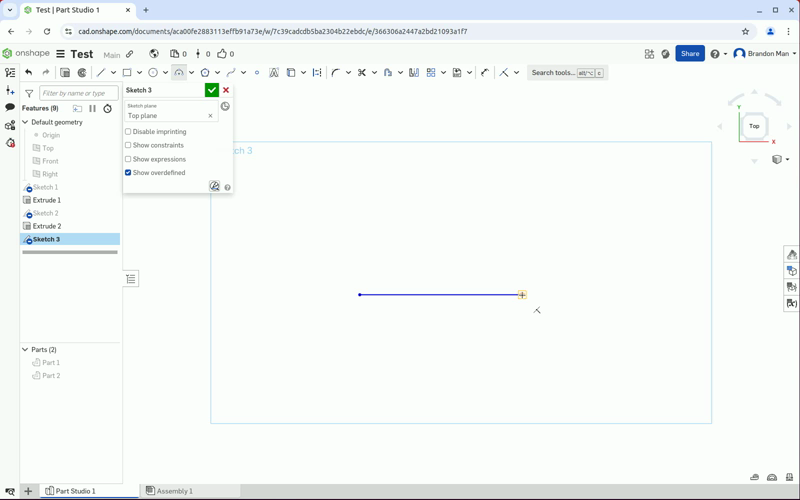
mouse_move(522, 270)
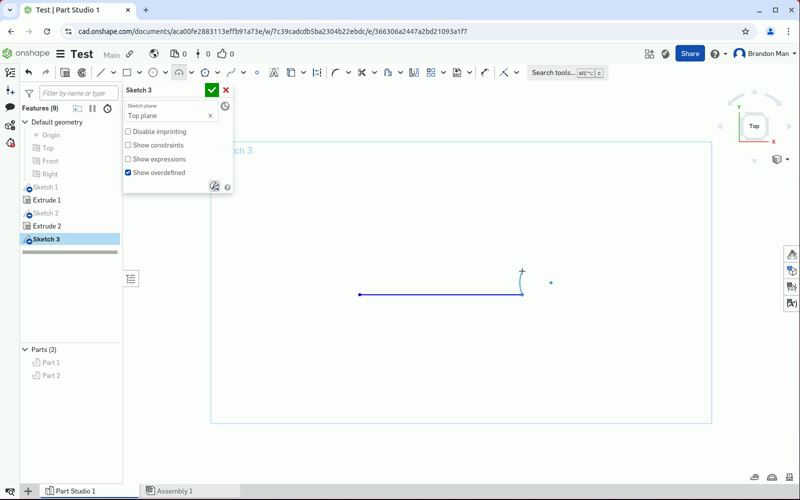
click(522, 270)
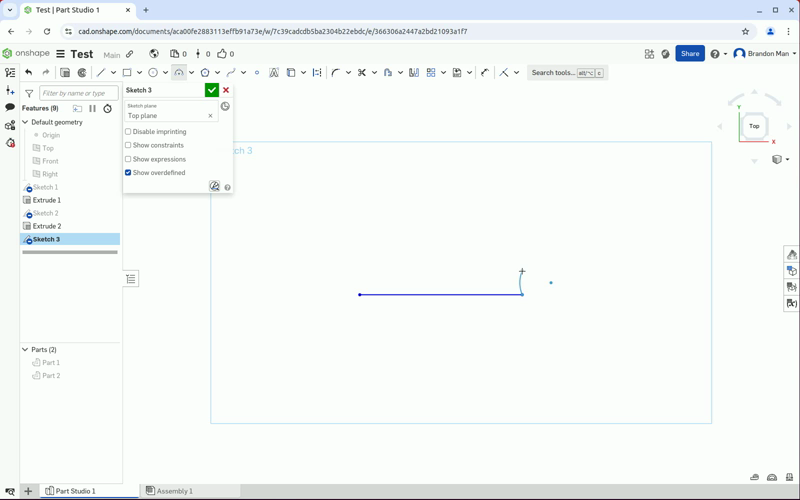
mouse_move(510, 282)
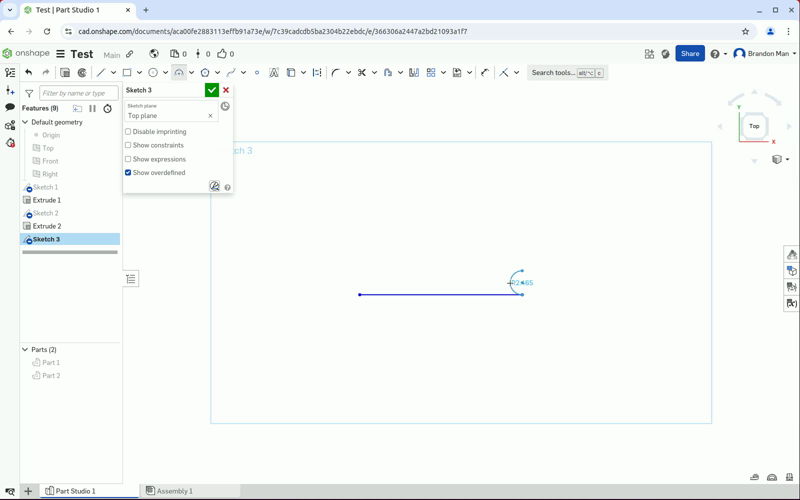
click(510, 282)
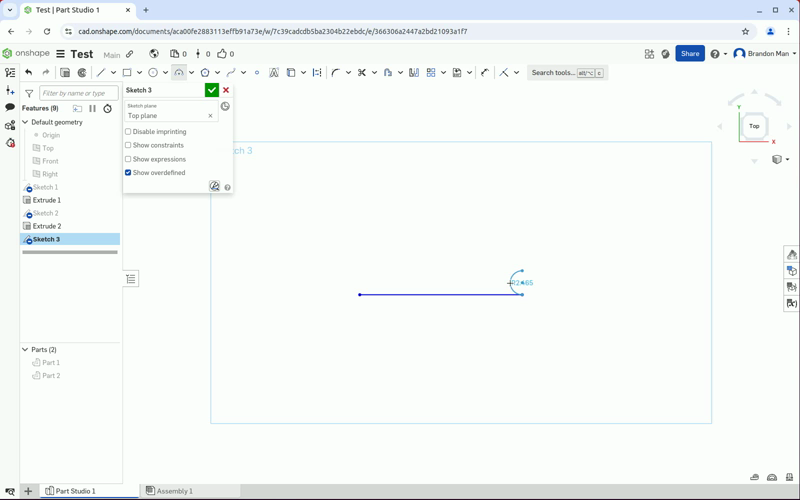
key_up(shift)
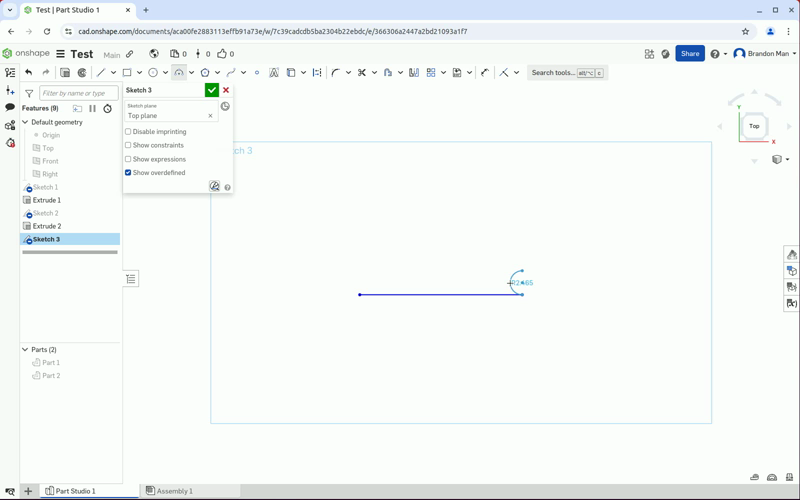
key(esc)
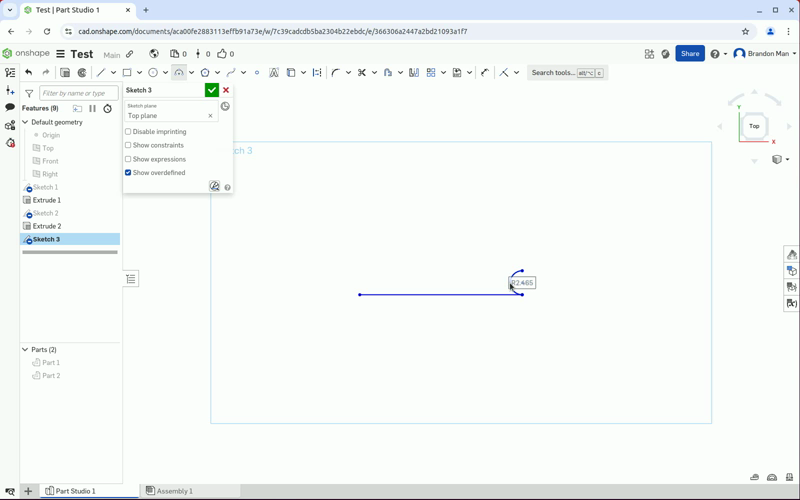
key(l)
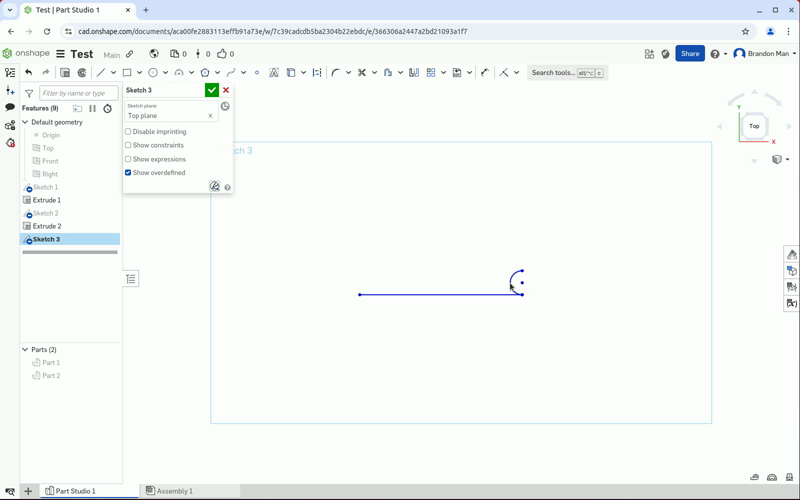
mouse_move(522, 270)
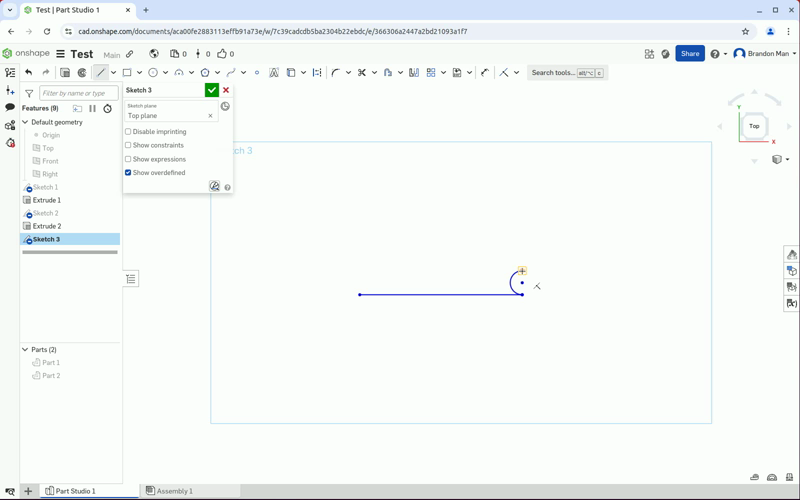
click(522, 270)
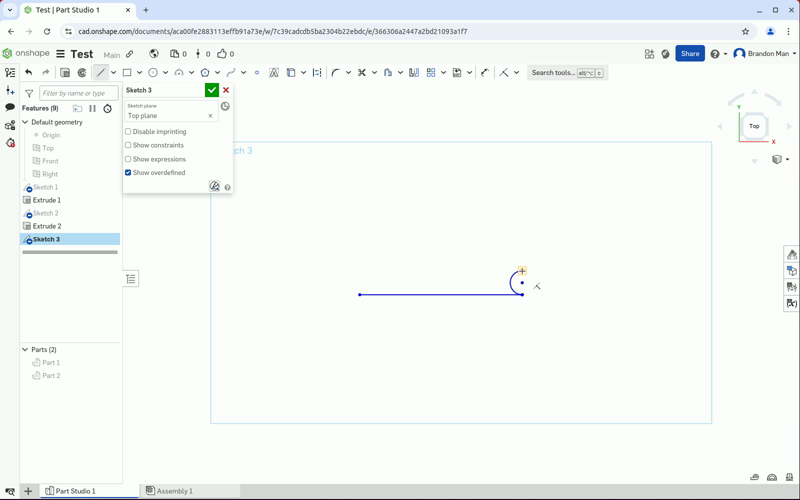
key_down(shift)
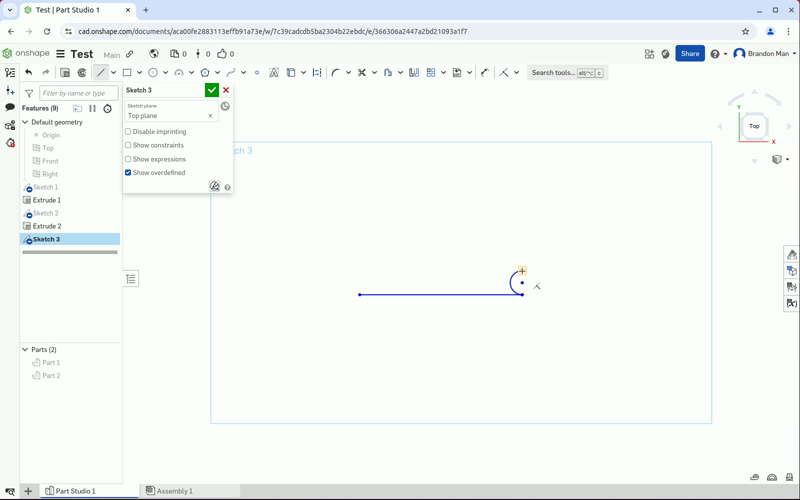
mouse_move(359, 270)
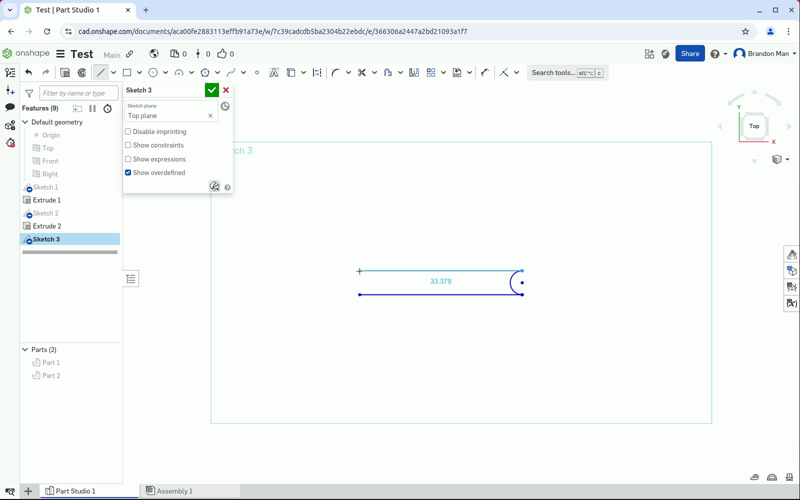
click(359, 270)
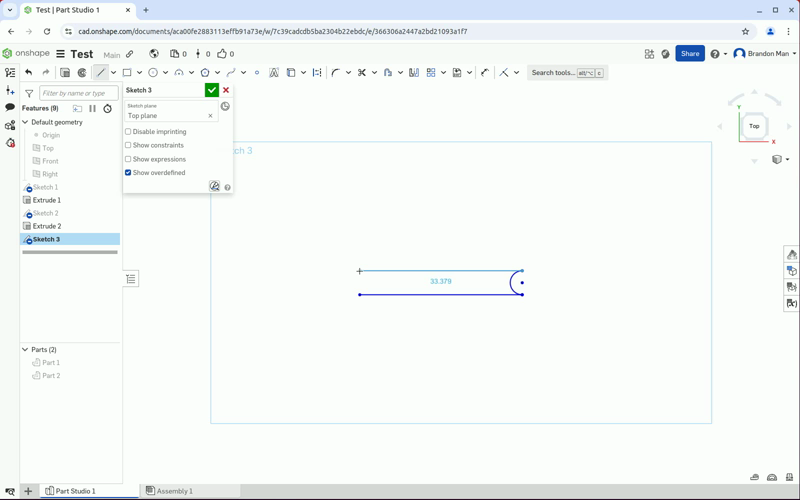
key_up(shift)
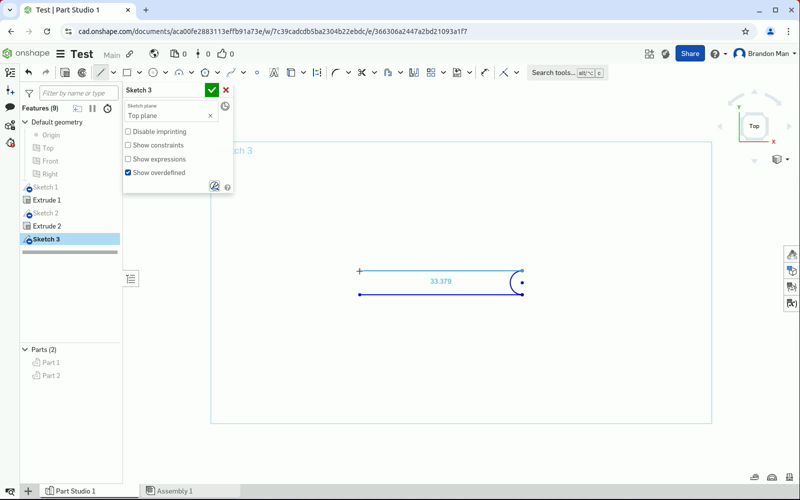
key(esc)
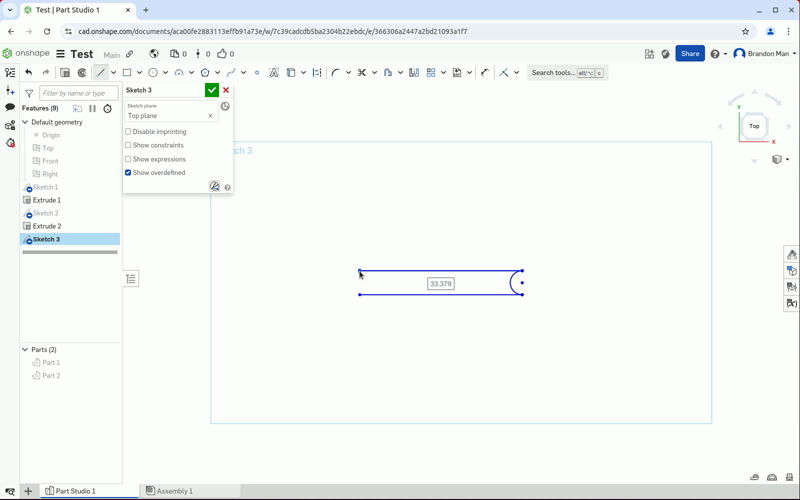
key(a)
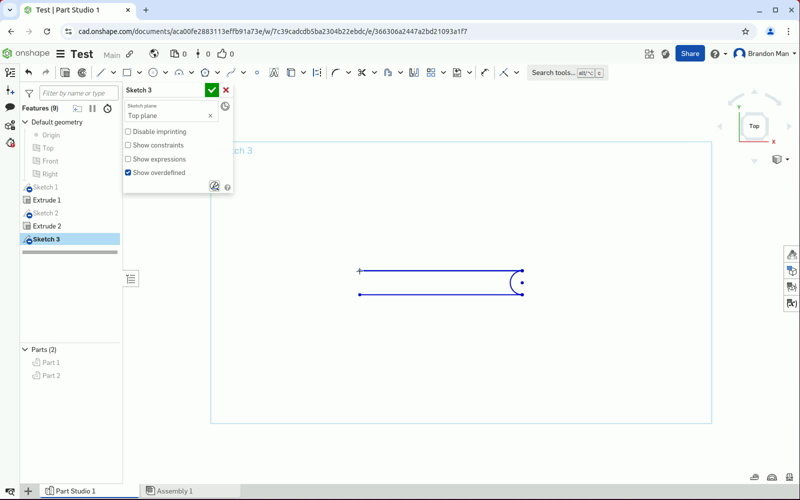
mouse_move(359, 270)
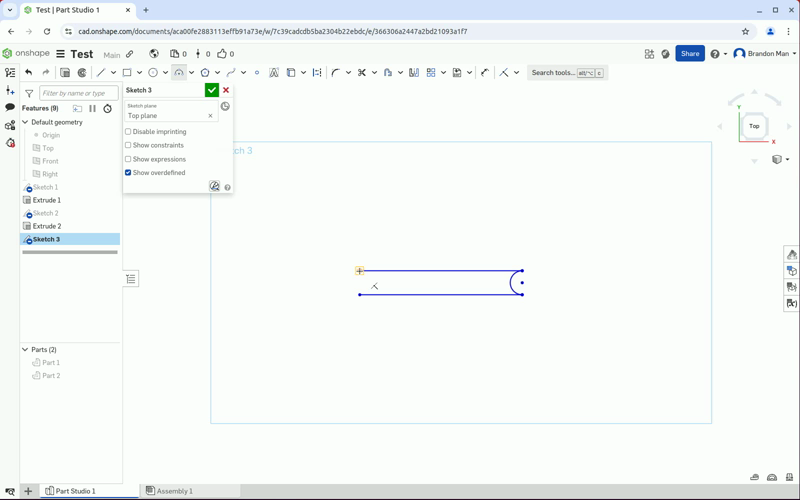
click(359, 270)
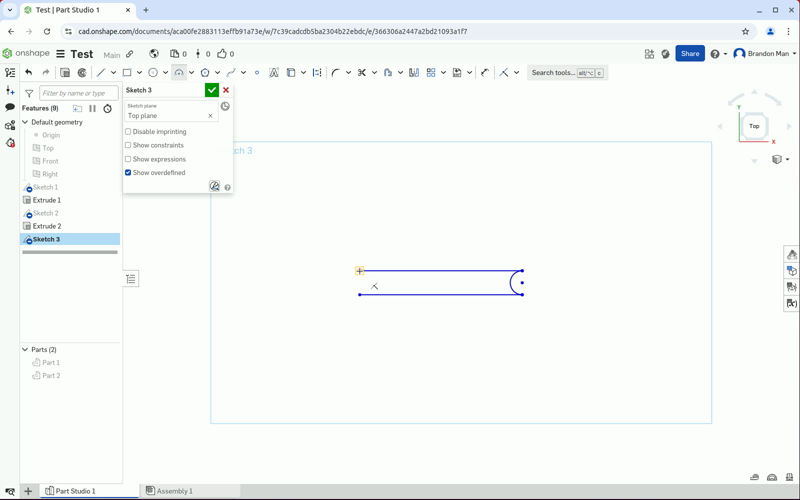
mouse_move(359, 294)
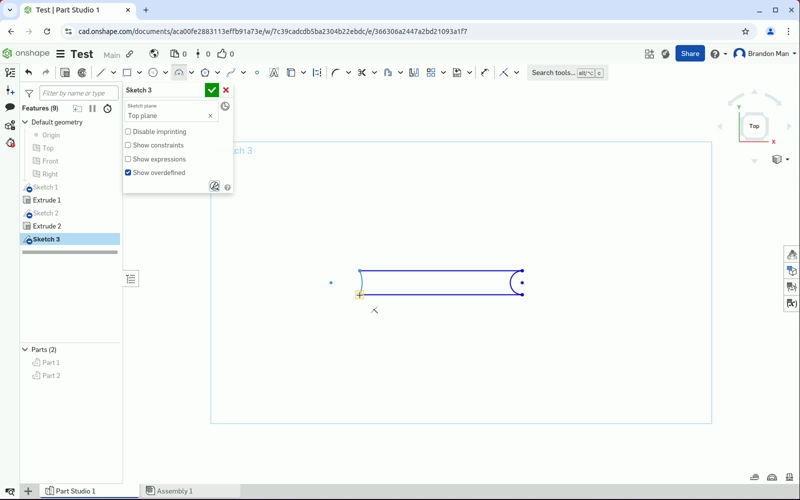
click(359, 294)
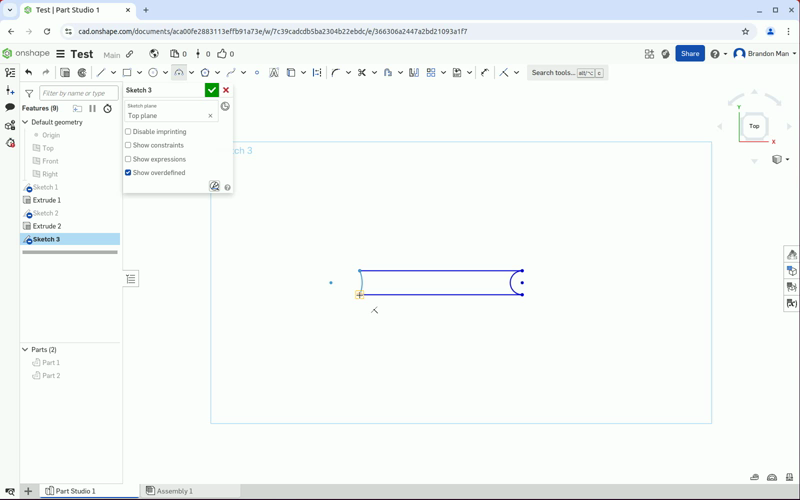
key_down(shift)
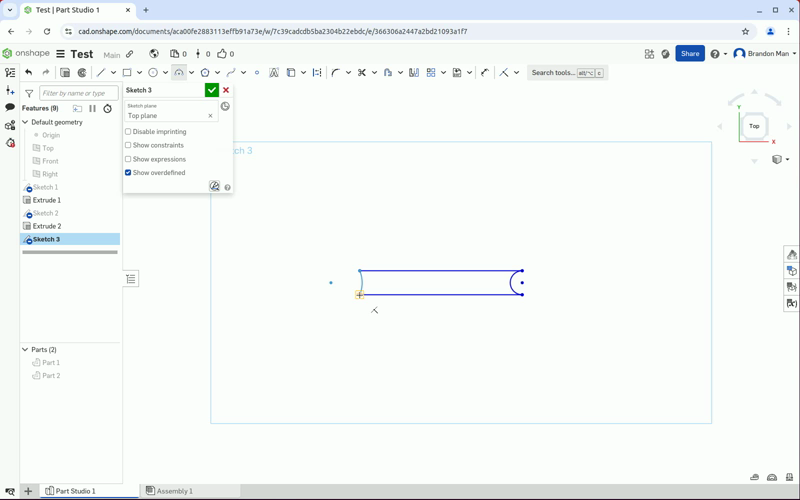
mouse_move(371, 282)
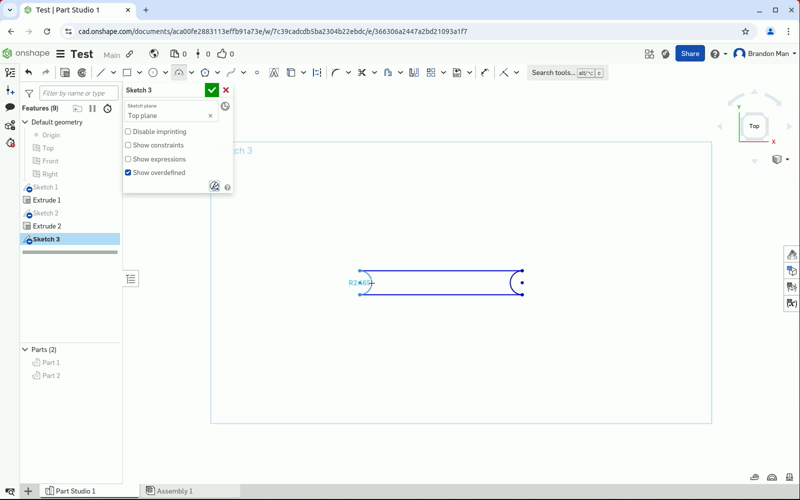
click(371, 282)
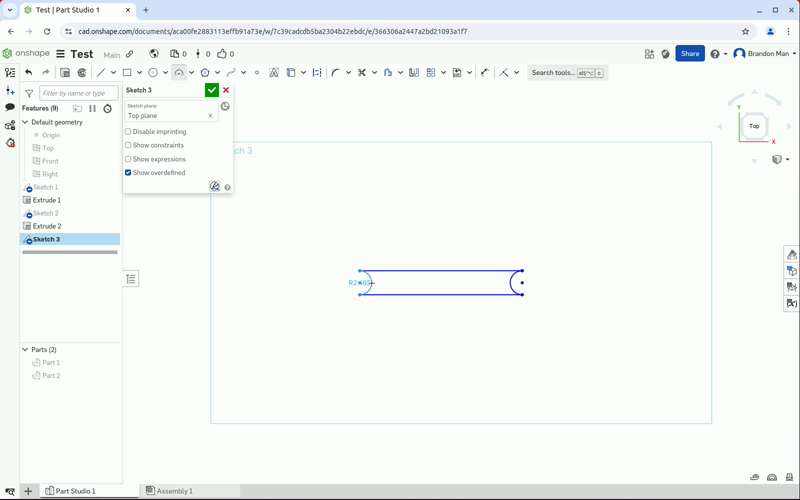
key_up(shift)
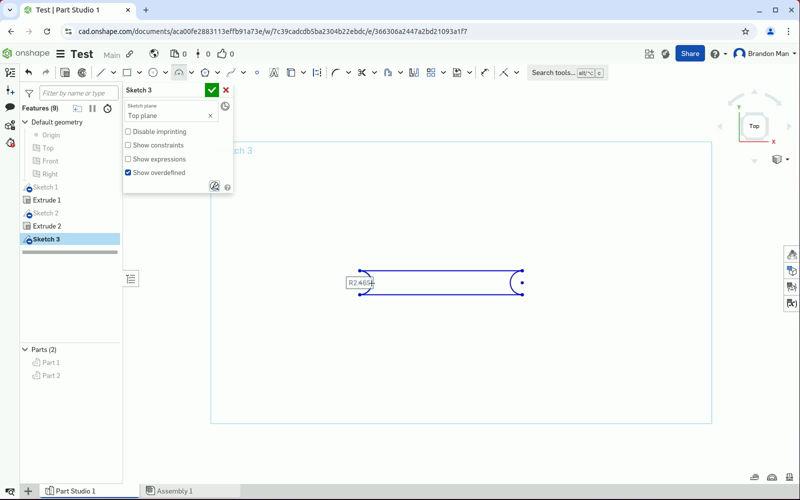
key(esc)
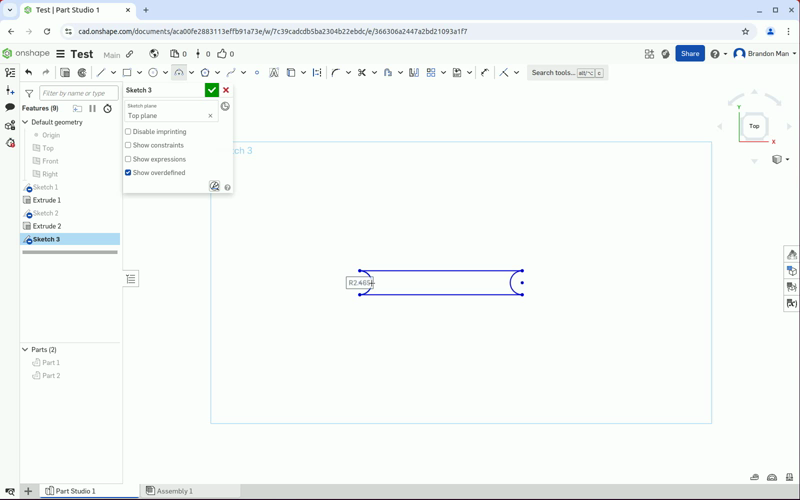
mouse_move(390, 273)
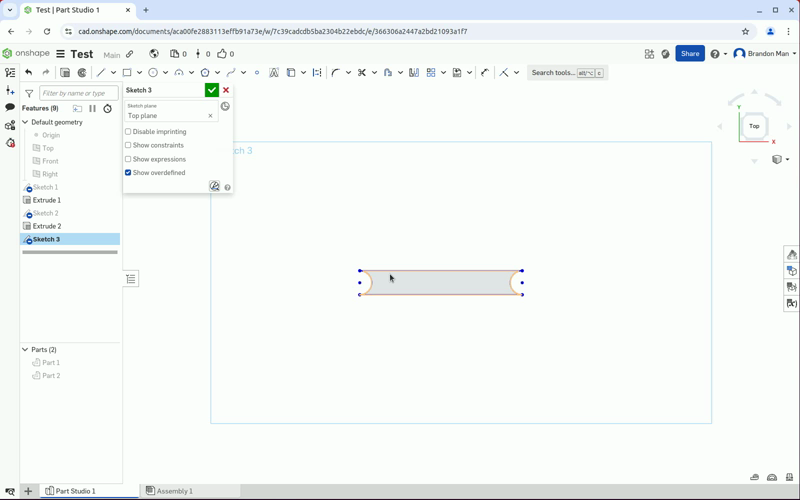
scroll(6)
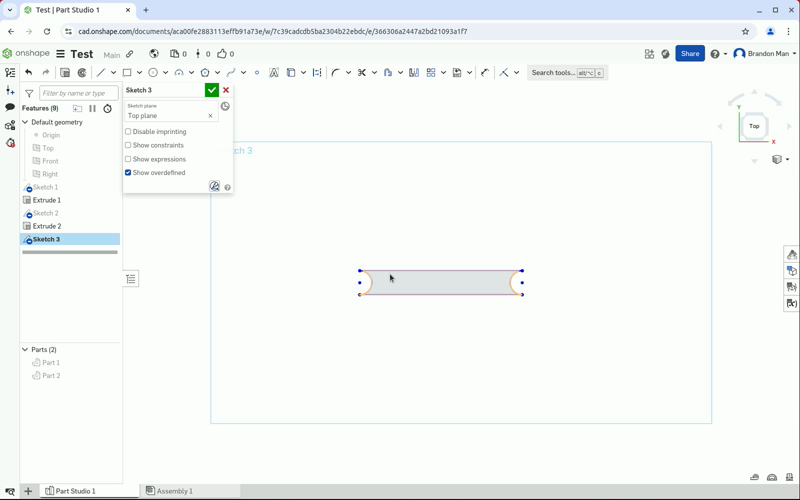
scroll(6)
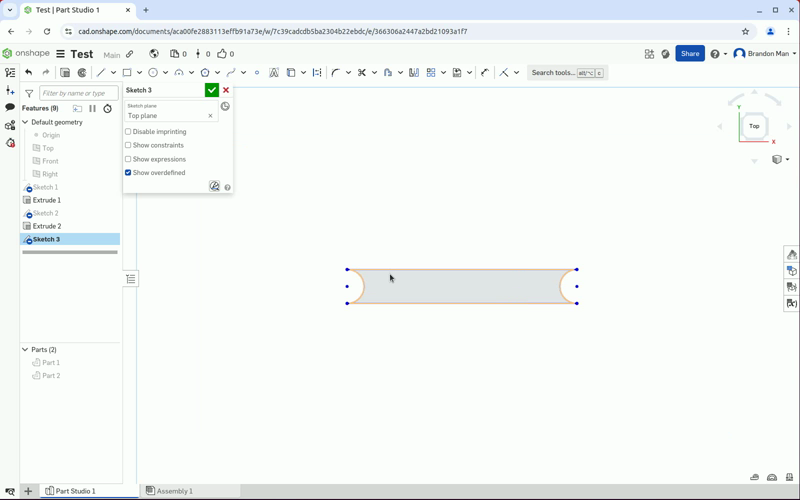
scroll(6)
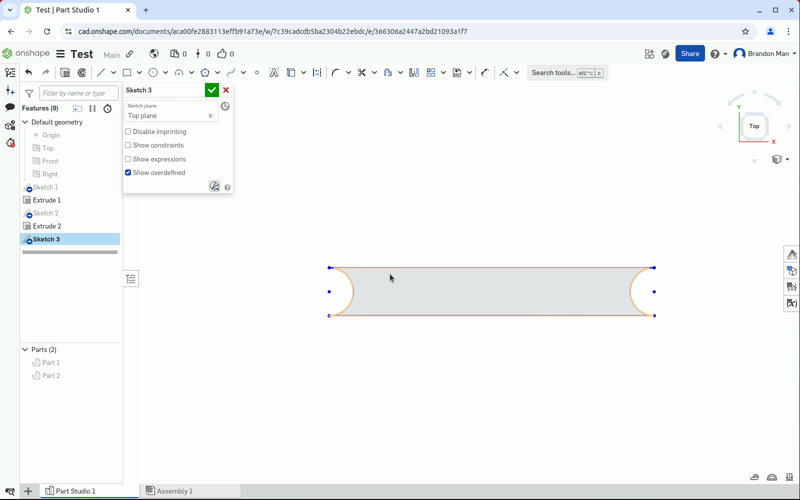
scroll(6)
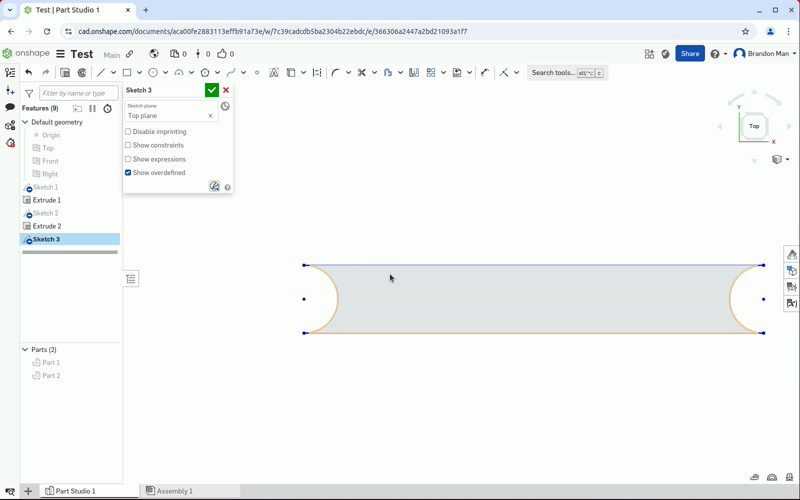
scroll(6)
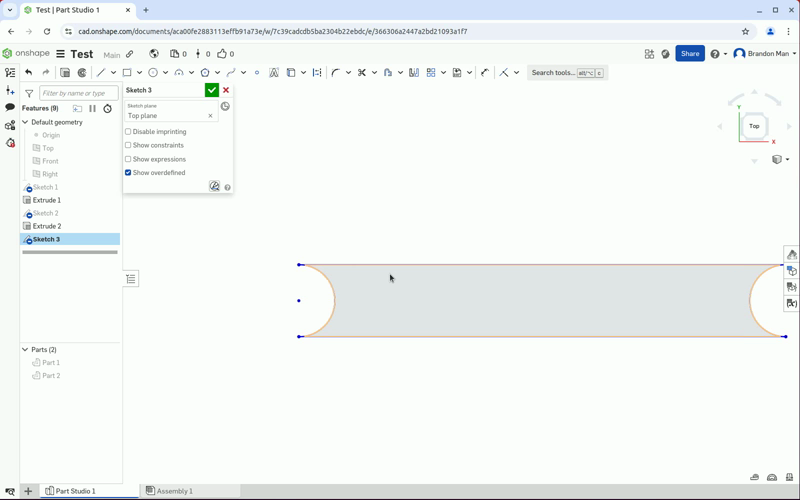
scroll(6)
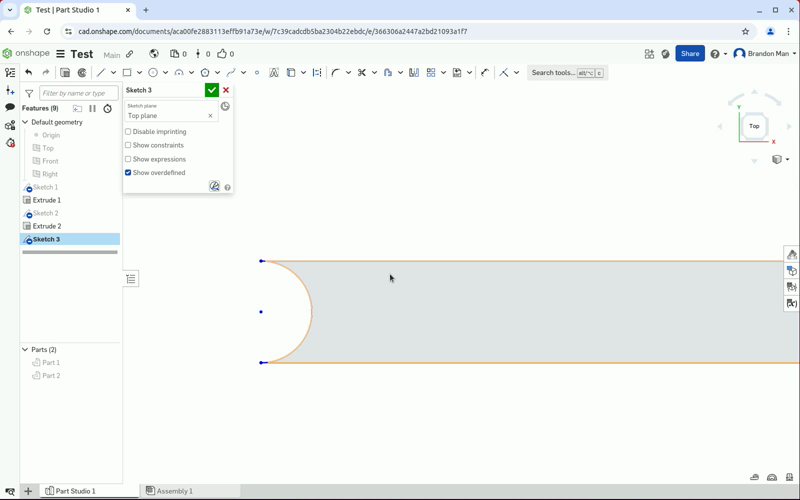
scroll(6)
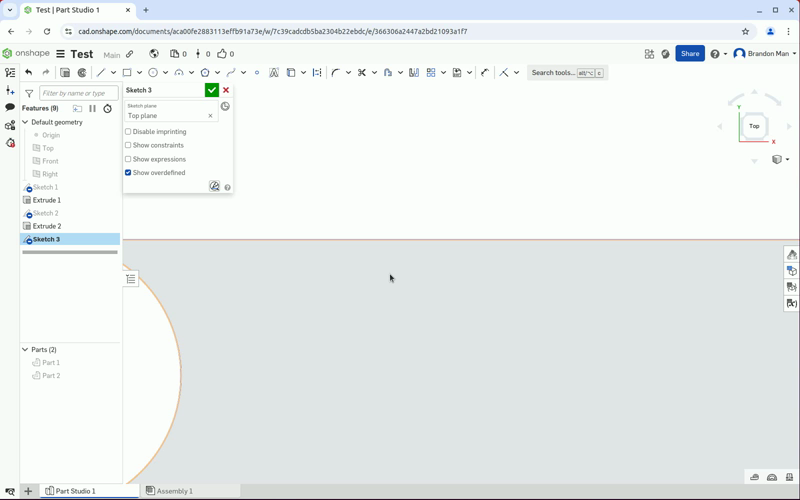
click(390, 273)
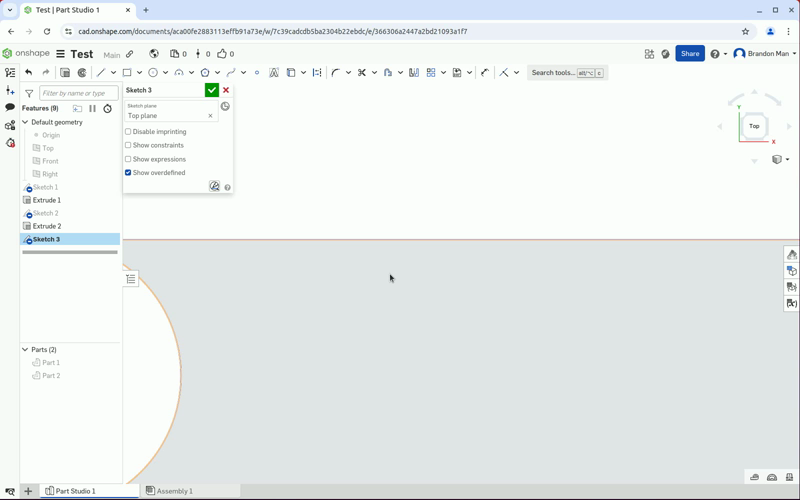
scroll(-6)
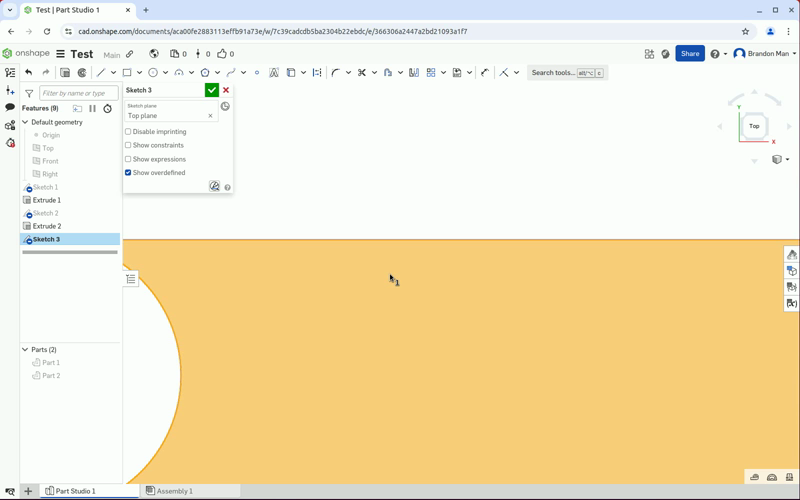
scroll(-6)
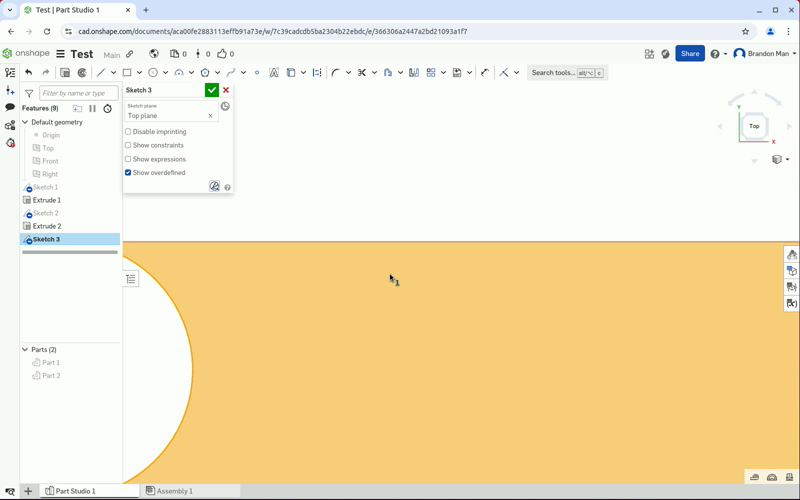
scroll(-6)
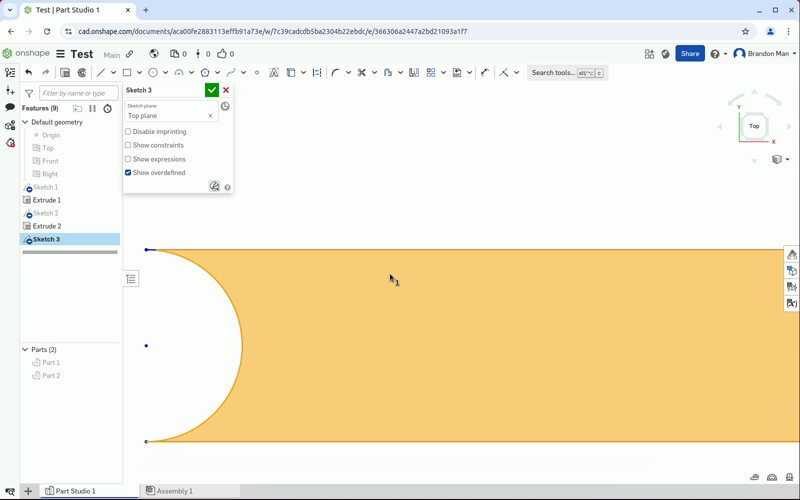
scroll(-6)
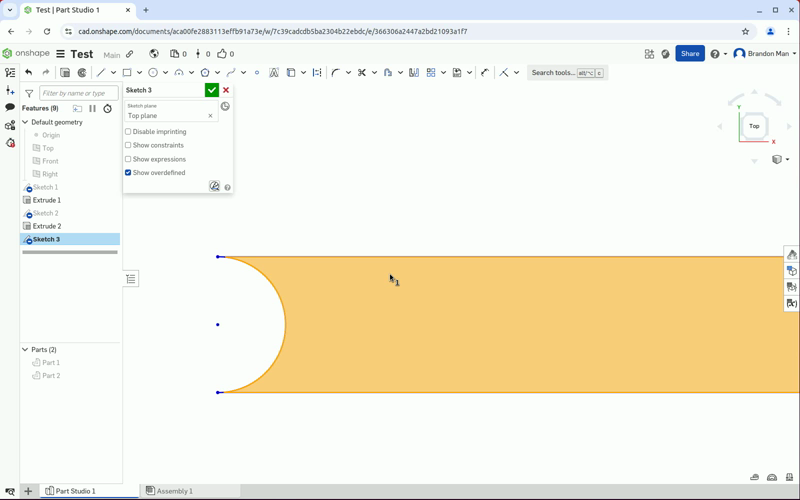
scroll(-6)
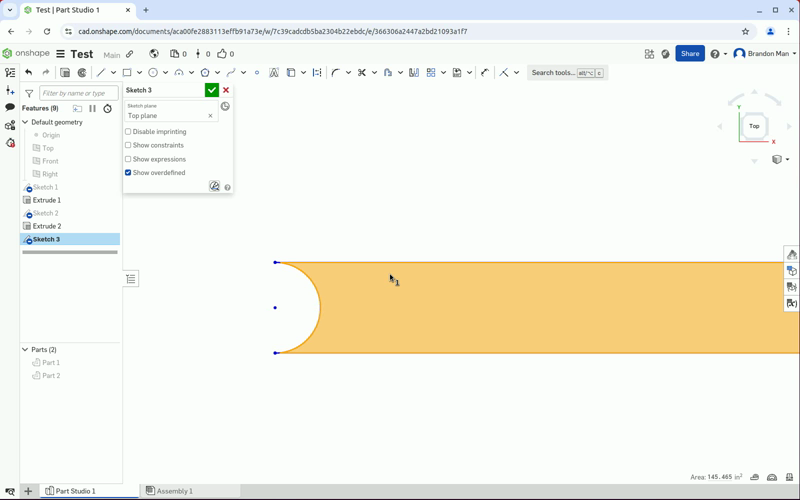
scroll(-6)
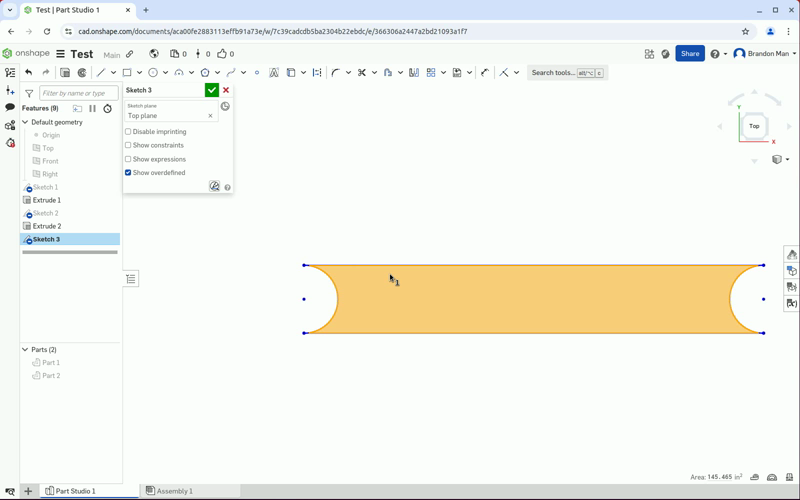
scroll(-6)
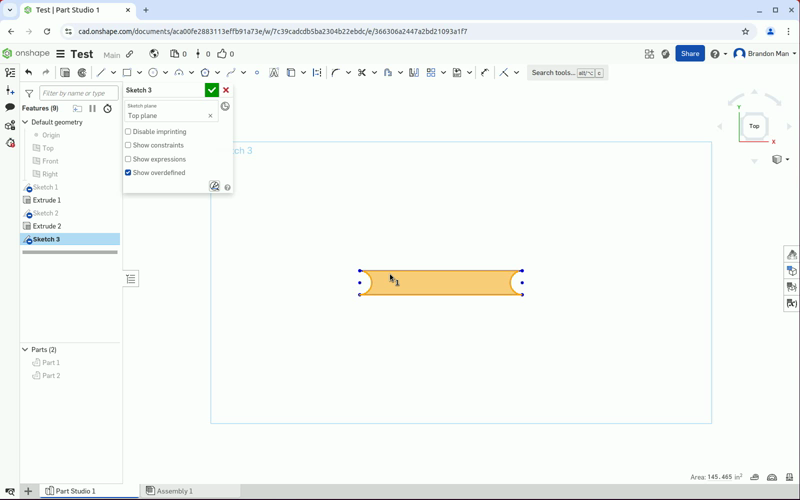
mouse_move(73, 352)
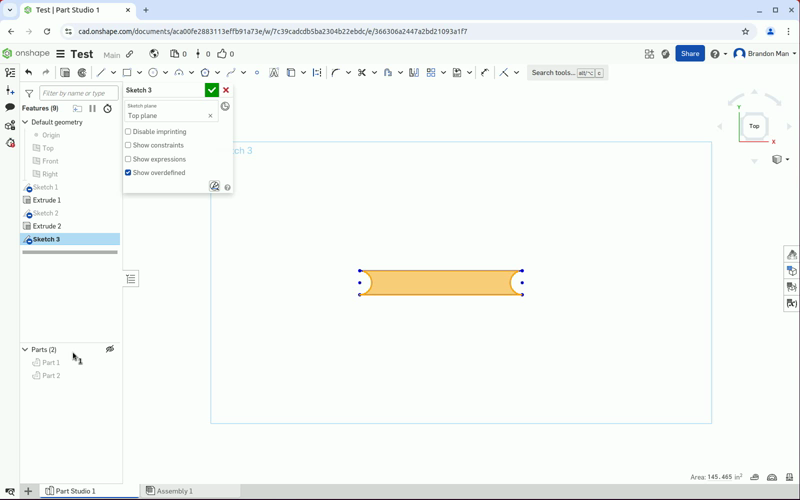
key(shift+y)
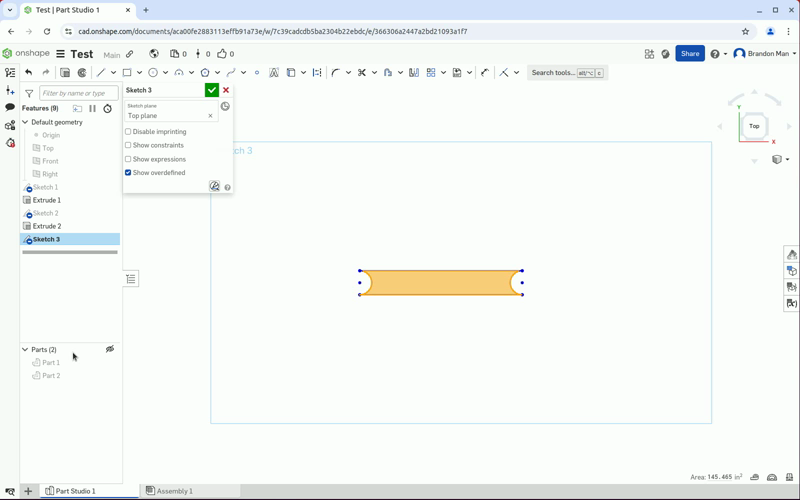
key(shift+e)
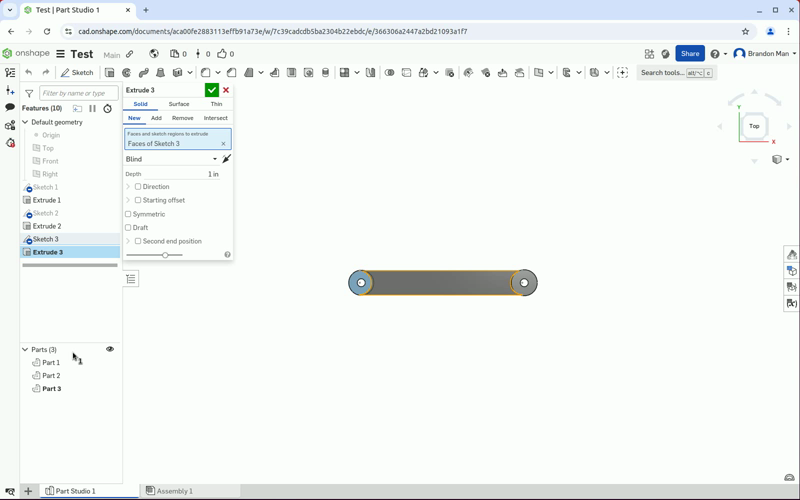
mouse_move(143, 106)
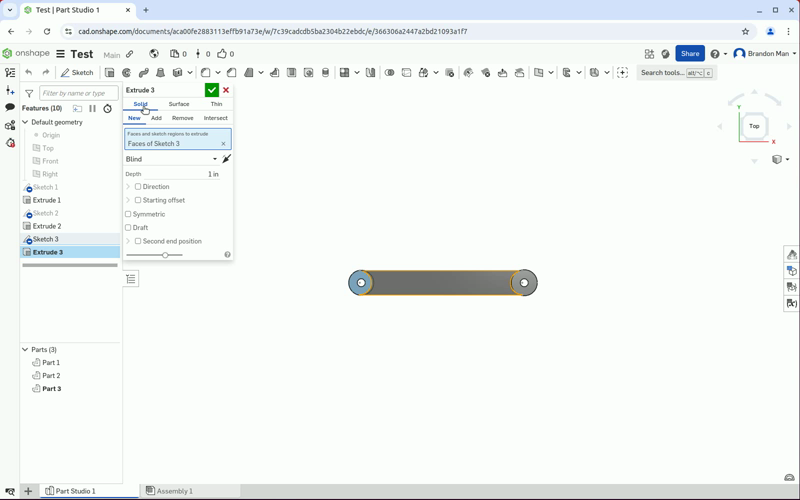
click(143, 106)
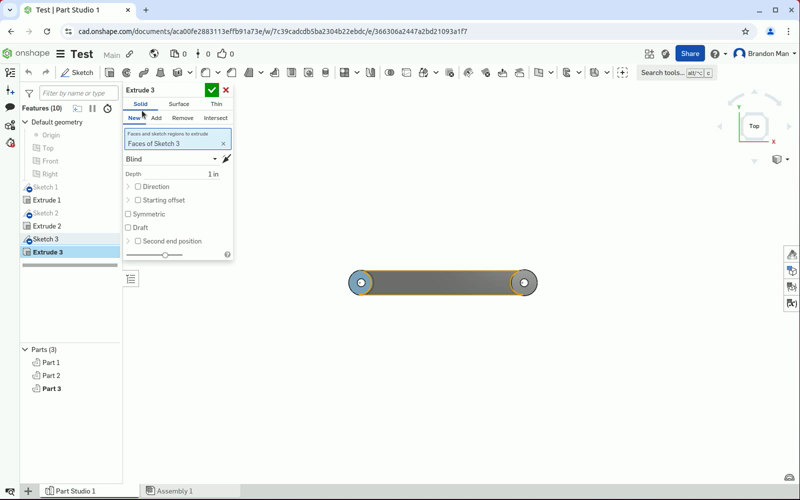
mouse_move(137, 120)
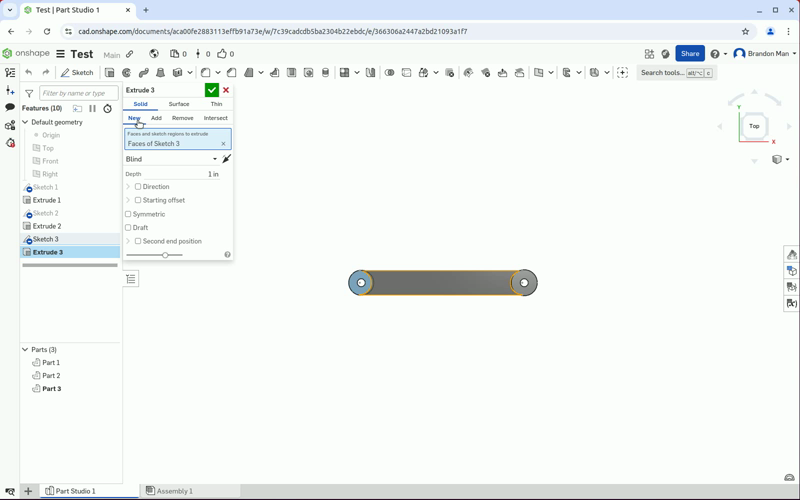
click(137, 120)
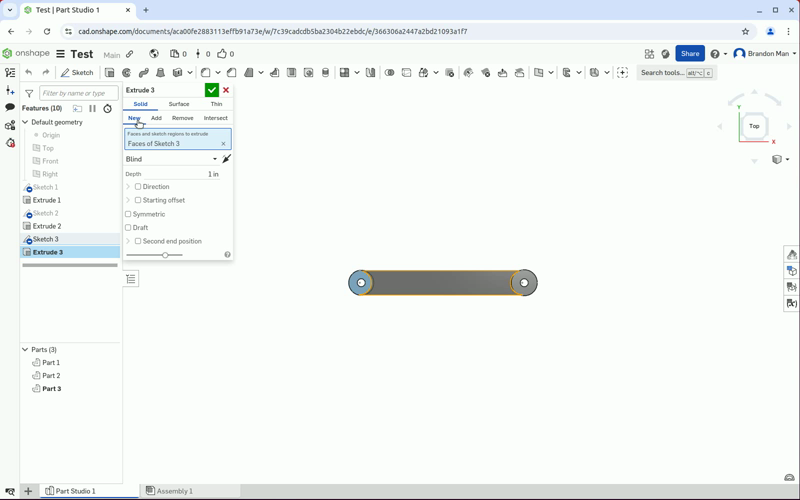
key(tab, 4)
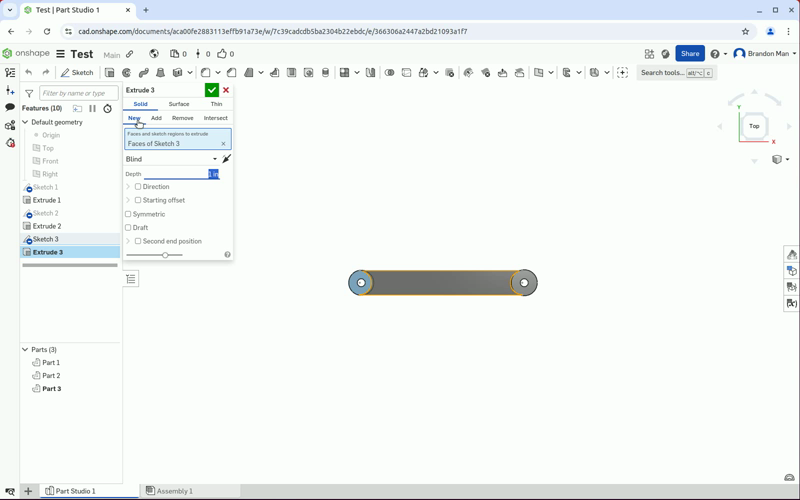
text(1.685)
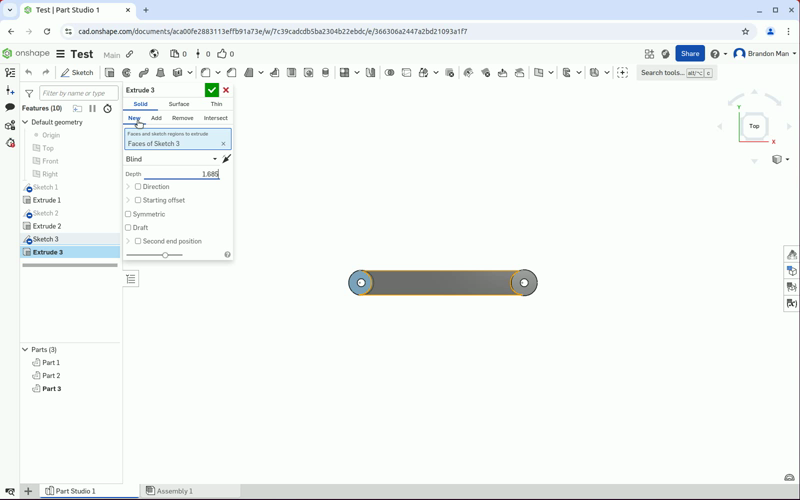
key(enter)
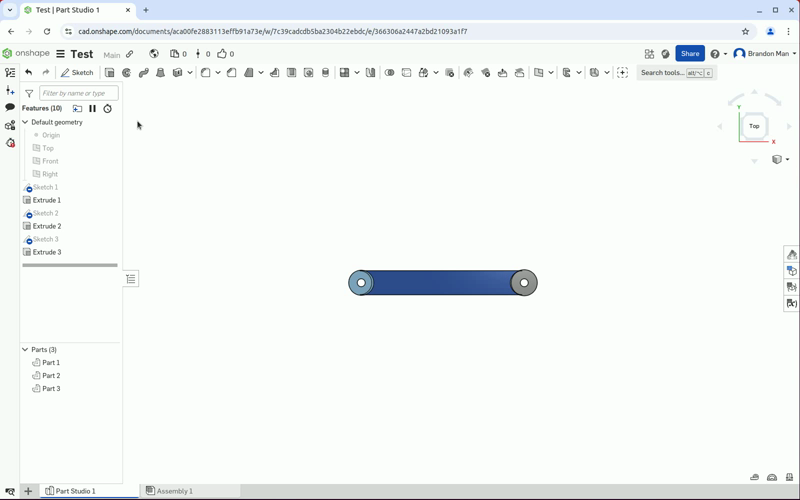
key(shift+h)
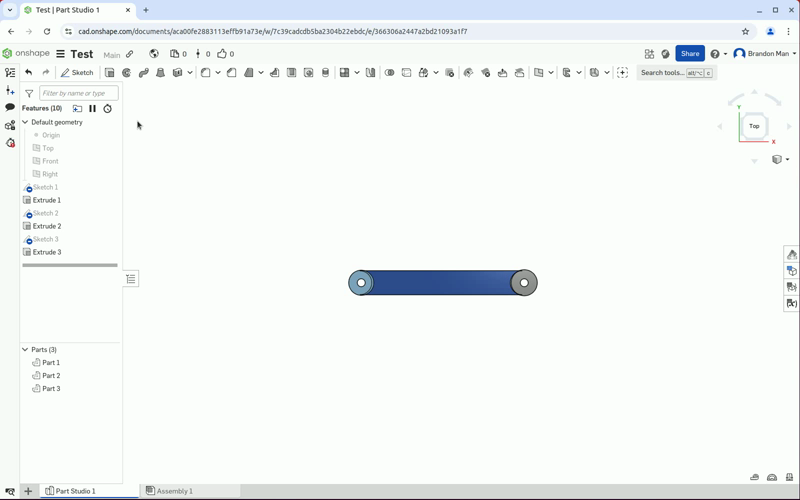
key(shift+h)
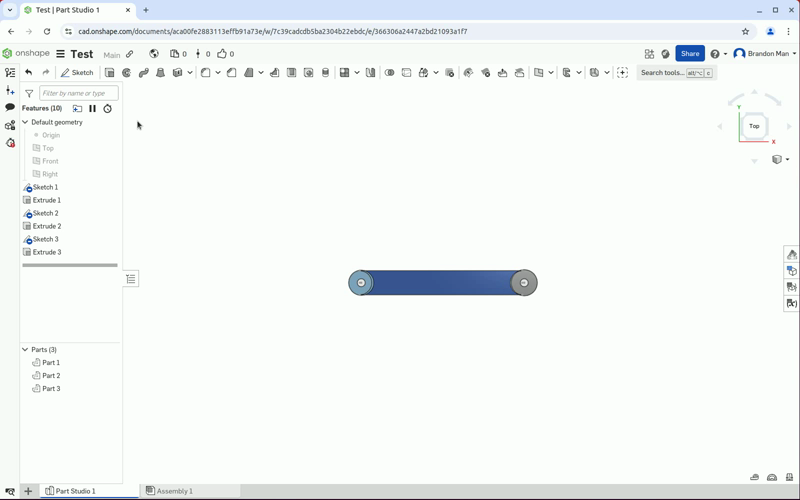
key(shift+7)
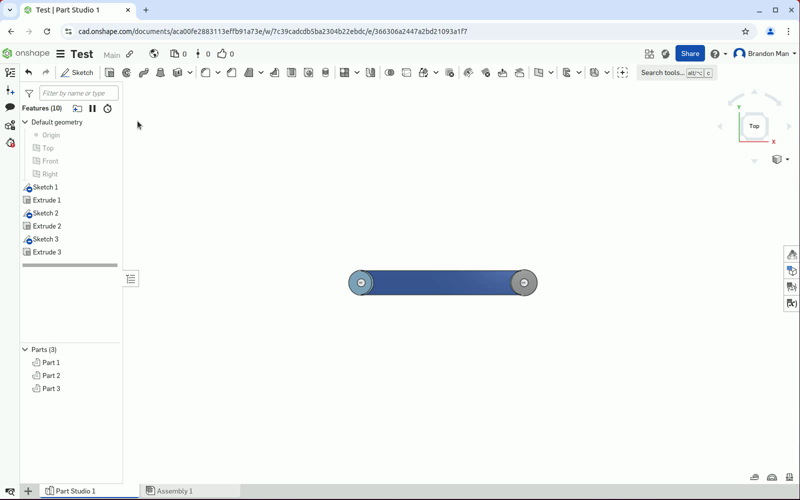
key(up, 3)
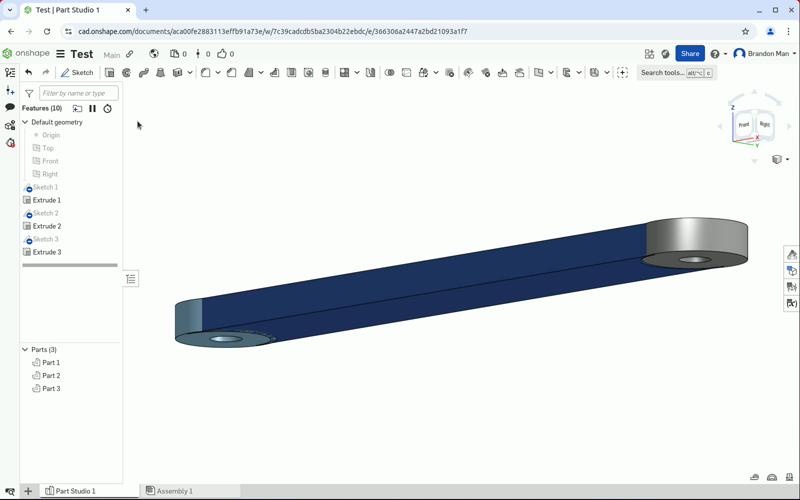
key(left, 3)
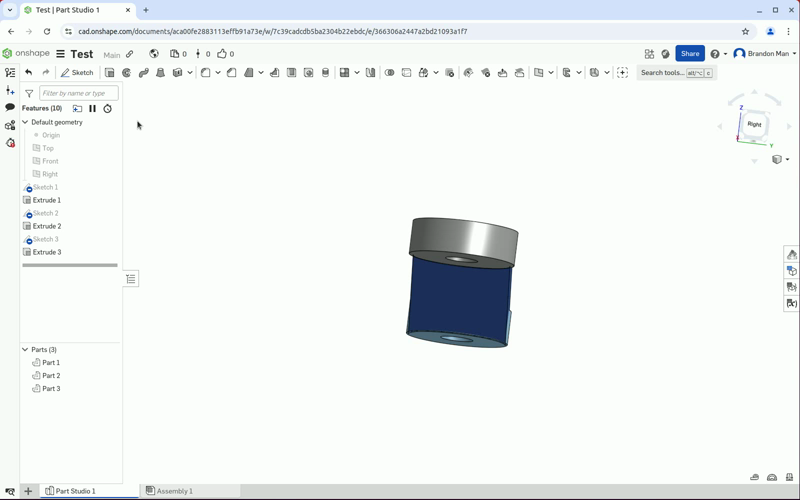
key(right, 3)
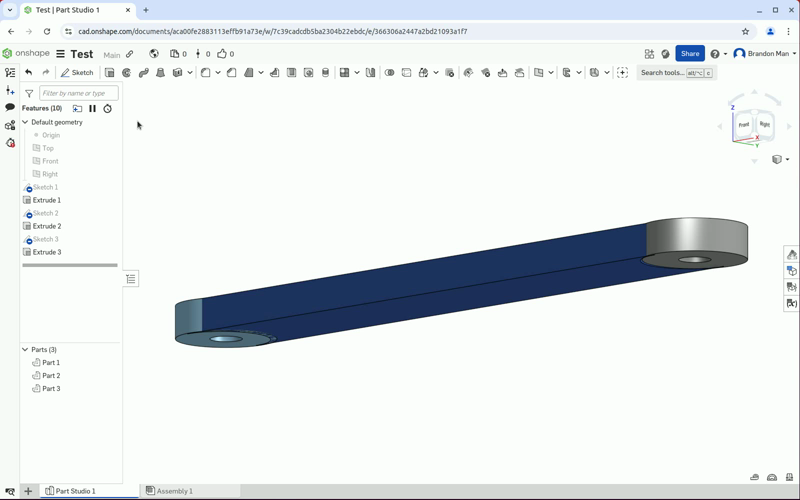
key(down, 3)
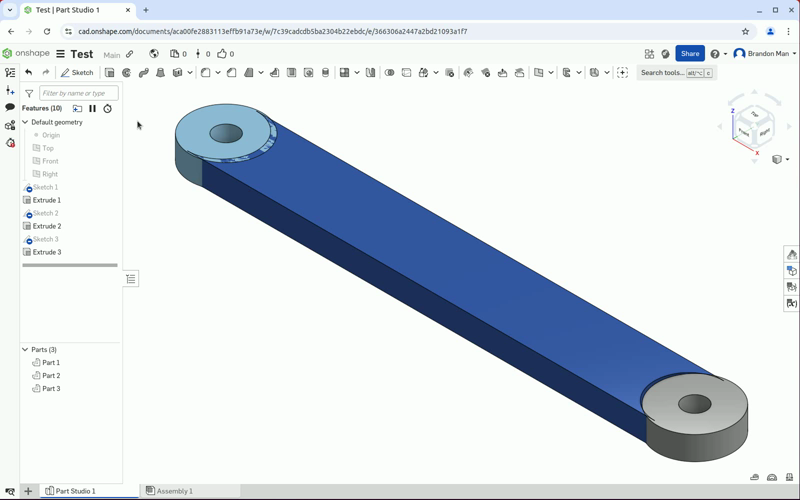
mouse_move(73, 189)
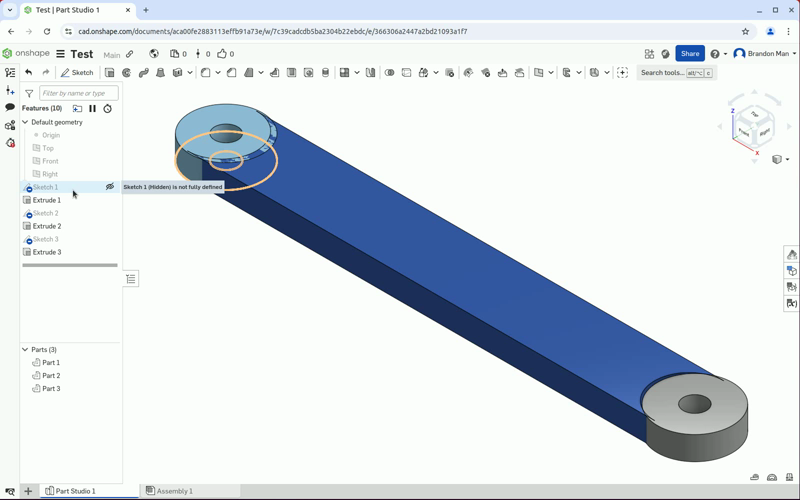
click(73, 189)